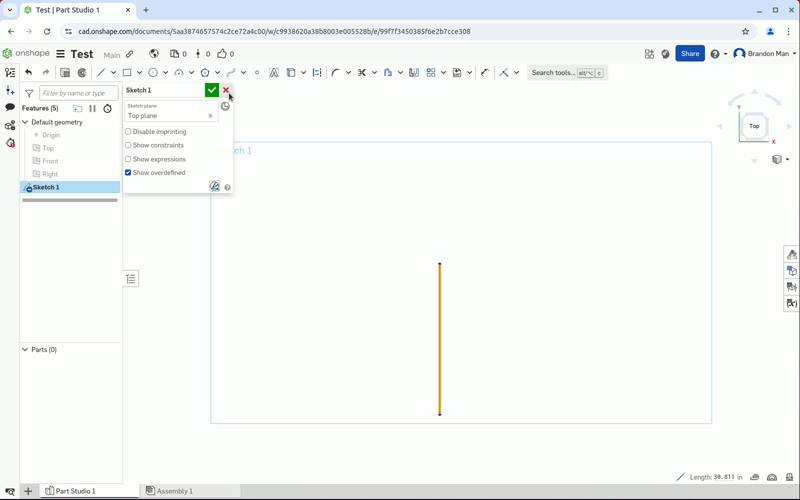
key(shift+h)
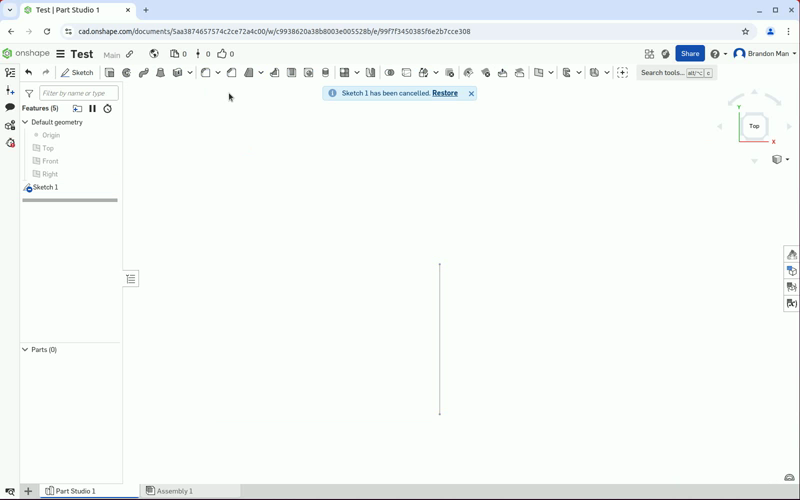
key(shift+s)
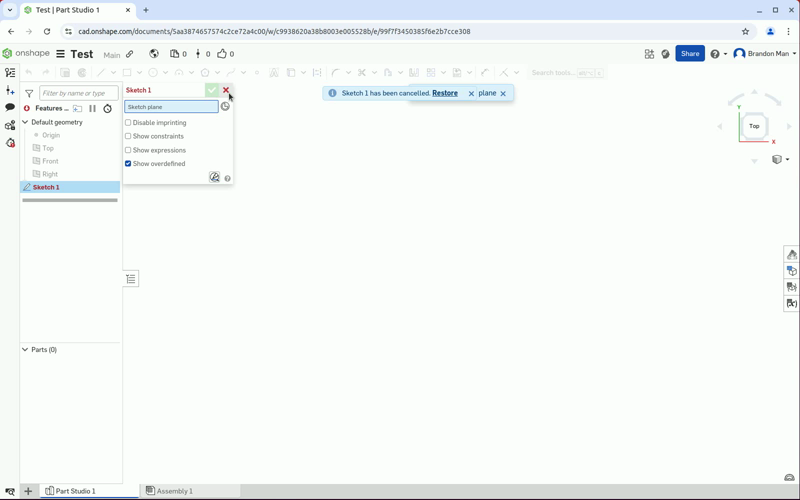
mouse_move(73, 150)
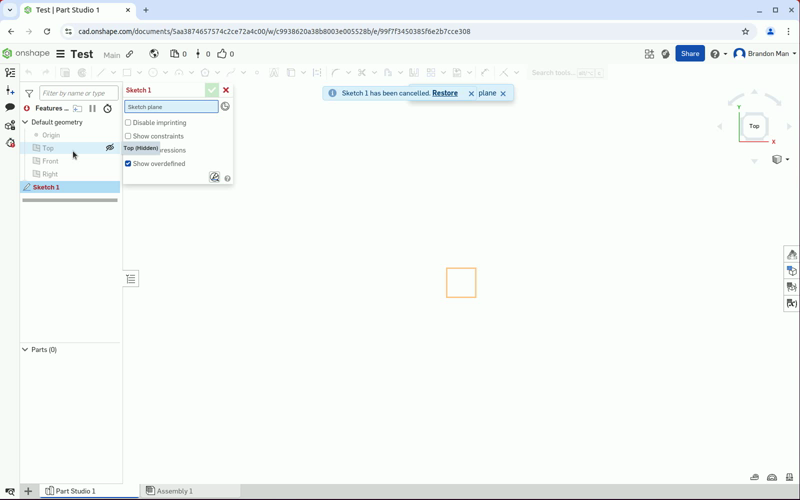
click(73, 150)
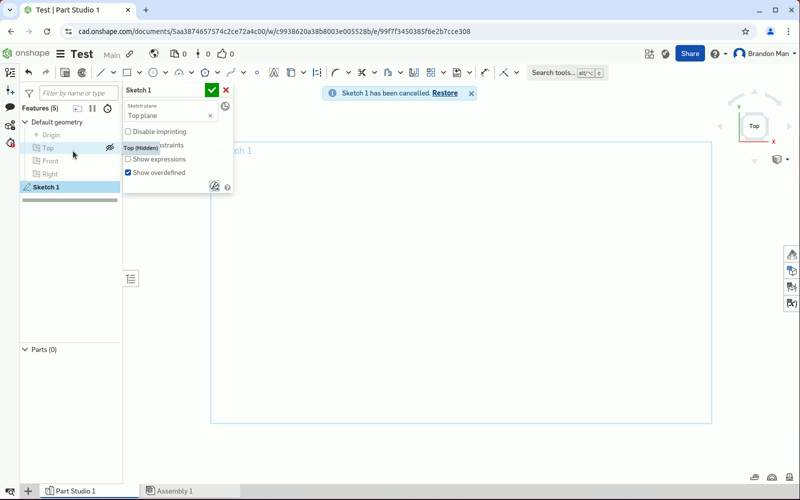
mouse_move(73, 352)
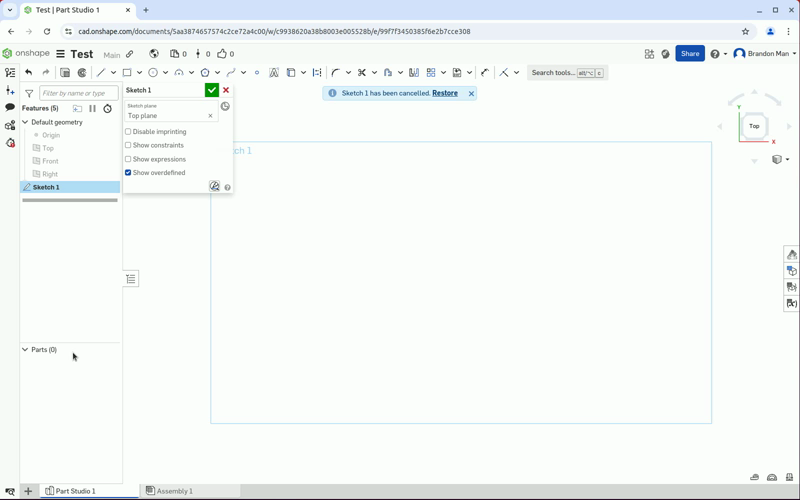
key(y)
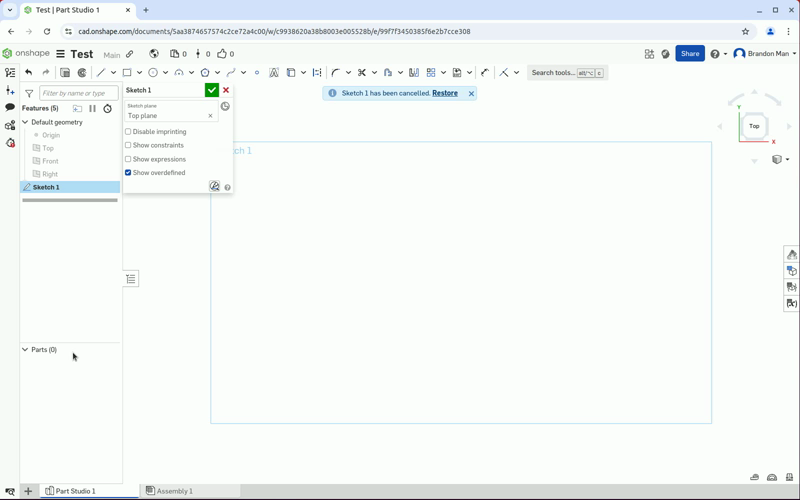
key(c)
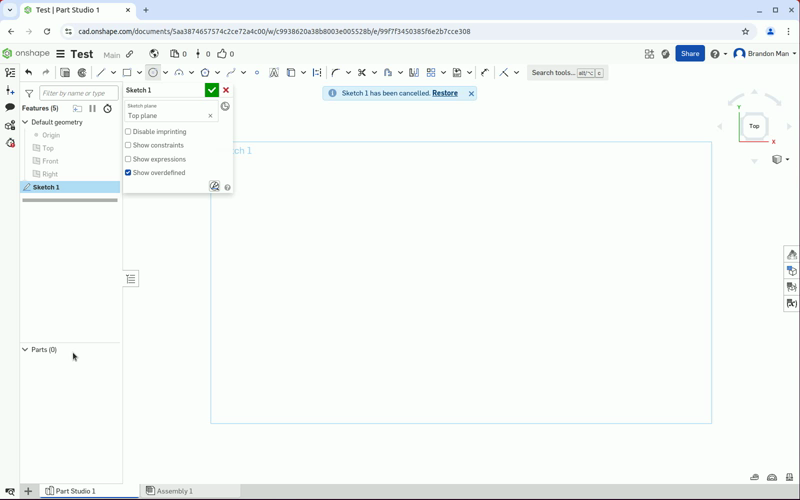
key_down(shift)
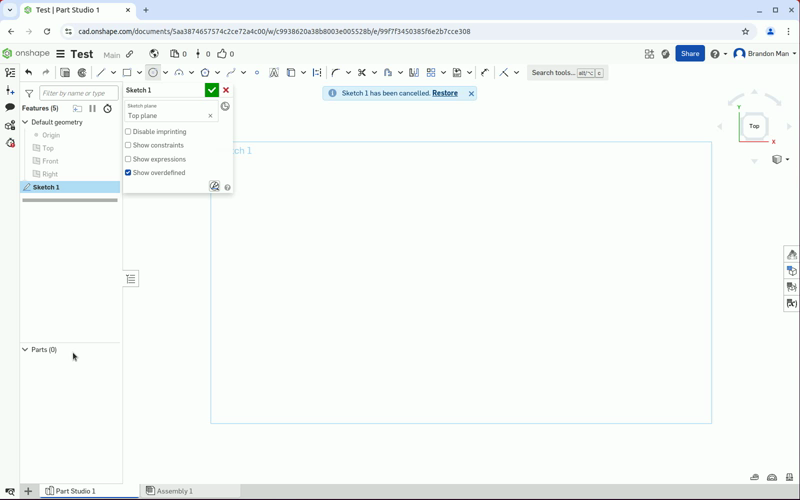
mouse_move(461, 282)
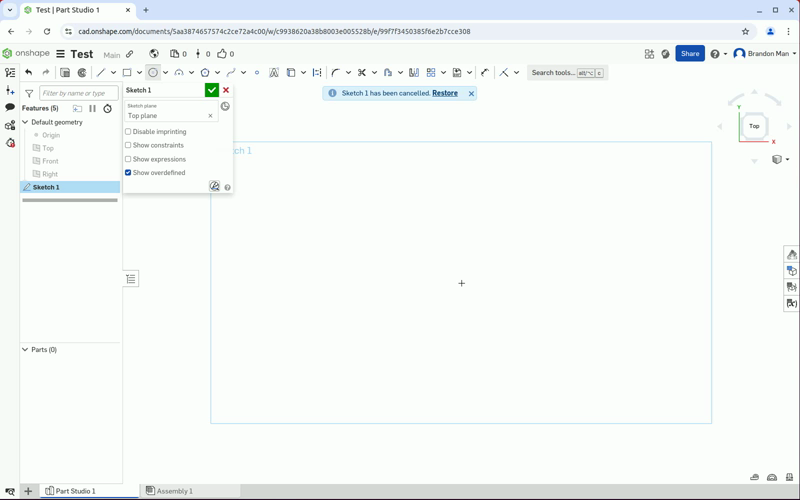
click(461, 282)
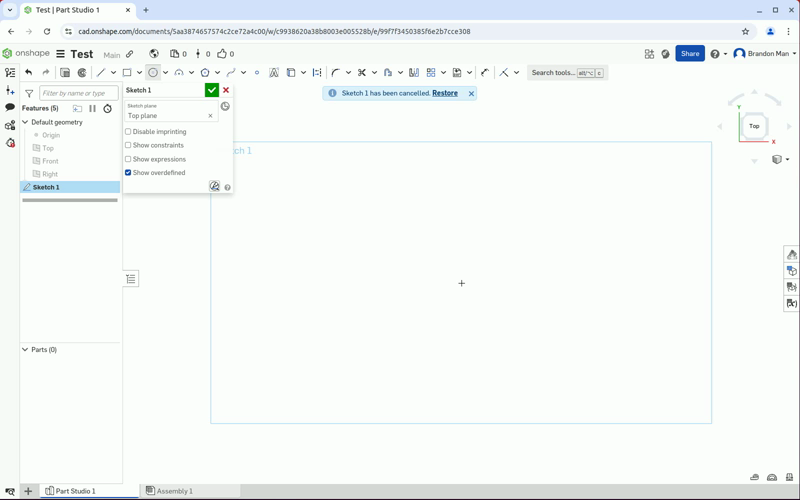
key_up(shift)
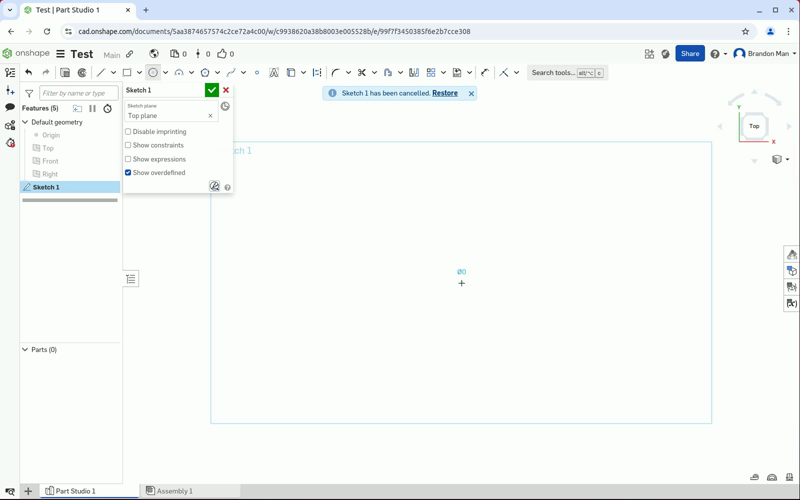
mouse_move(471, 282)
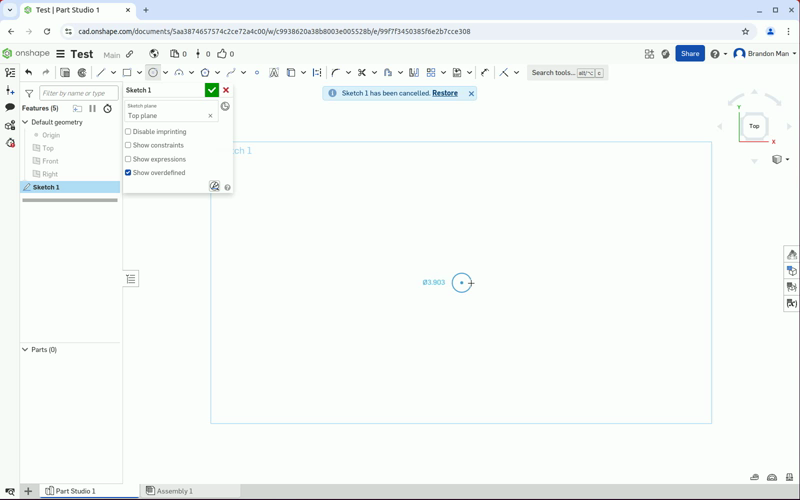
click(471, 282)
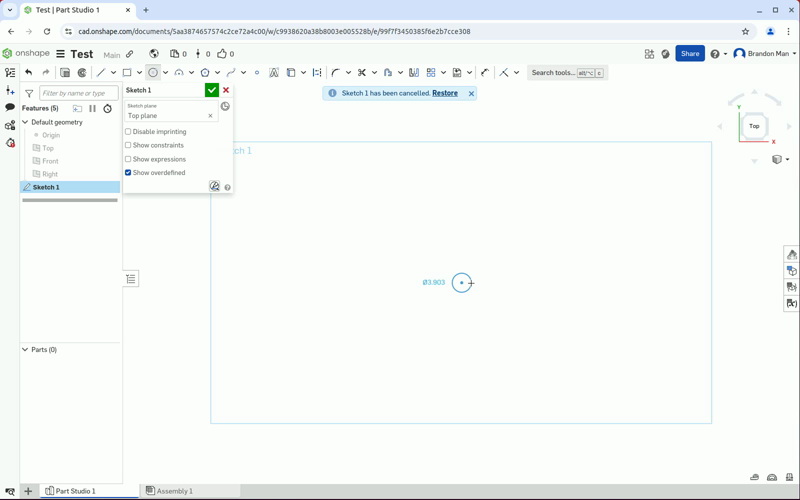
key(esc)
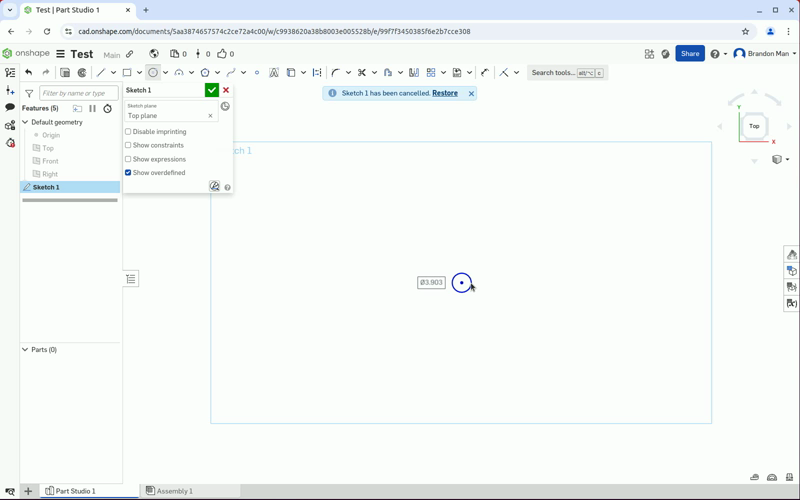
mouse_move(455, 276)
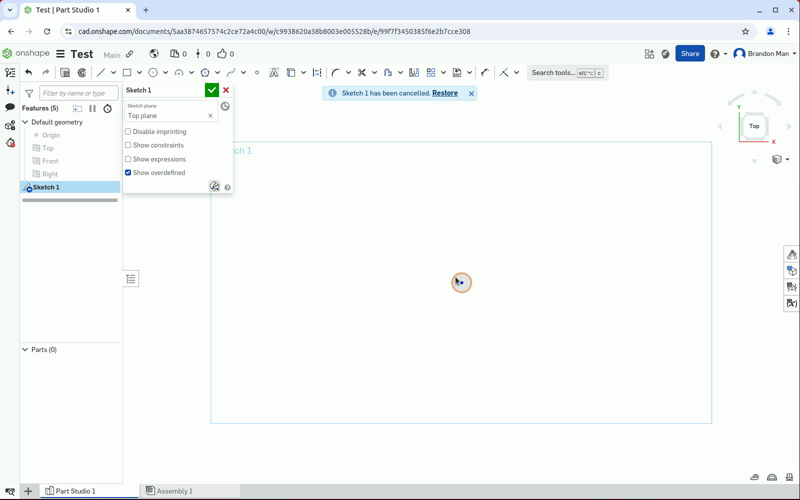
scroll(6)
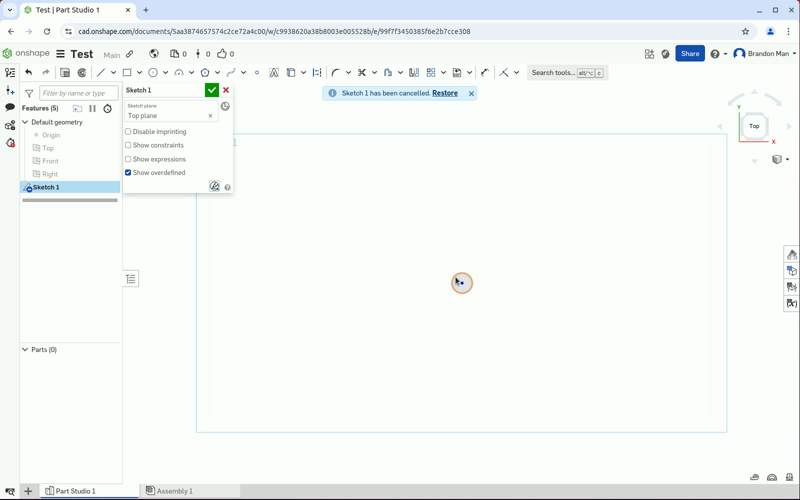
scroll(6)
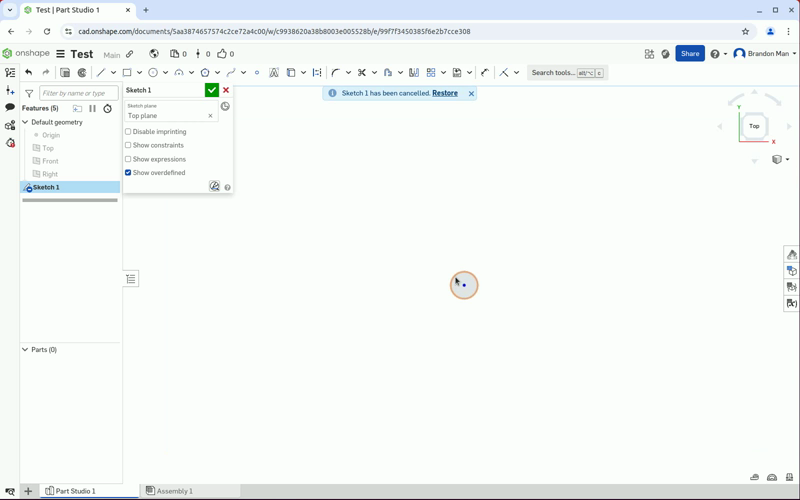
scroll(6)
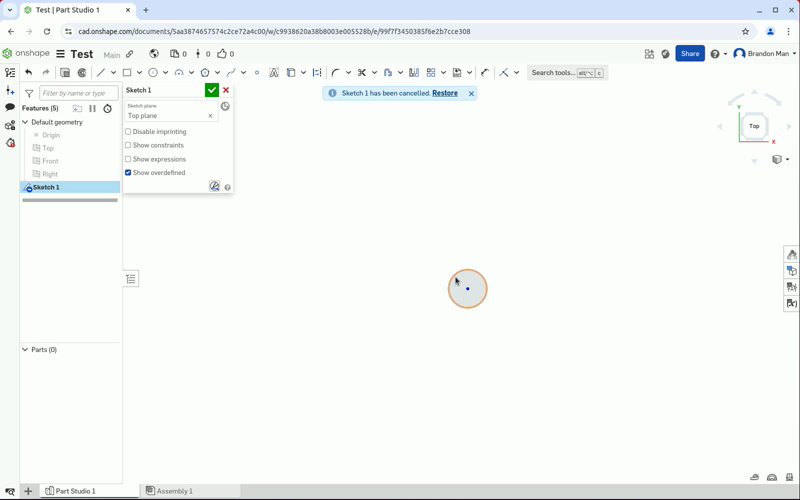
scroll(6)
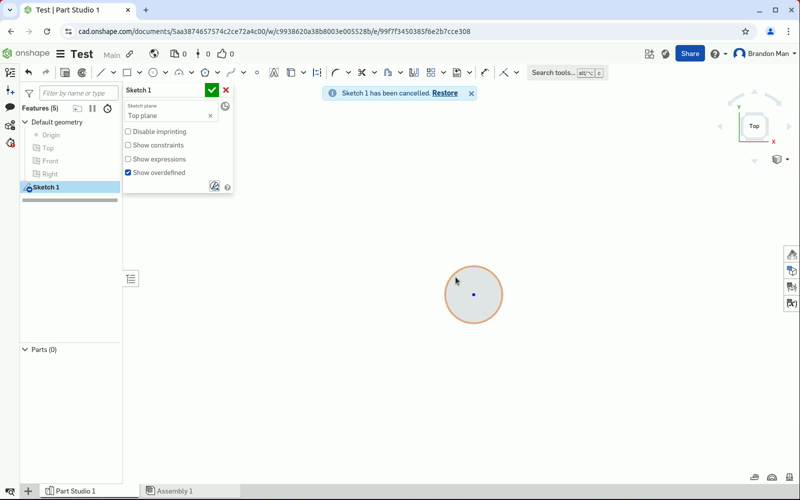
scroll(6)
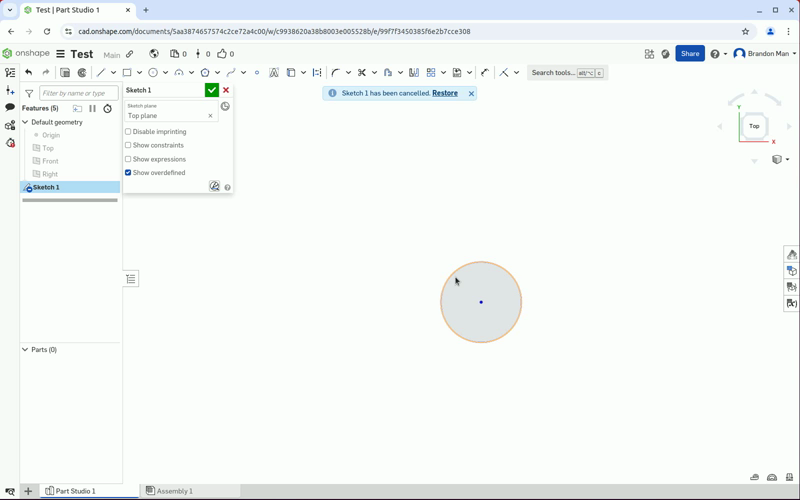
scroll(6)
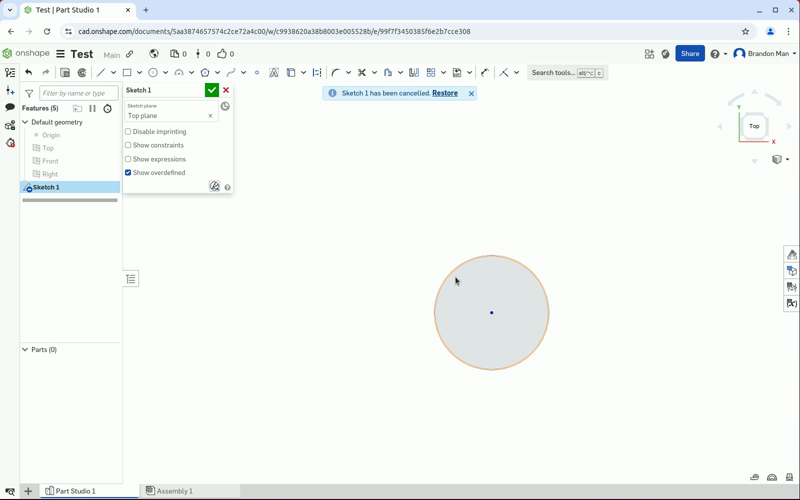
scroll(6)
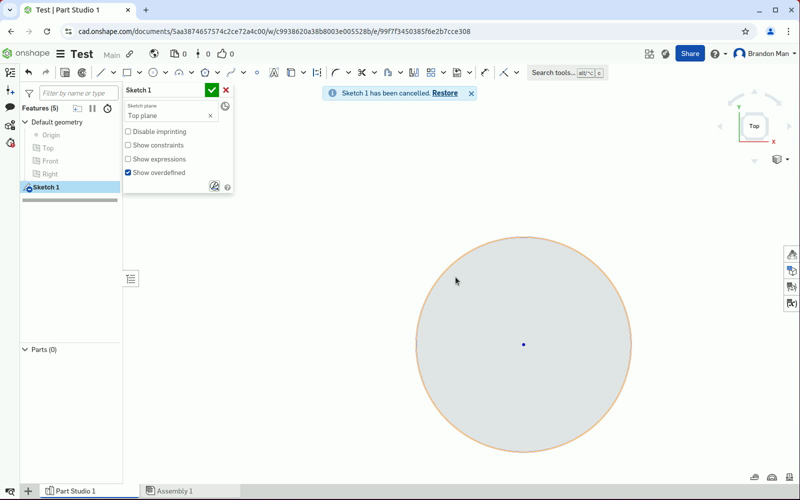
click(455, 276)
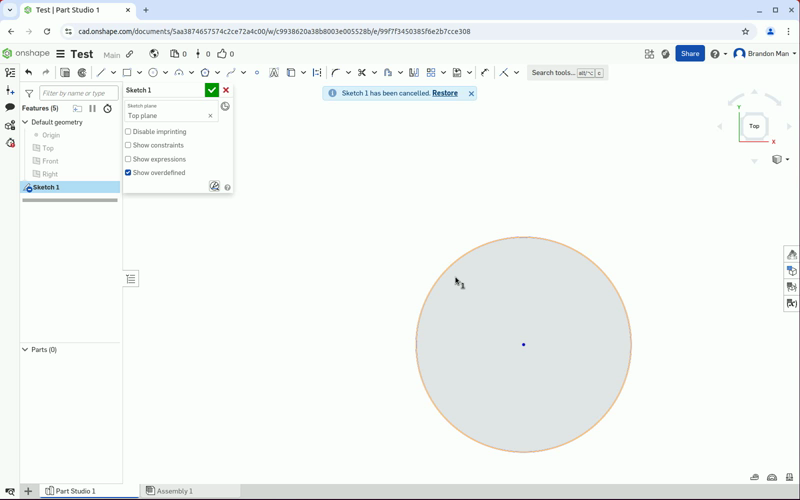
scroll(-6)
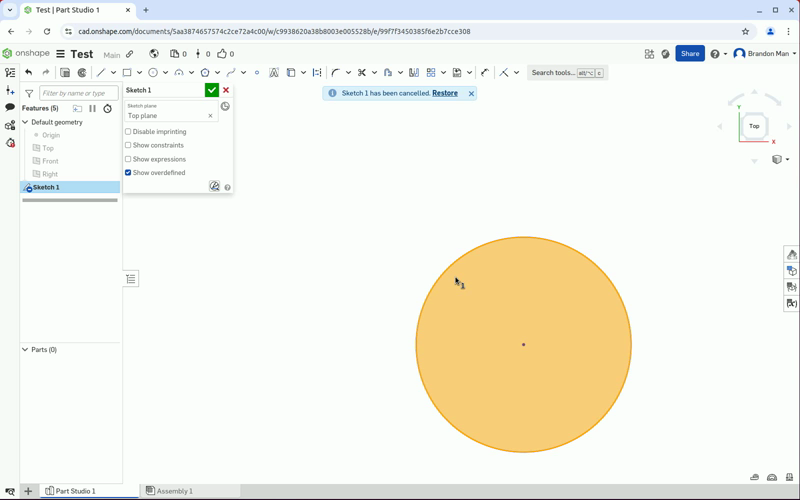
scroll(-6)
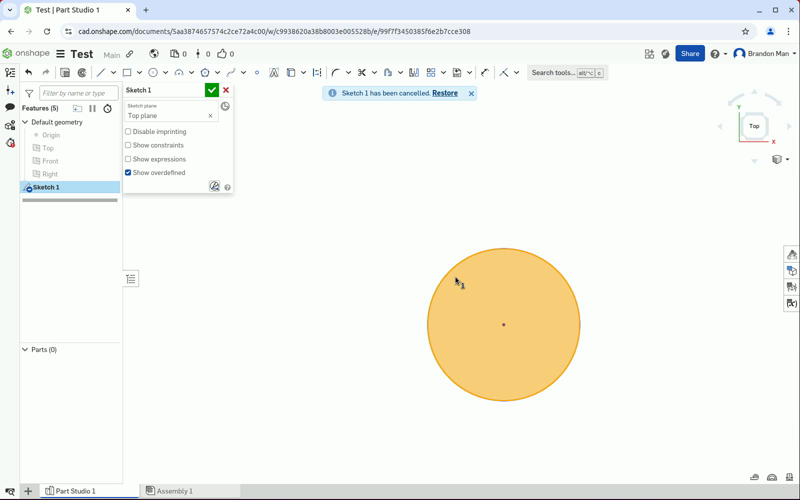
scroll(-6)
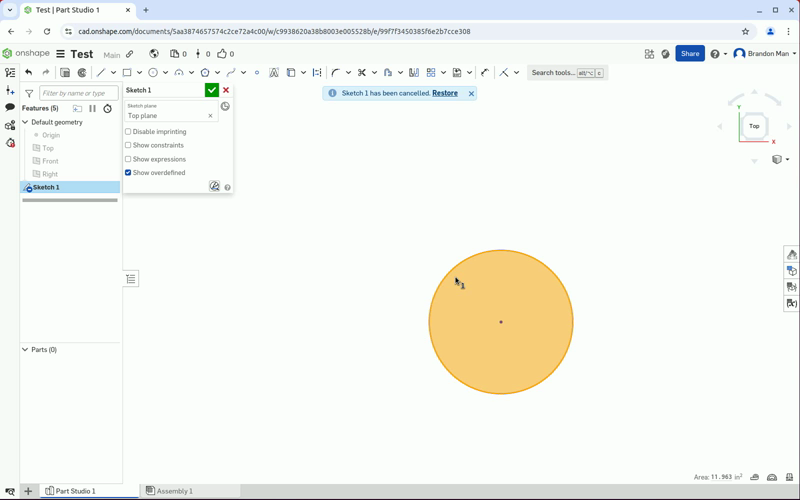
scroll(-6)
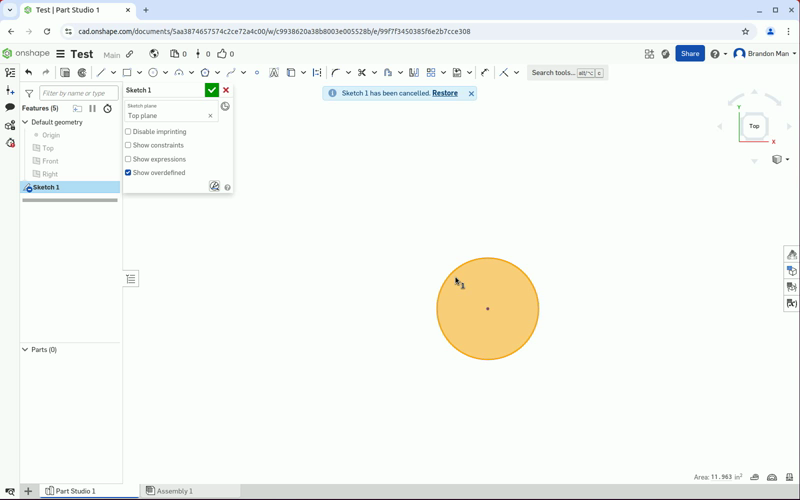
scroll(-6)
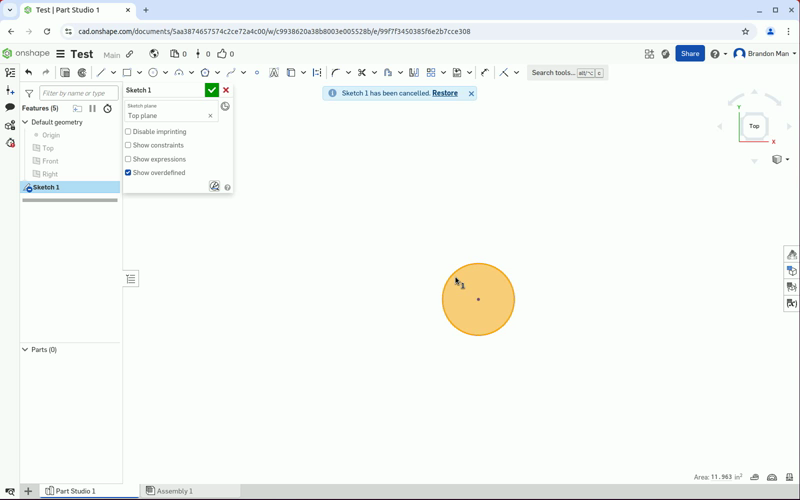
scroll(-6)
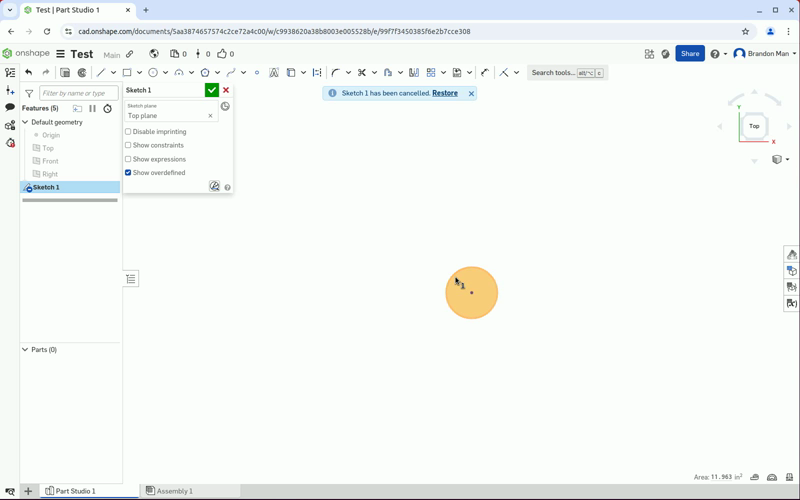
scroll(-6)
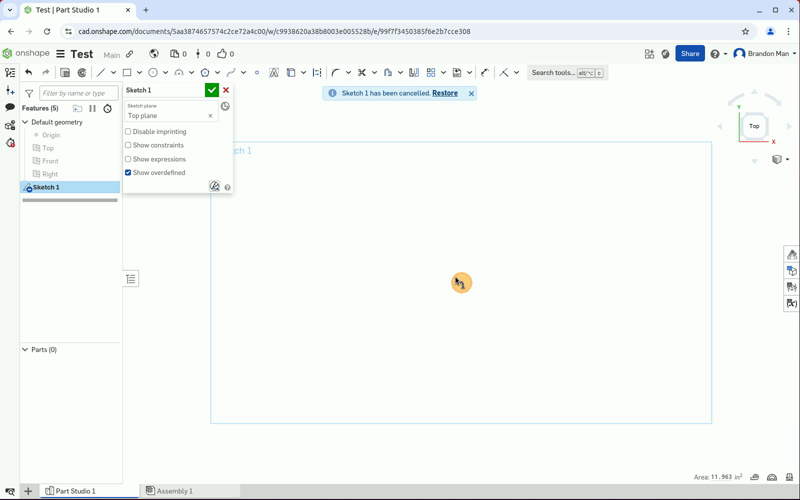
mouse_move(73, 352)
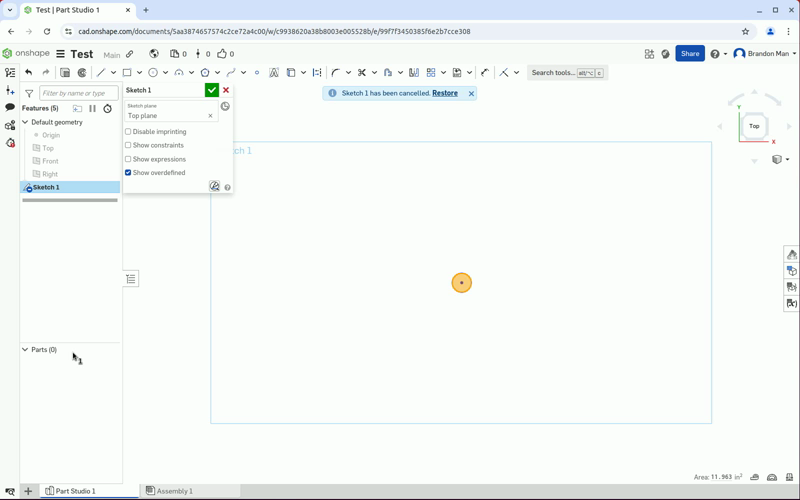
key(shift+y)
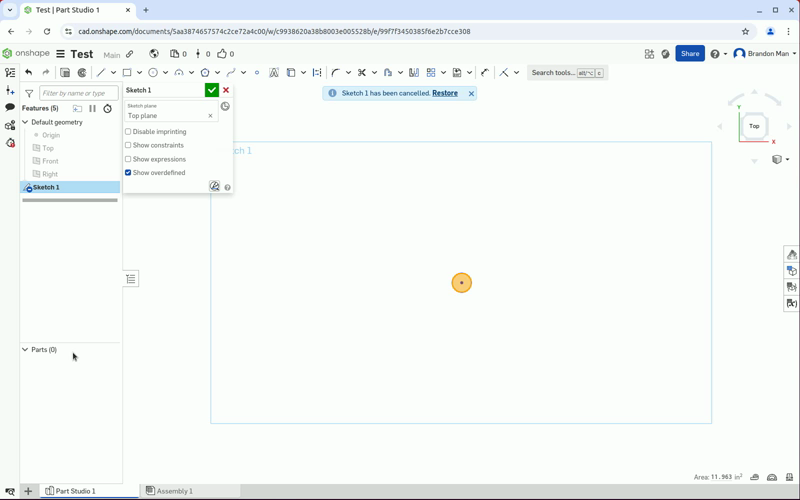
key(shift+e)
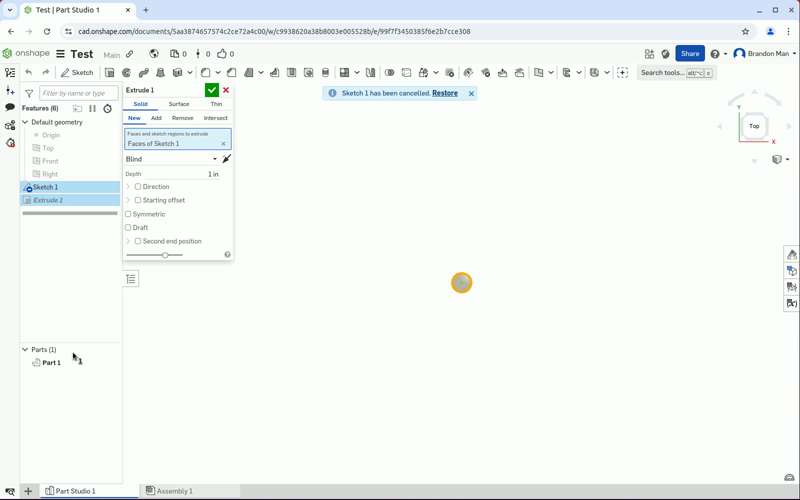
mouse_move(143, 106)
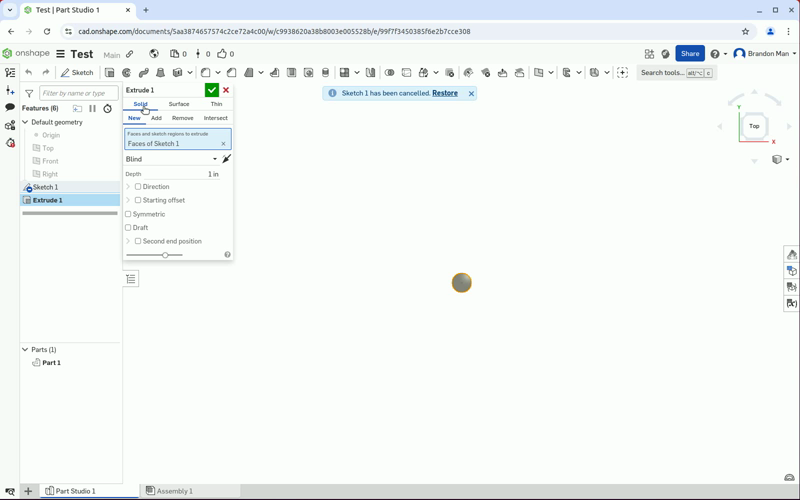
click(143, 106)
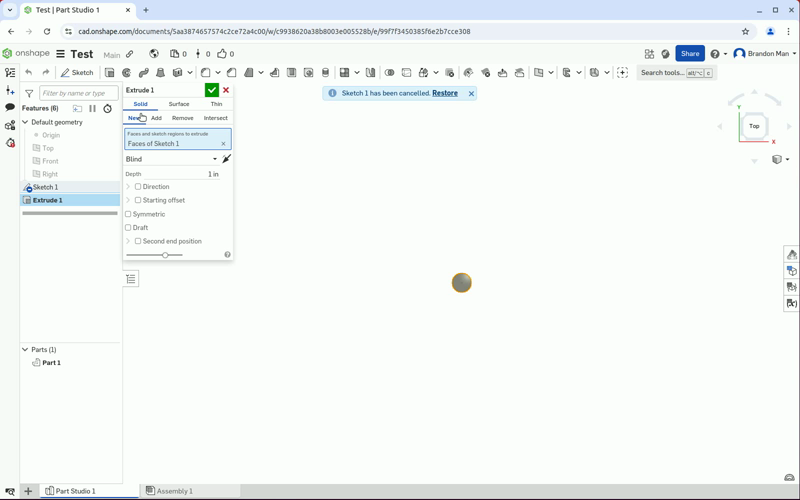
mouse_move(137, 120)
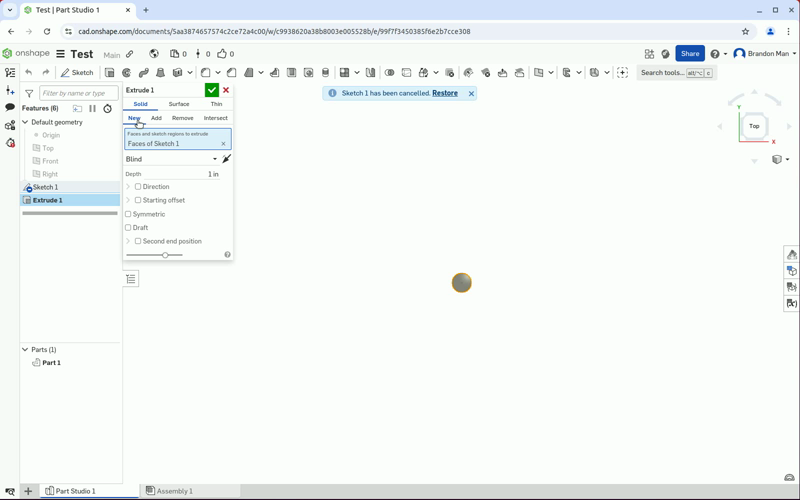
click(137, 120)
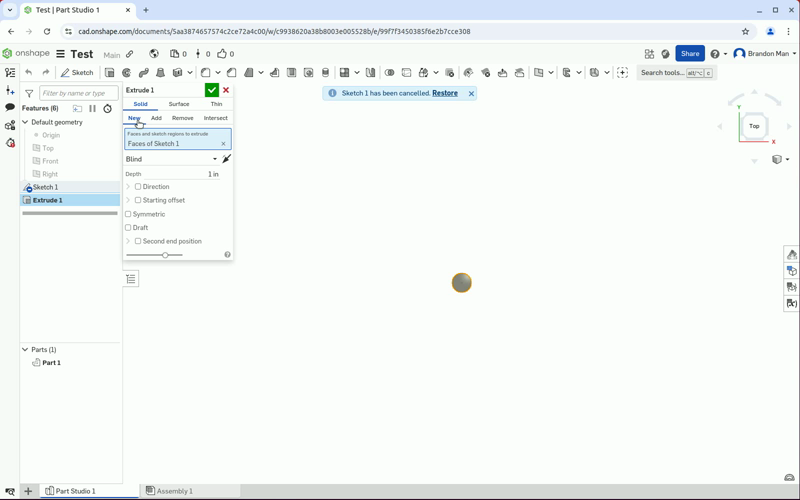
key(tab, 4)
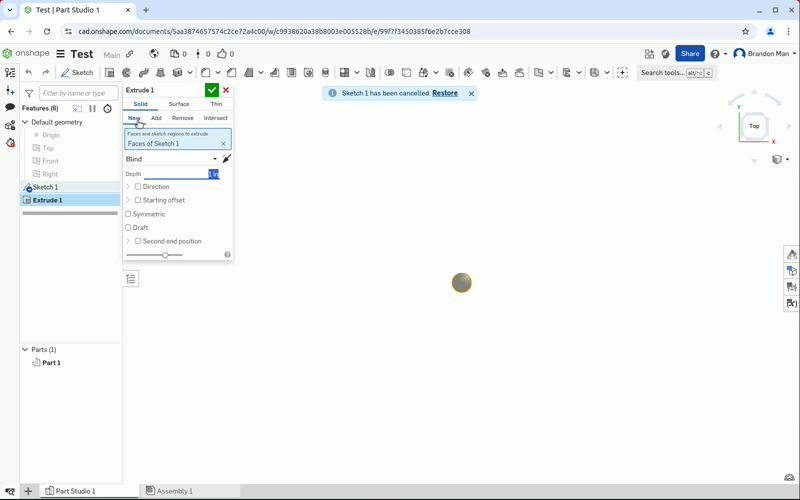
text(-17.813)
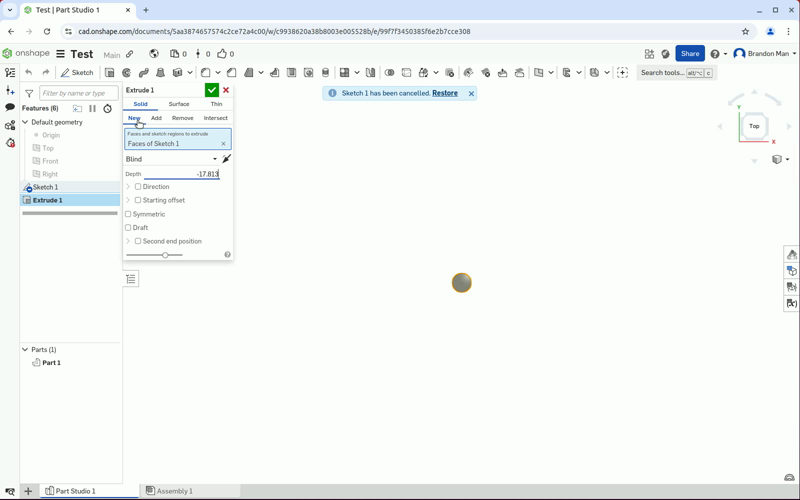
key(enter)
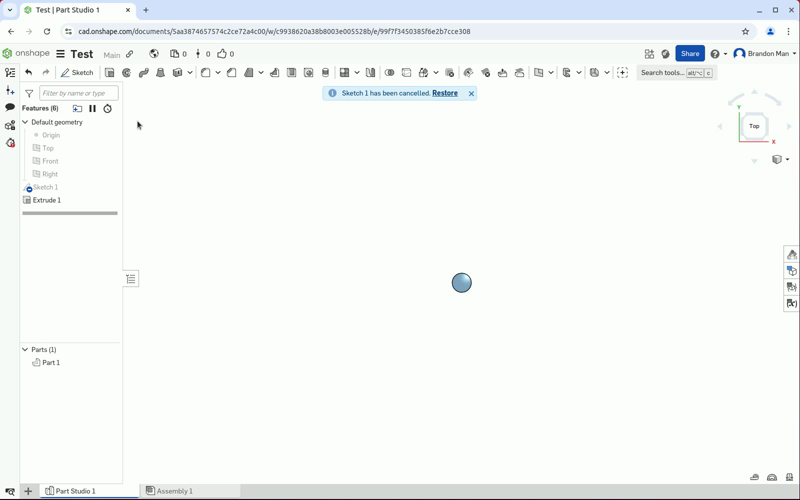
key(shift+h)
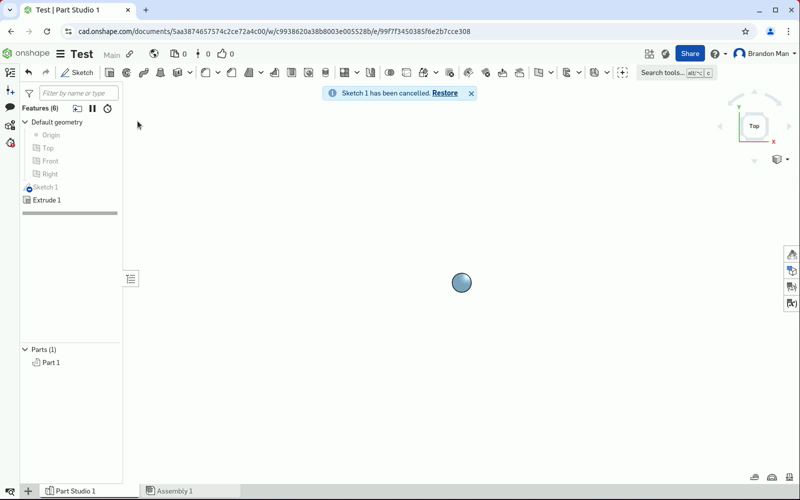
key(shift+h)
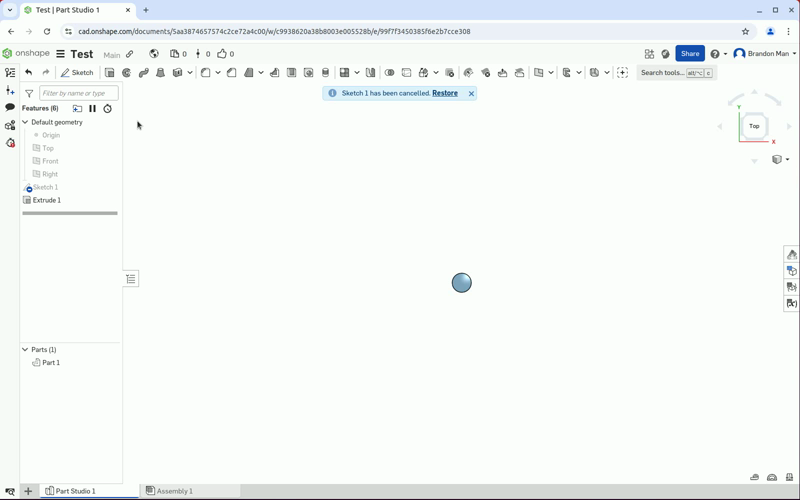
mouse_move(73, 189)
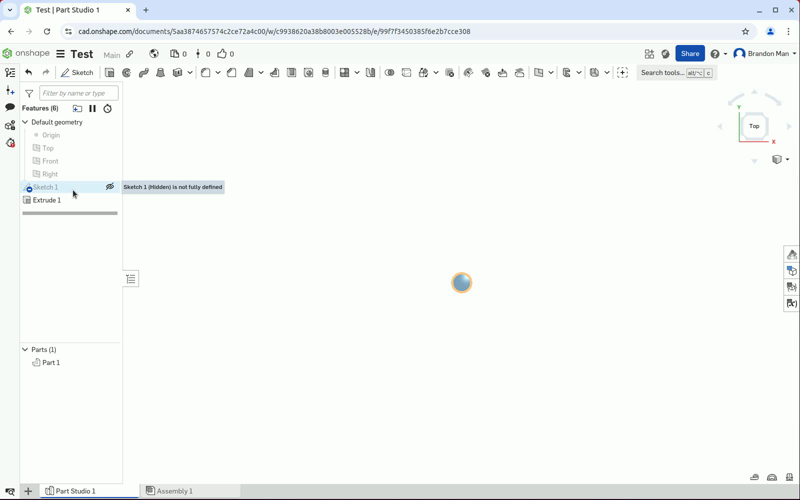
click(73, 189)
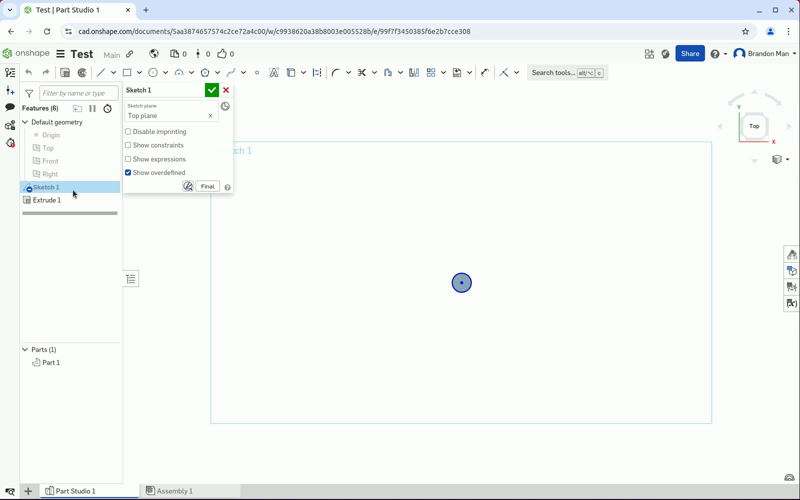
mouse_move(229, 92)
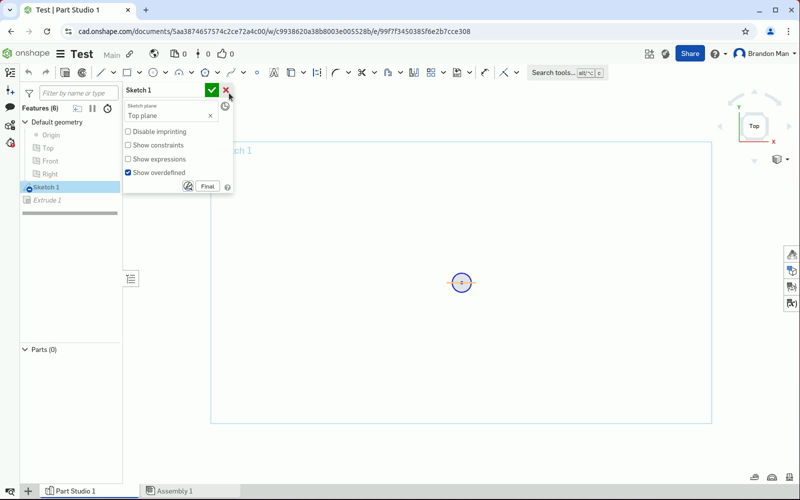
click(229, 92)
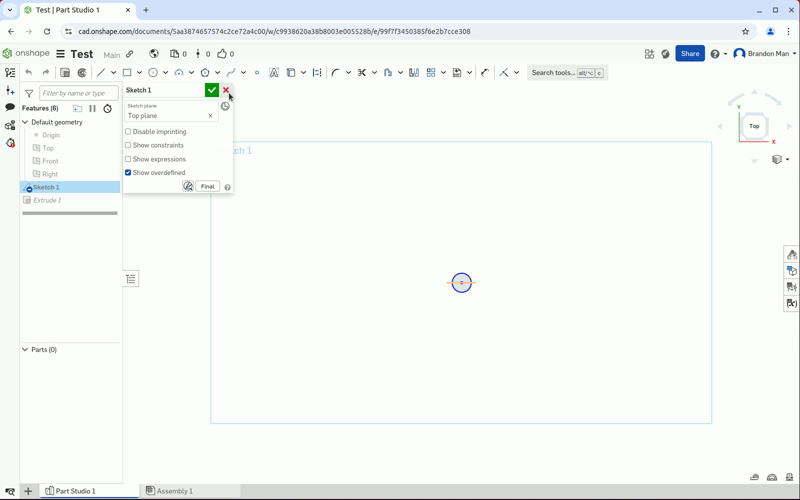
key(shift+s)
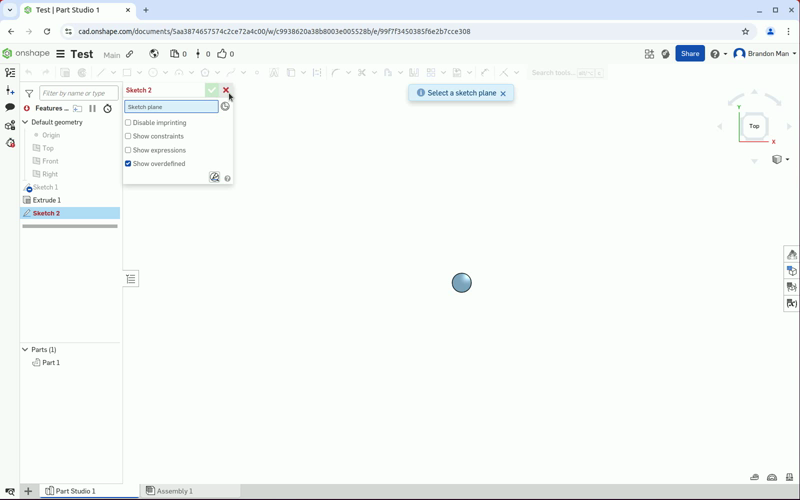
mouse_move(73, 150)
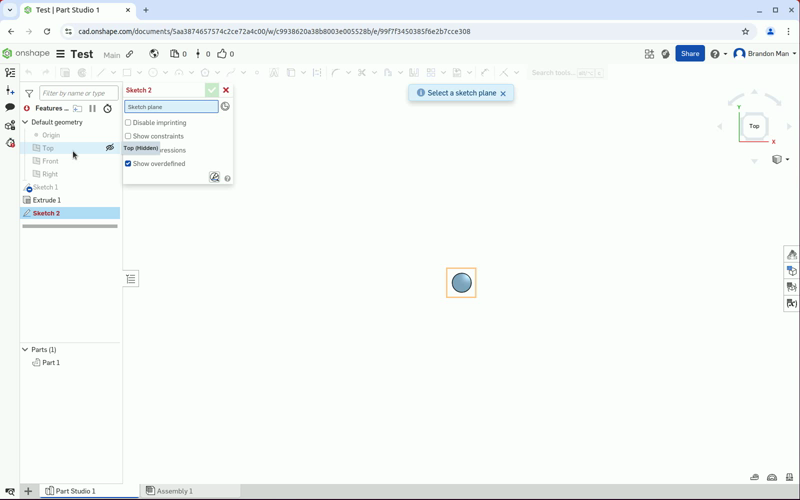
click(73, 150)
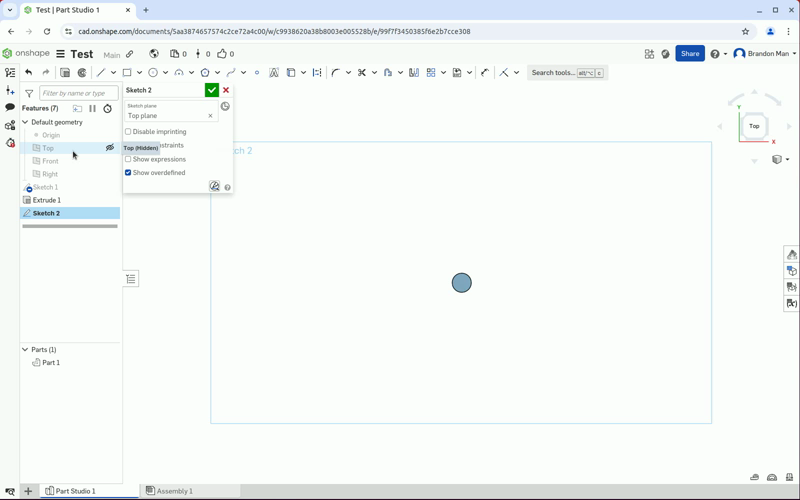
mouse_move(73, 352)
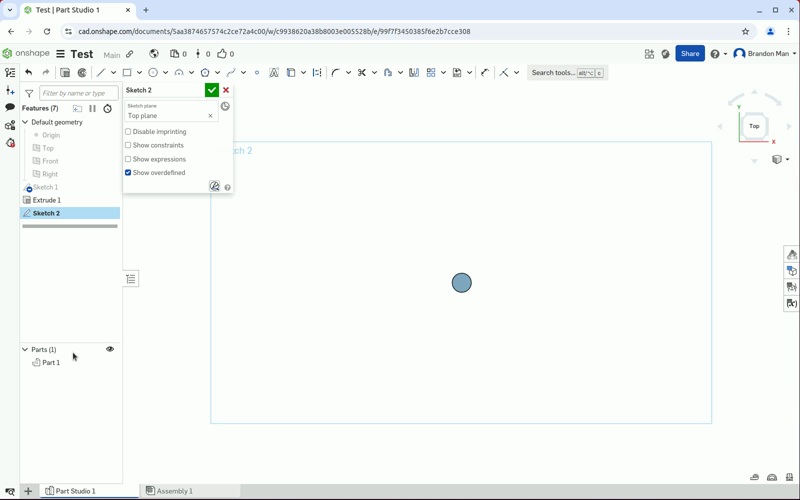
key(y)
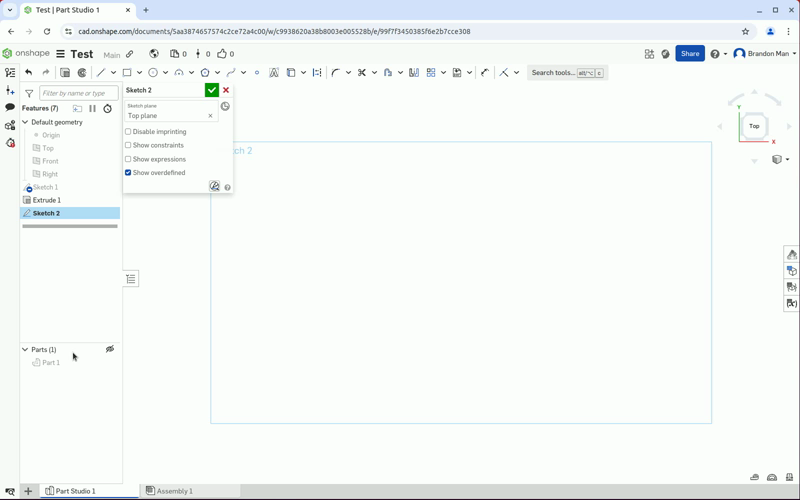
key(c)
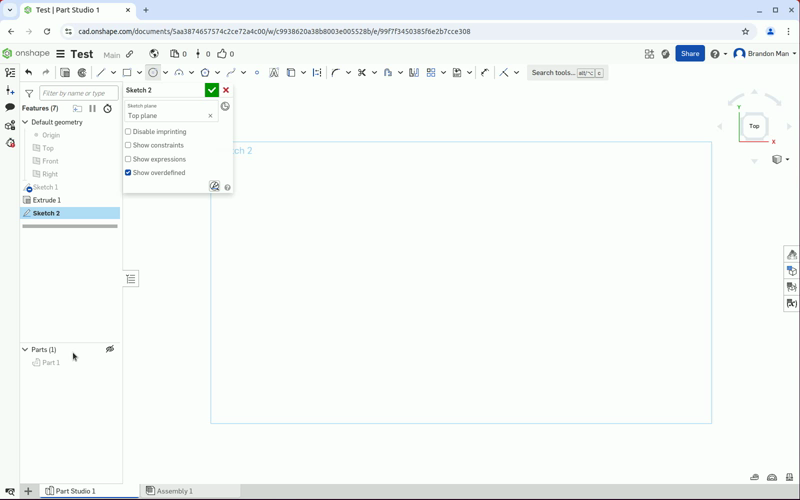
key_down(shift)
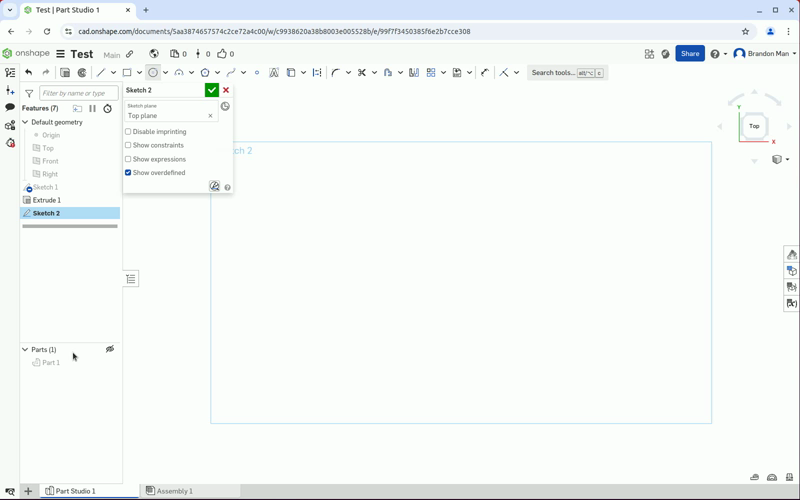
mouse_move(564, 178)
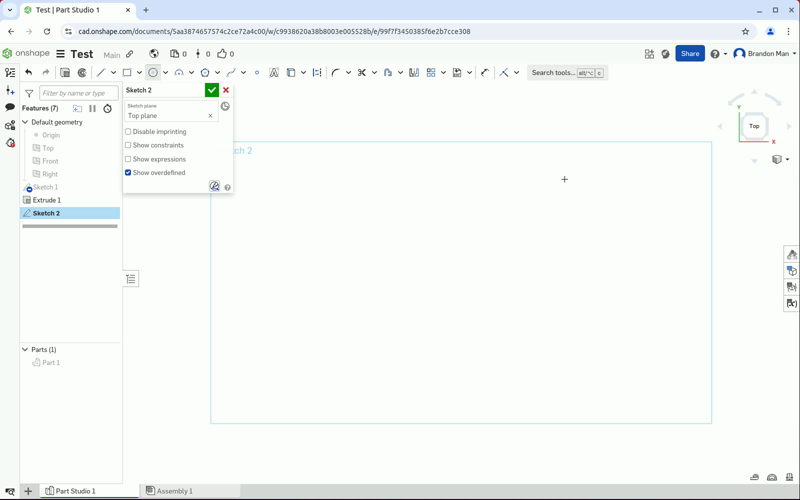
click(564, 178)
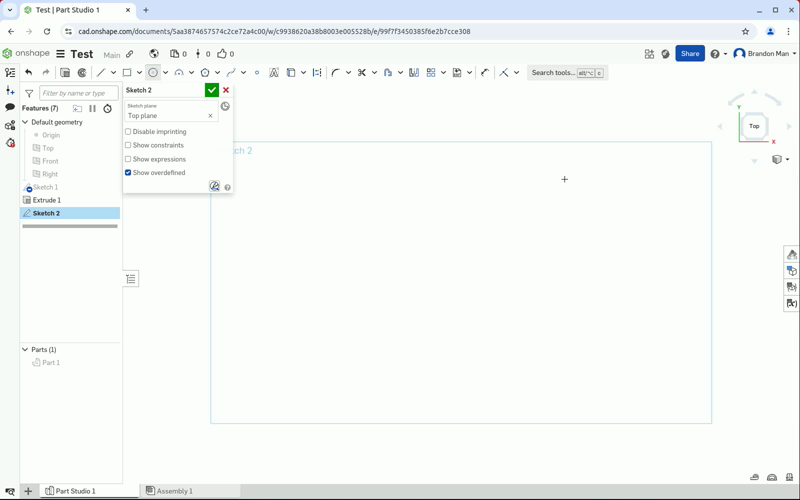
key_up(shift)
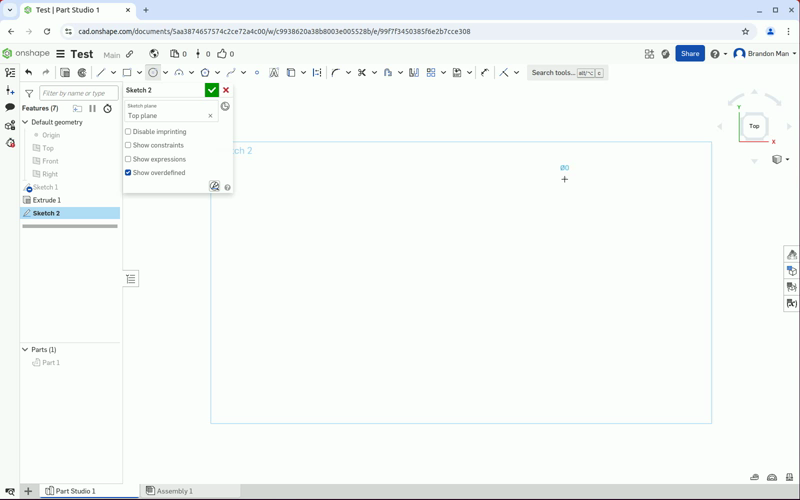
mouse_move(574, 178)
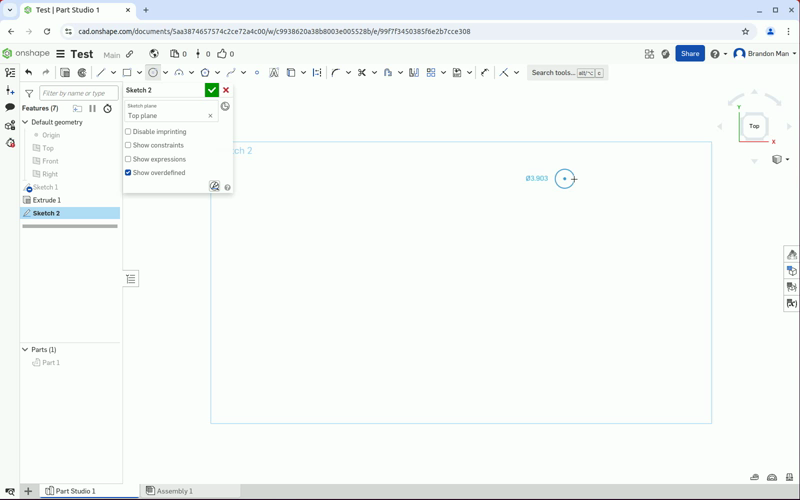
click(574, 178)
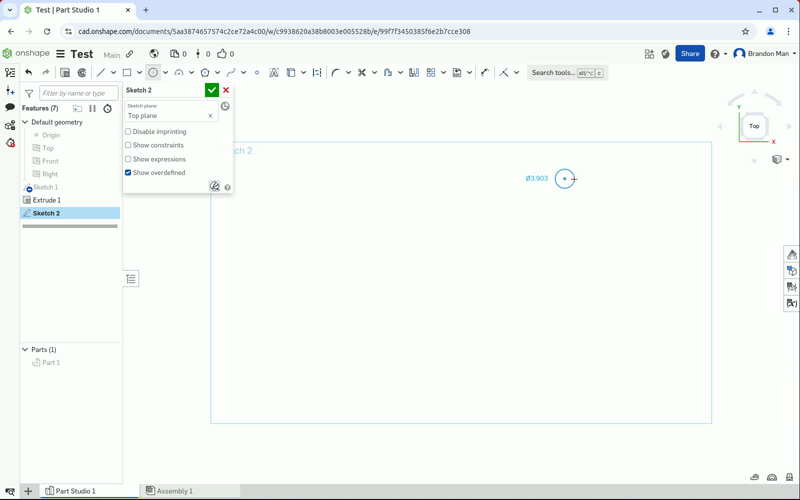
key(esc)
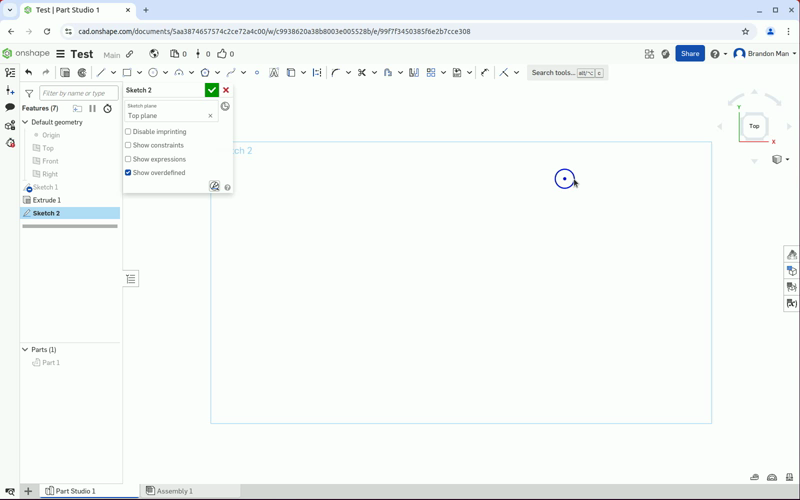
mouse_move(559, 175)
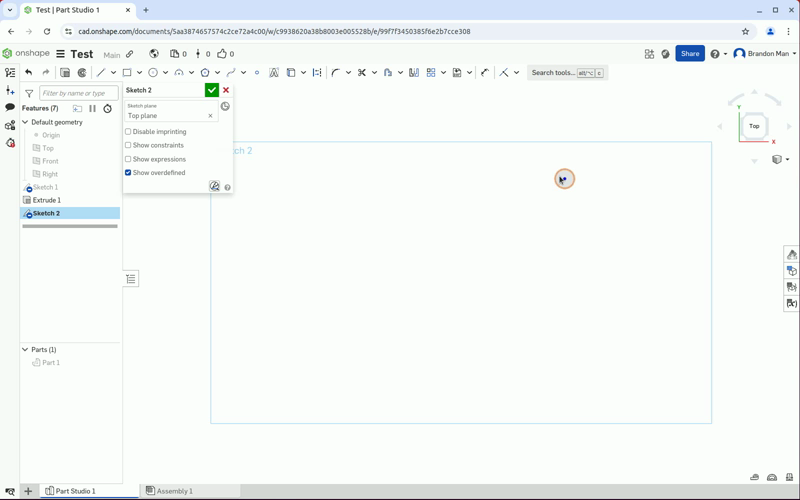
scroll(6)
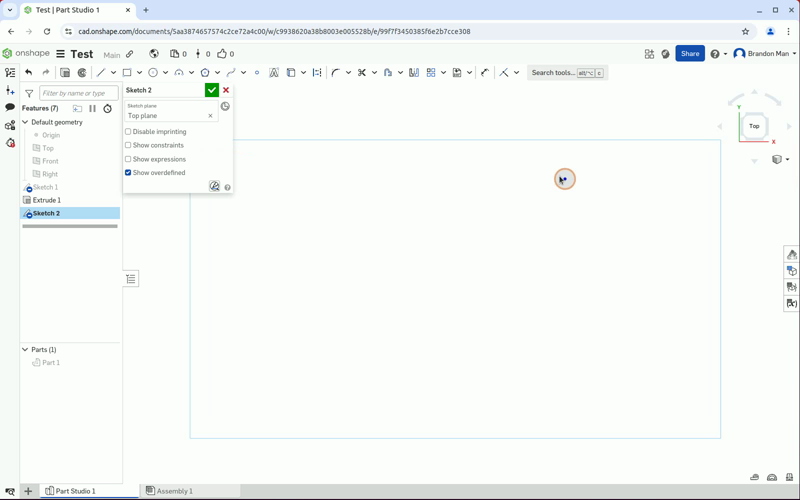
scroll(6)
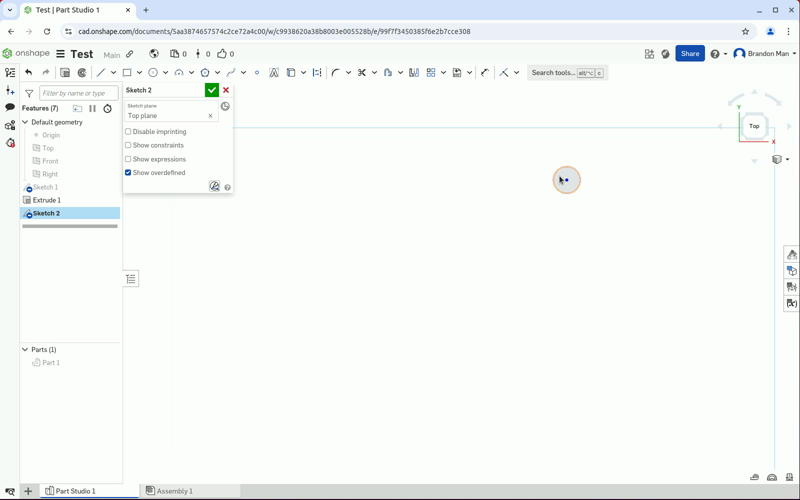
scroll(6)
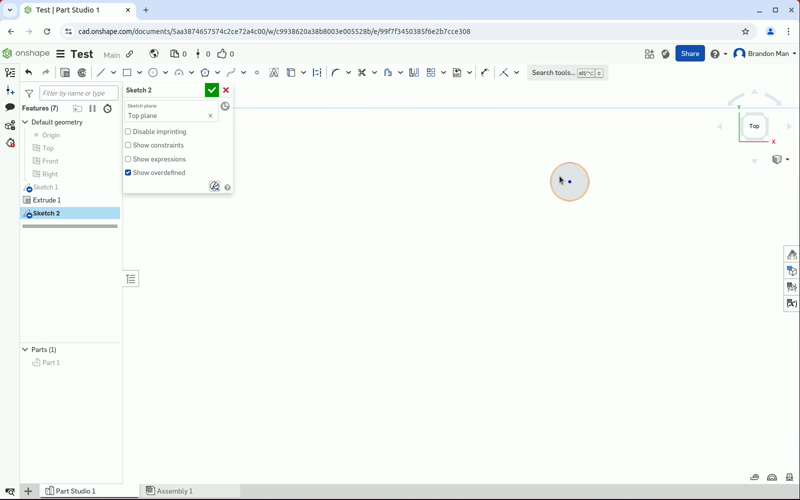
scroll(6)
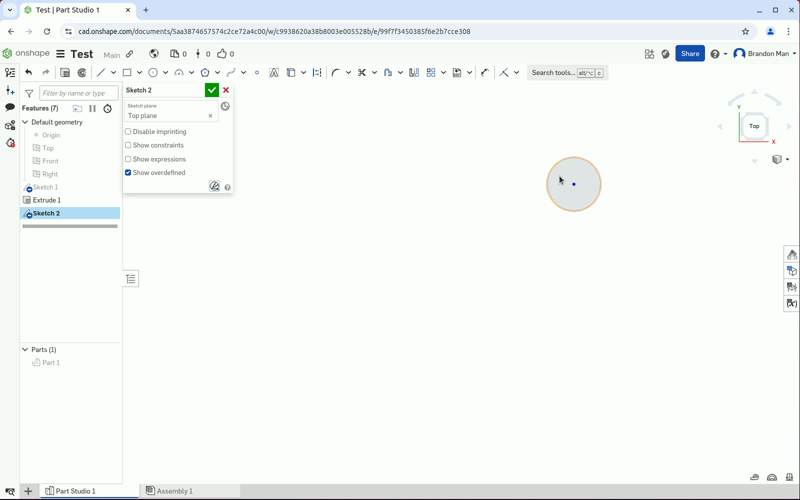
scroll(6)
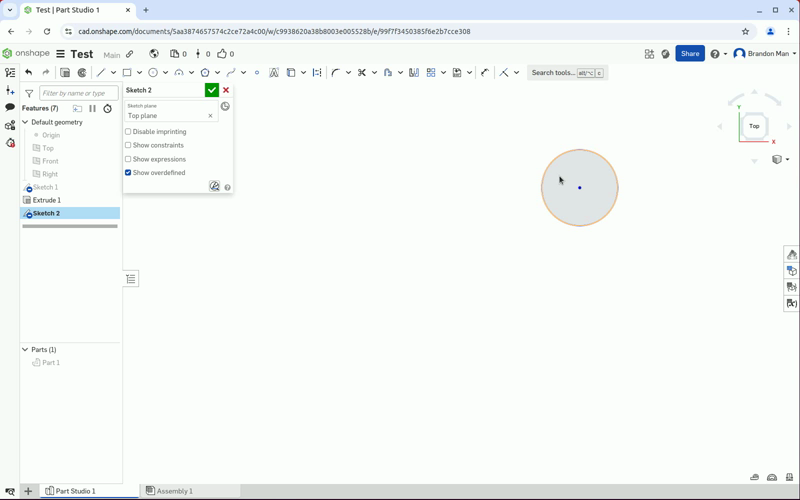
scroll(6)
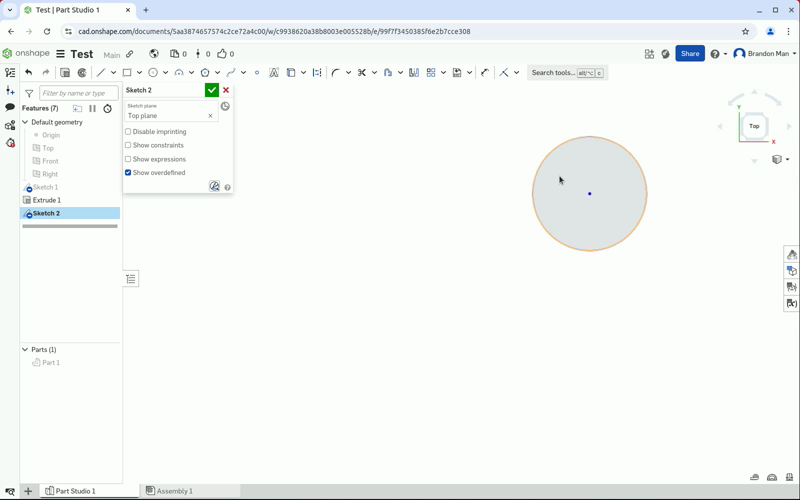
scroll(6)
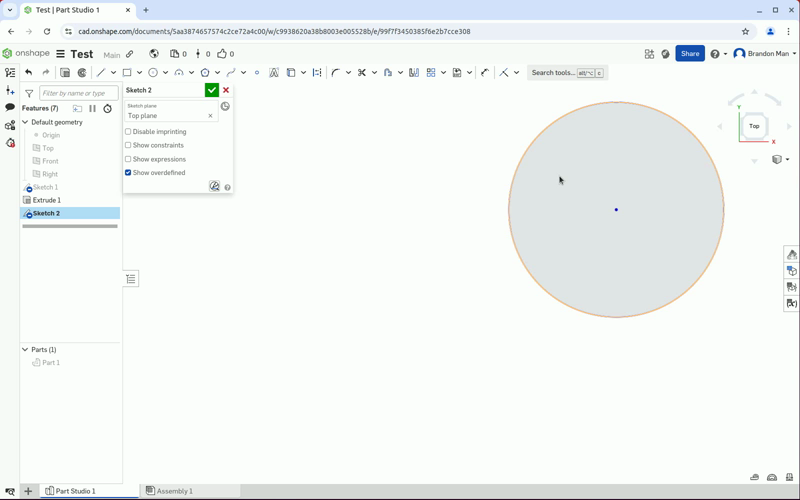
click(559, 175)
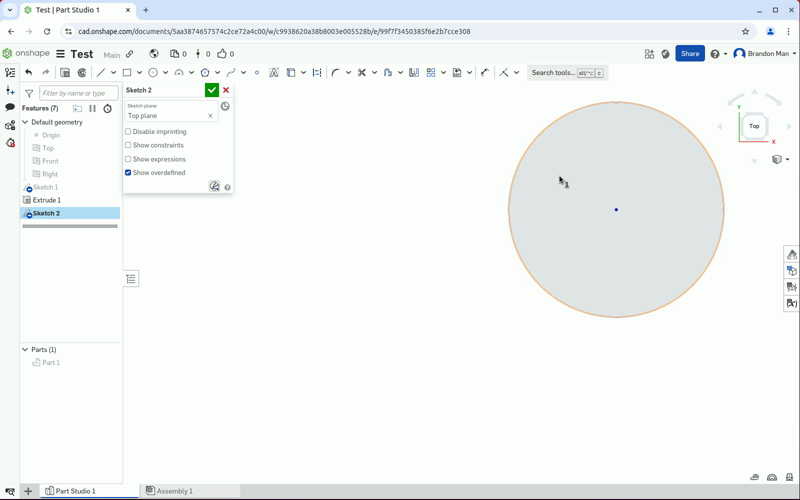
scroll(-6)
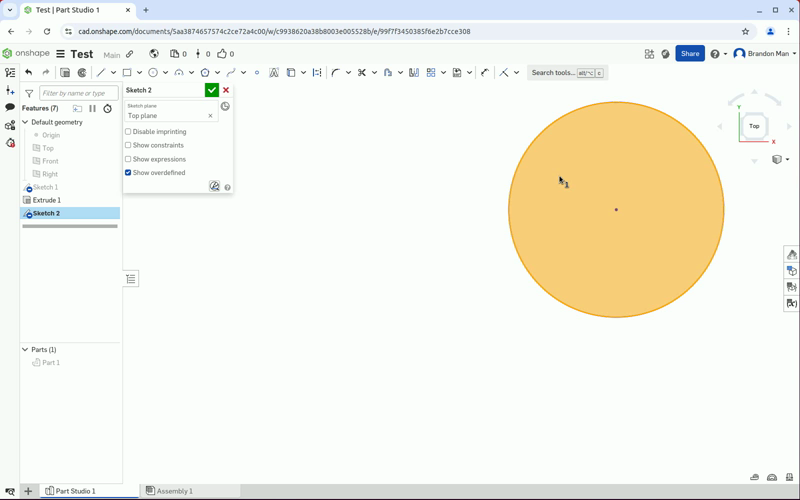
scroll(-6)
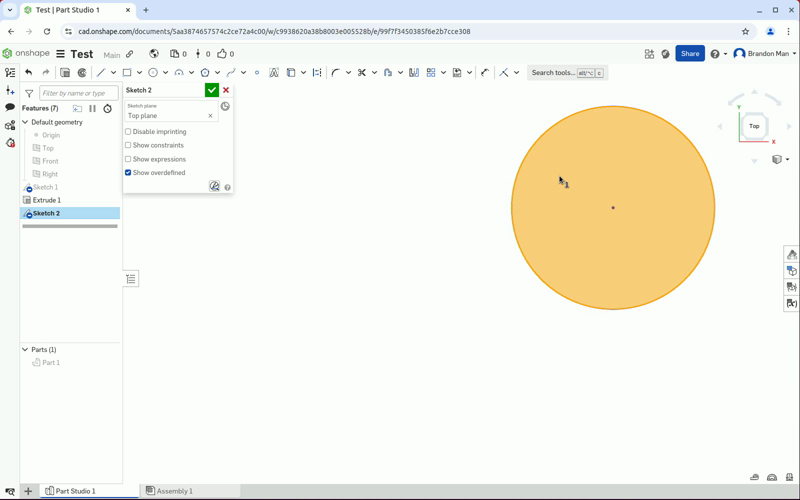
scroll(-6)
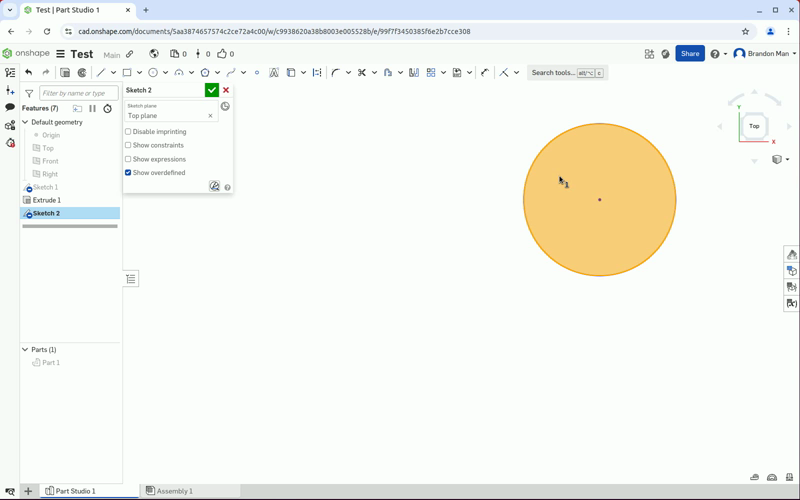
scroll(-6)
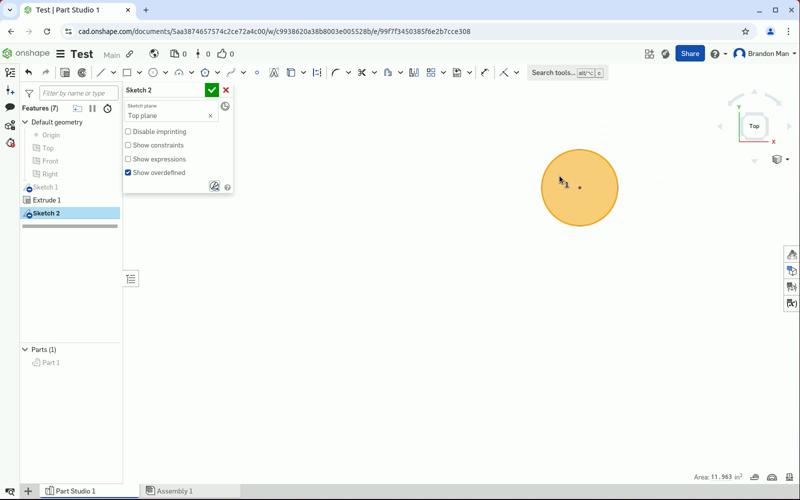
scroll(-6)
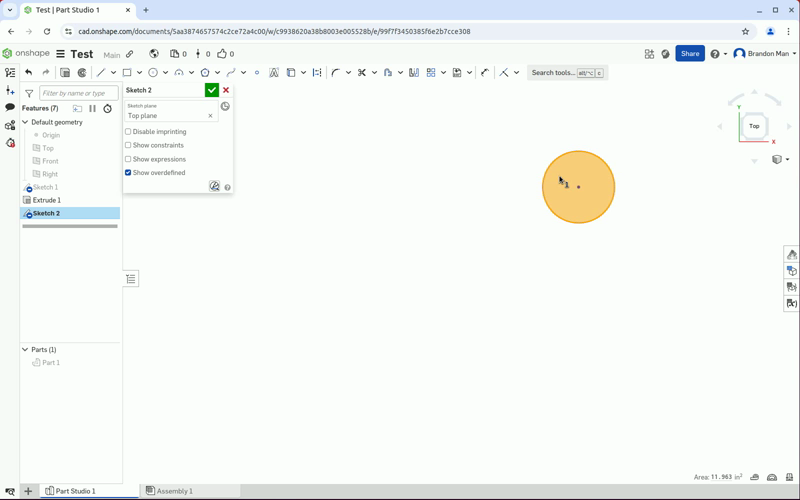
scroll(-6)
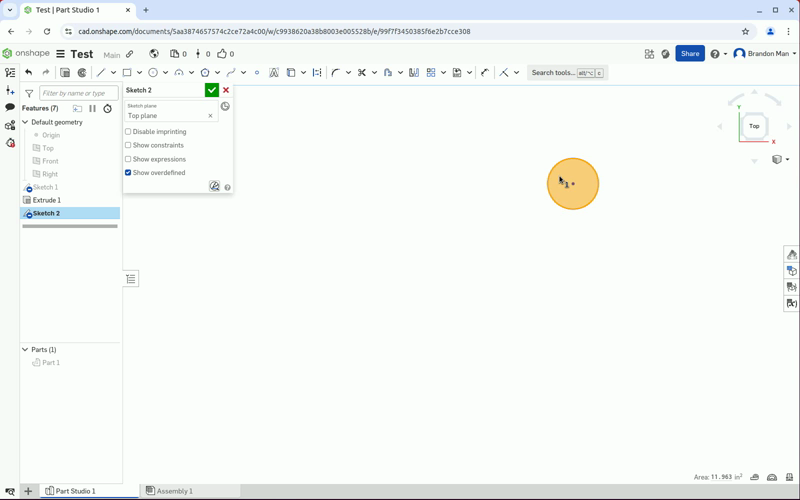
scroll(-6)
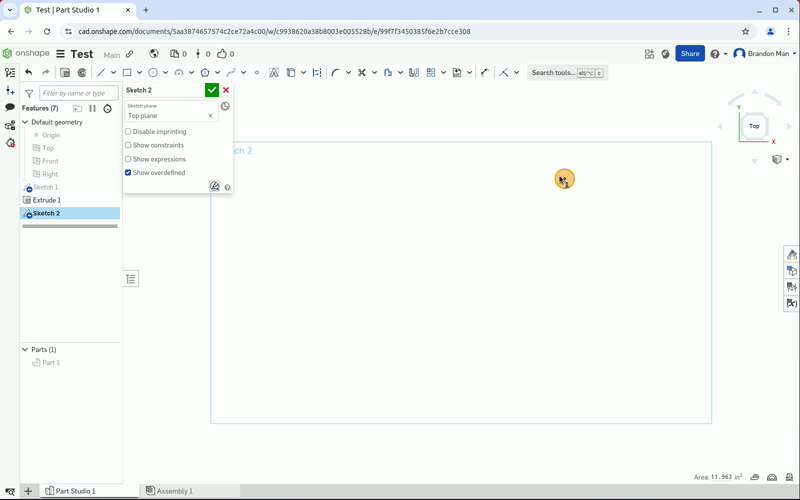
mouse_move(73, 352)
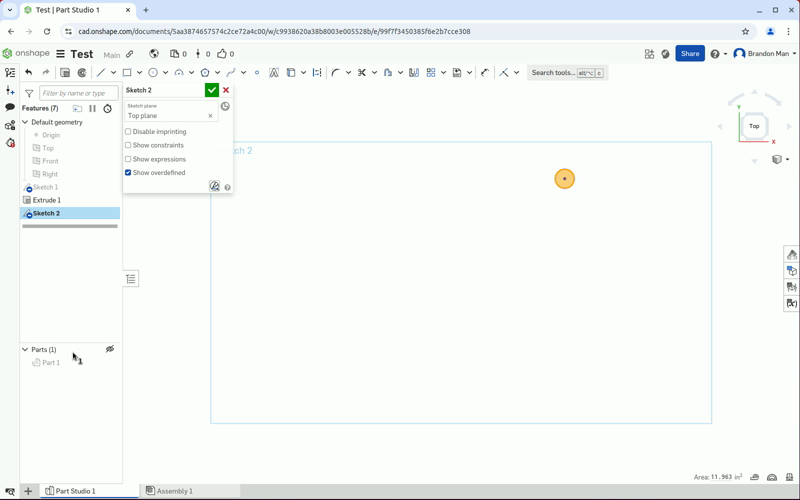
key(shift+y)
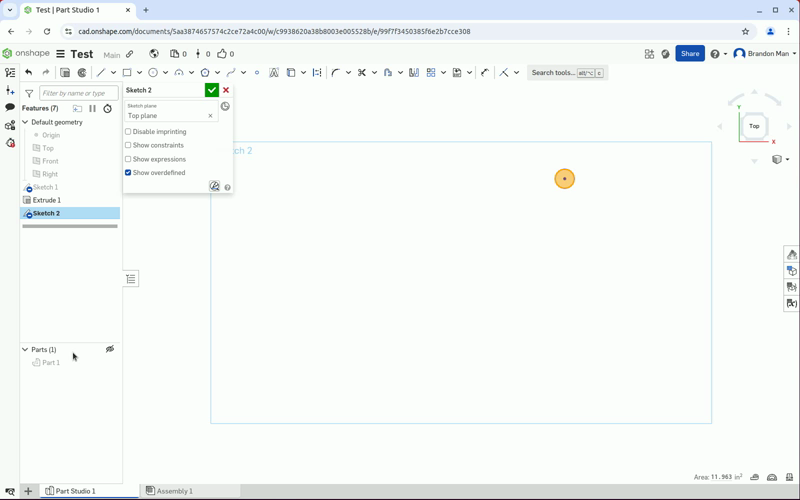
key(shift+e)
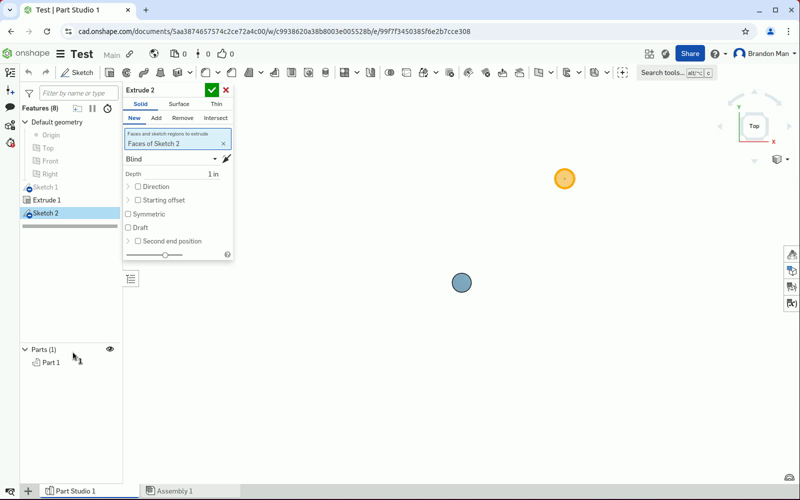
mouse_move(143, 106)
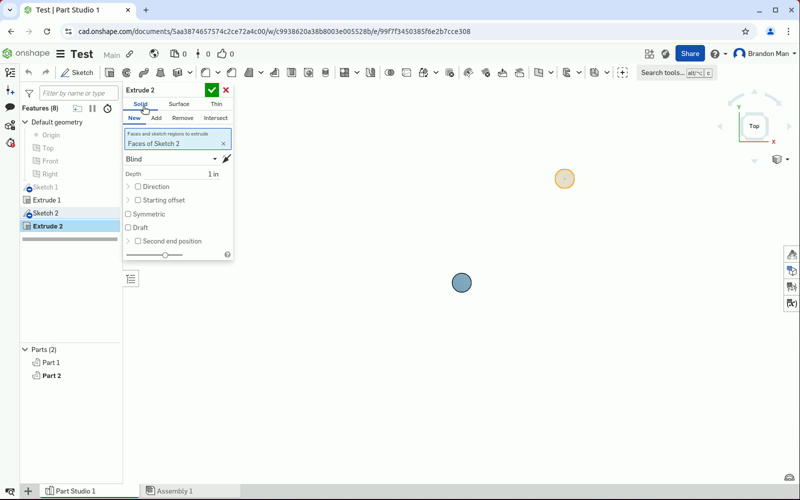
click(143, 106)
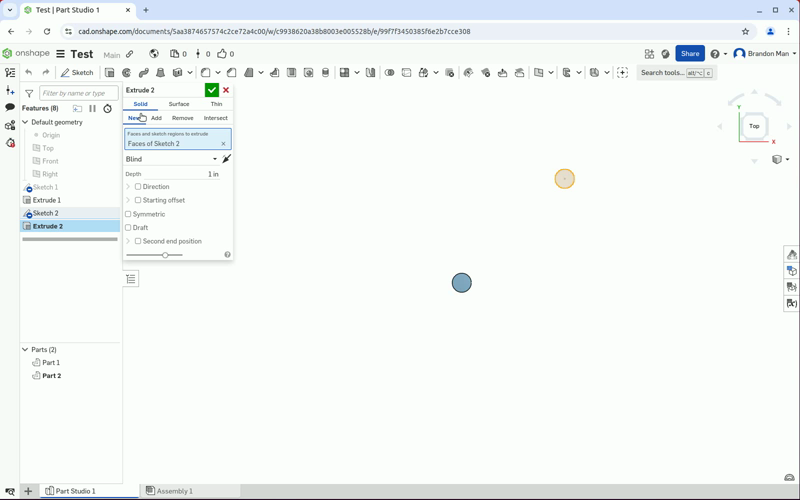
mouse_move(137, 120)
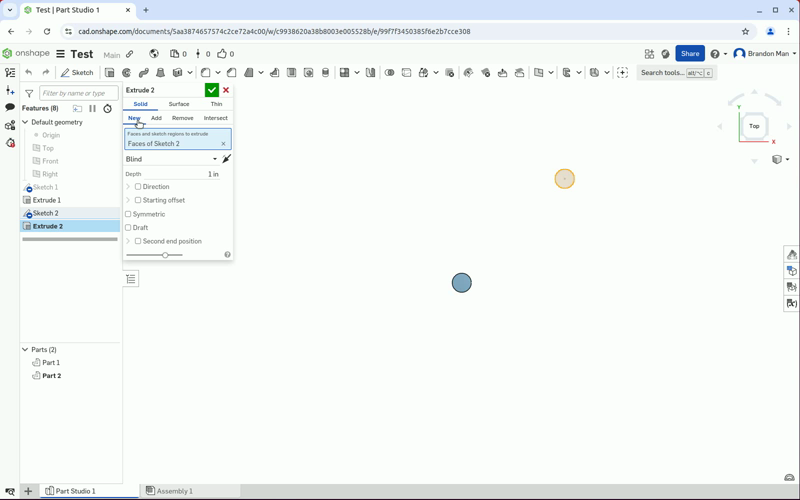
click(137, 120)
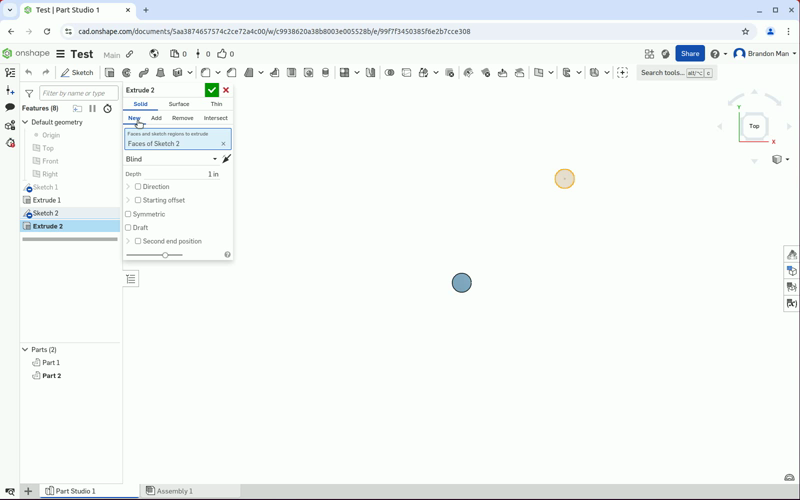
key(tab, 4)
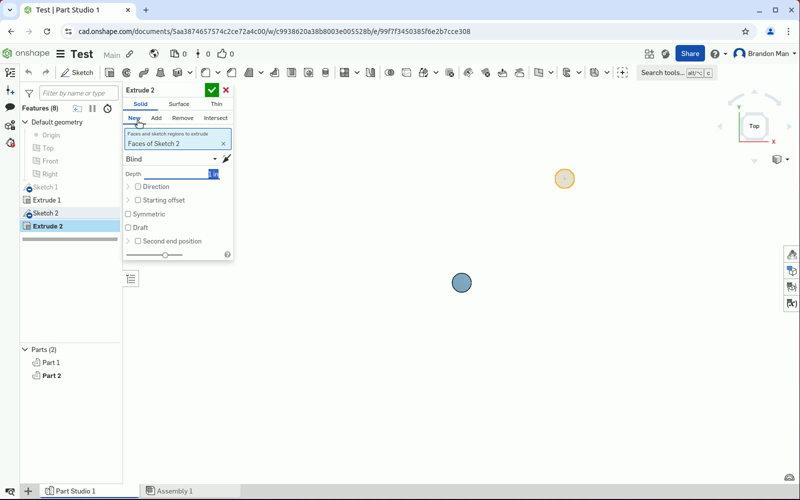
text(-17.813)
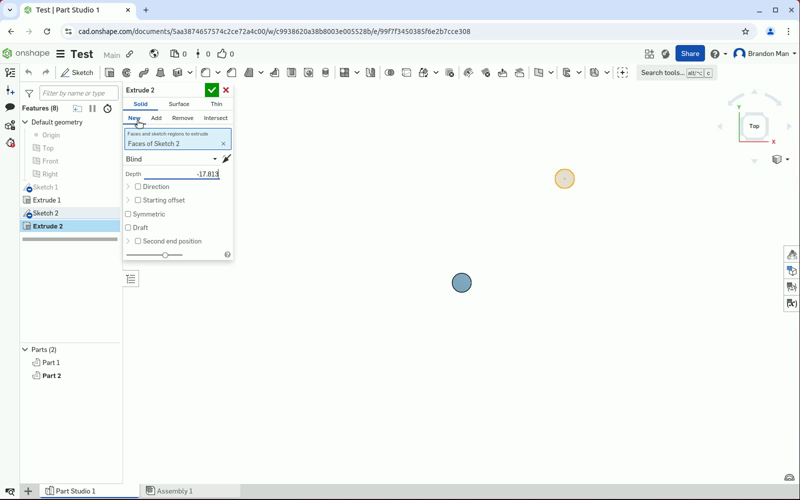
key(enter)
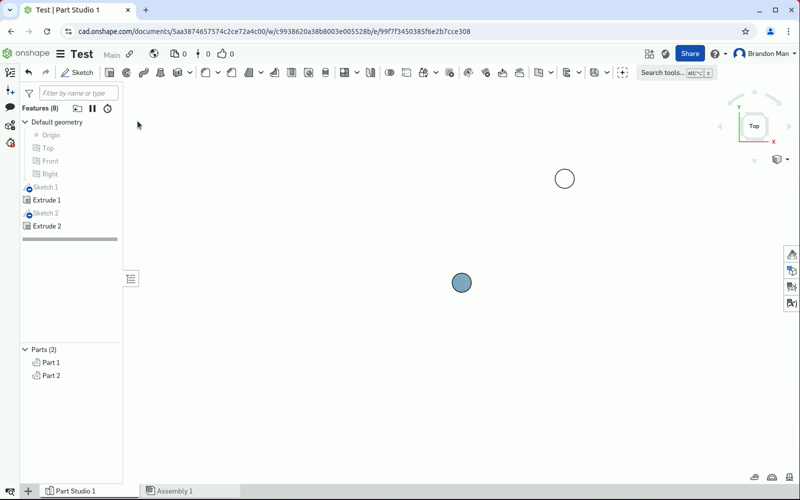
key(shift+h)
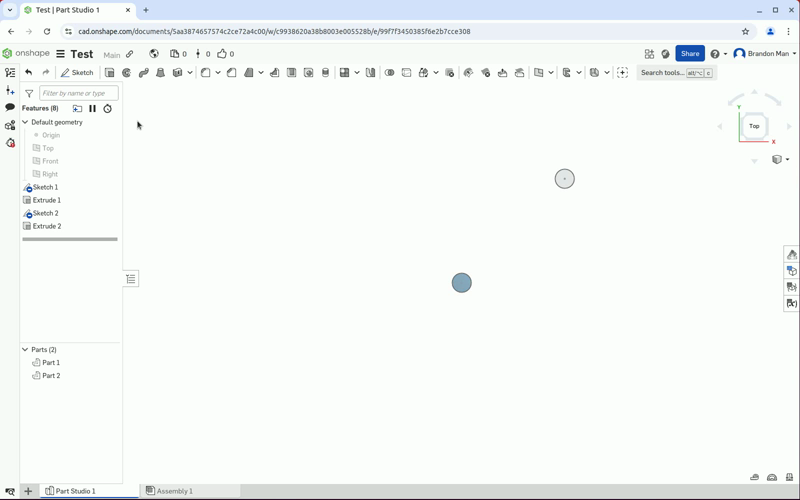
key(shift+h)
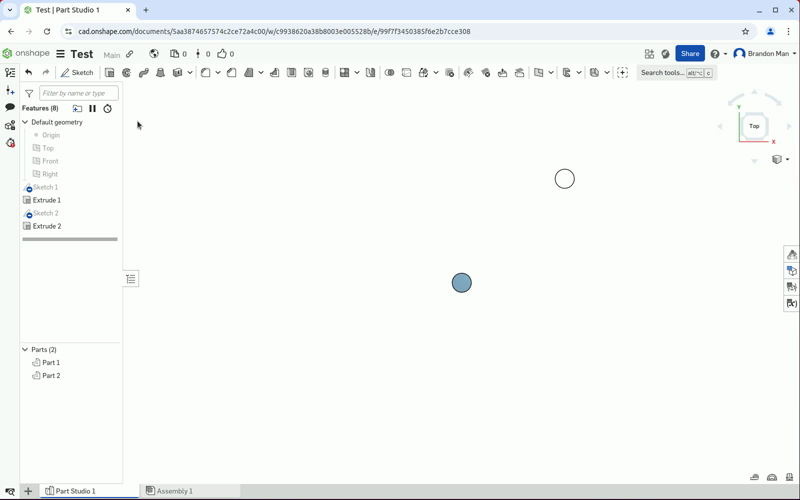
mouse_move(73, 189)
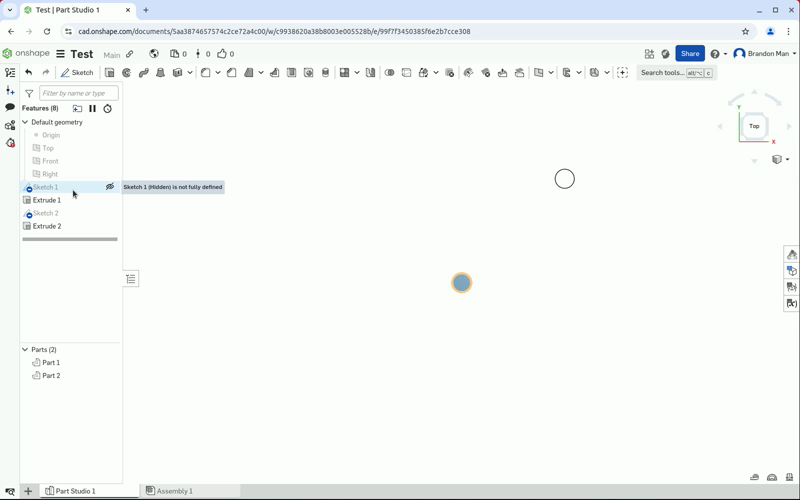
click(73, 189)
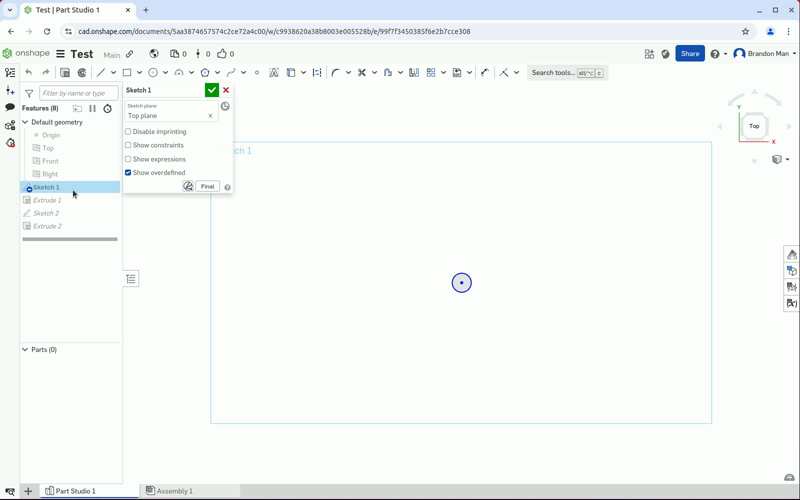
mouse_move(229, 92)
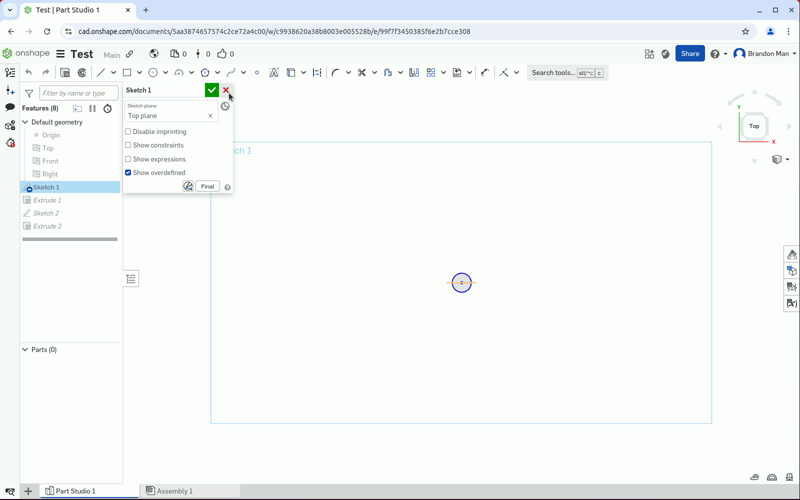
click(229, 92)
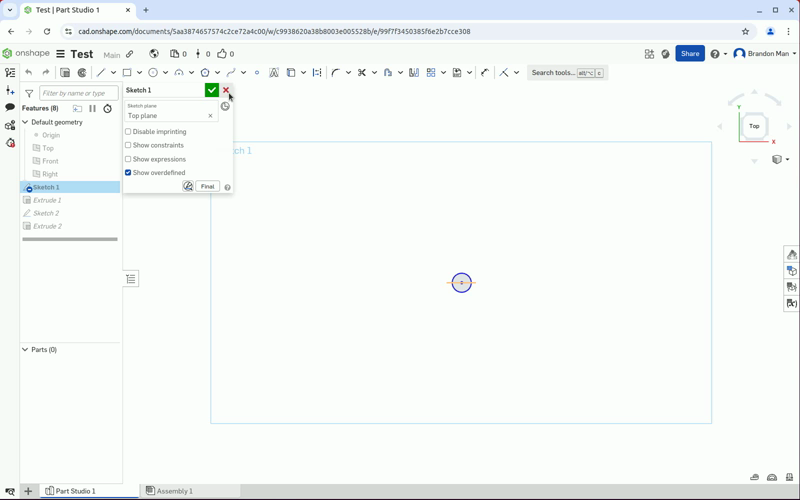
key(shift+s)
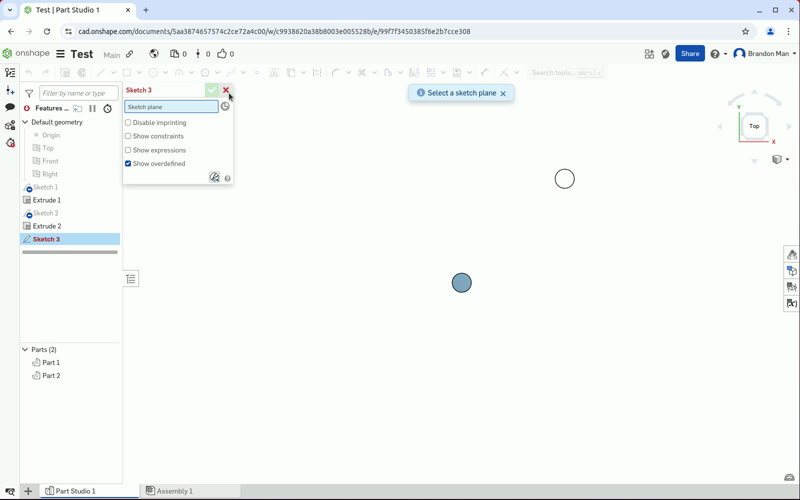
mouse_move(73, 150)
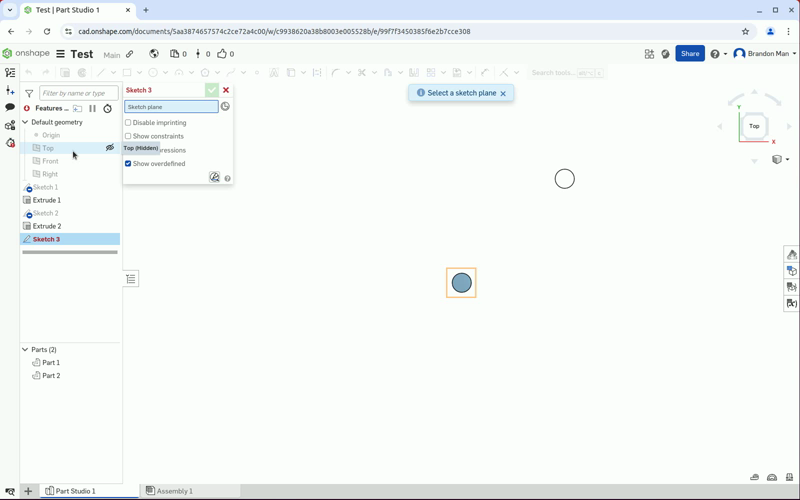
click(73, 150)
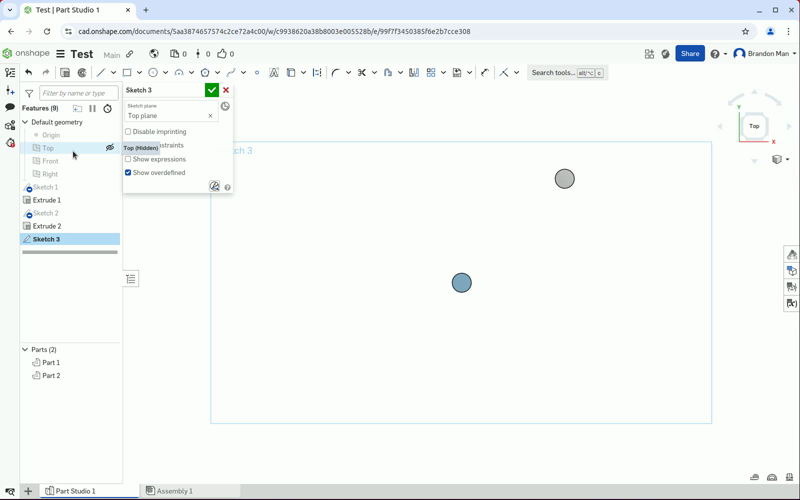
mouse_move(73, 352)
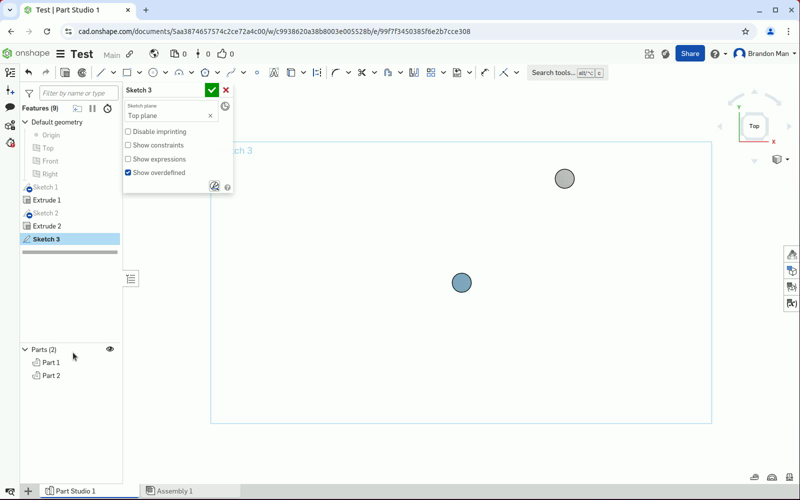
key(y)
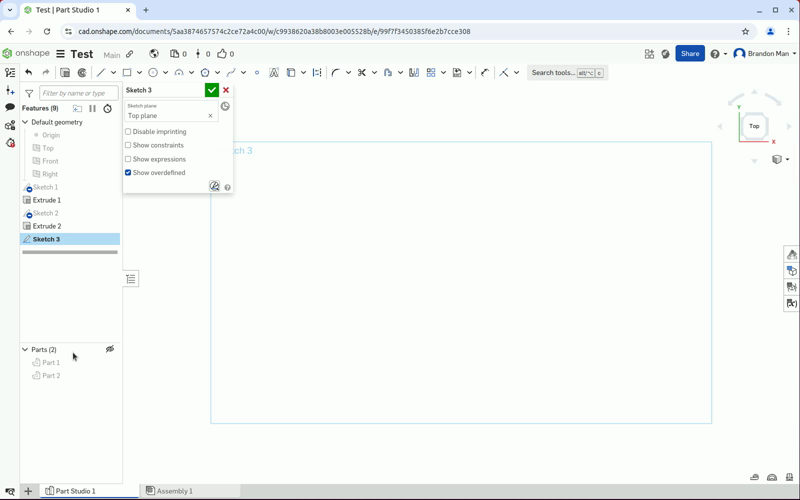
key(c)
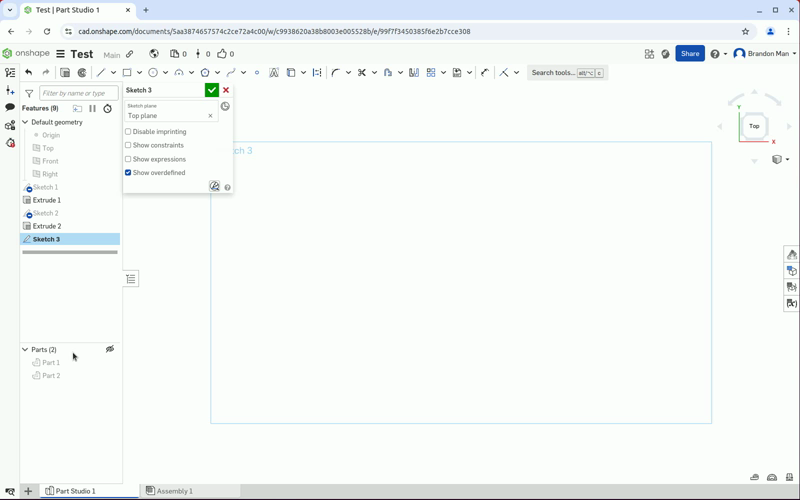
key_down(shift)
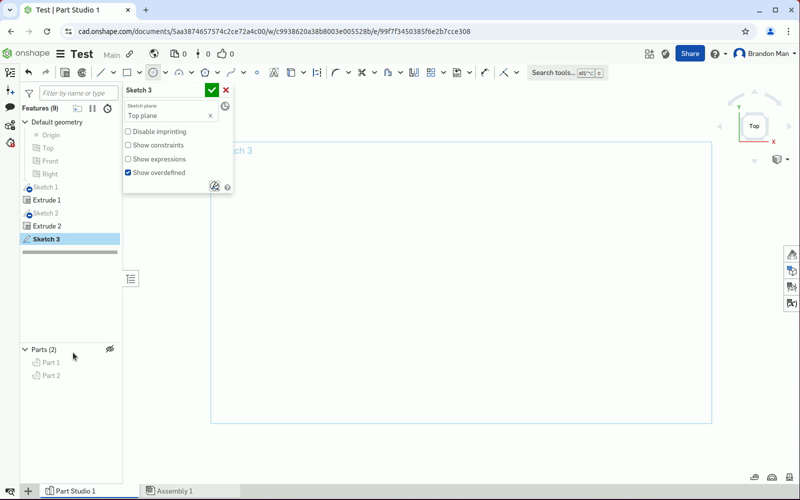
mouse_move(357, 178)
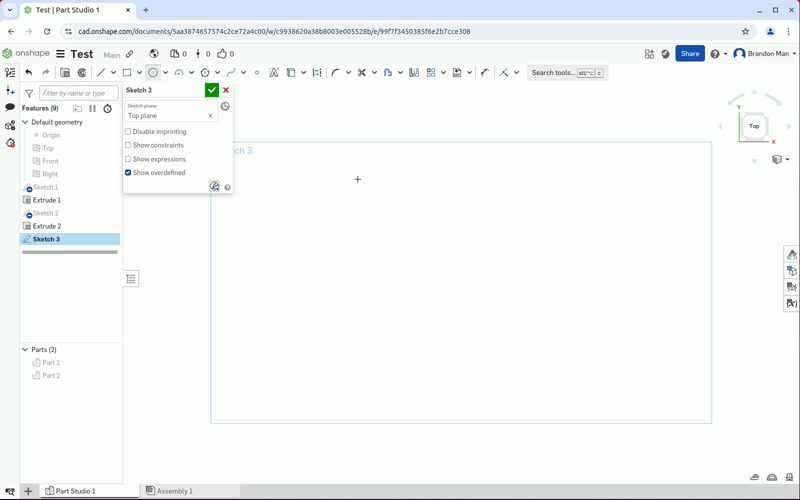
click(357, 178)
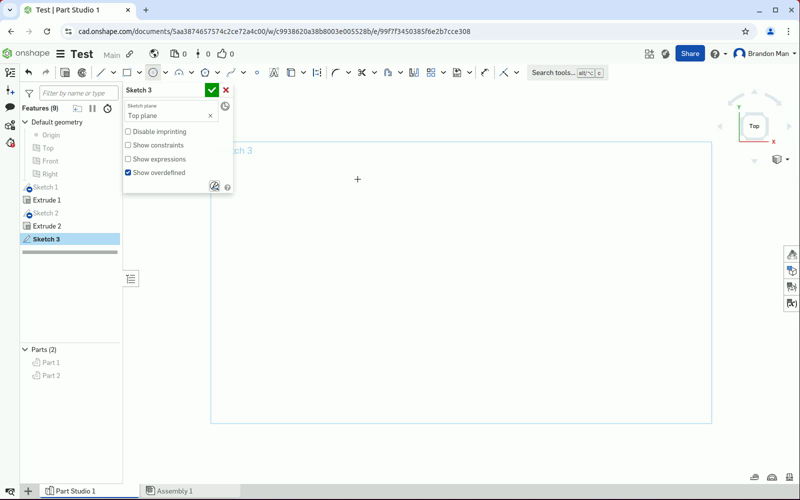
key_up(shift)
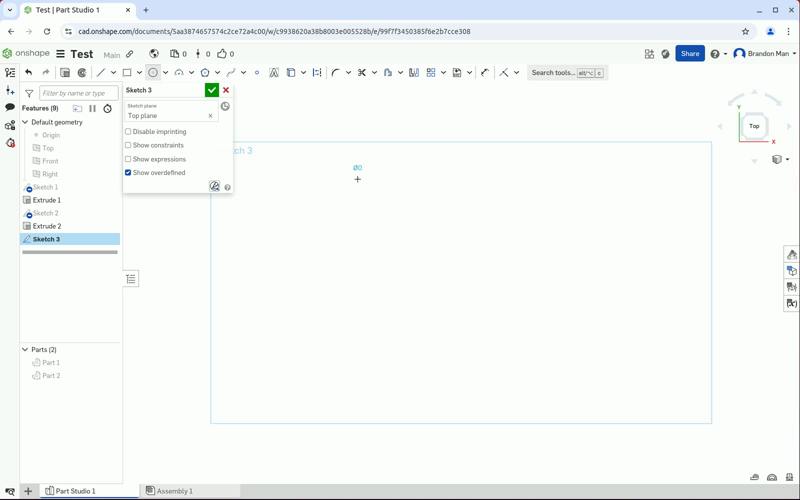
mouse_move(366, 178)
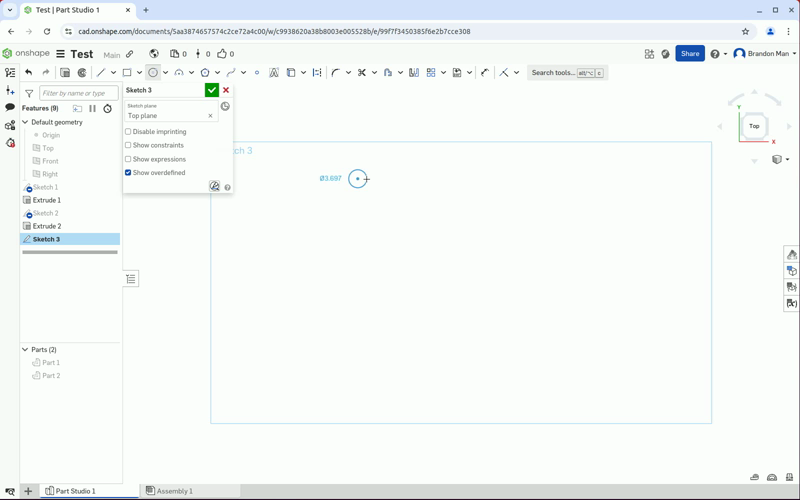
click(366, 178)
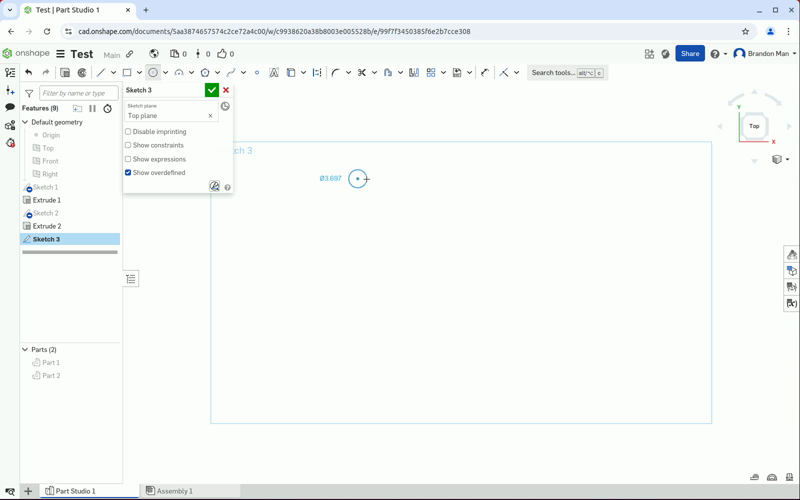
key(esc)
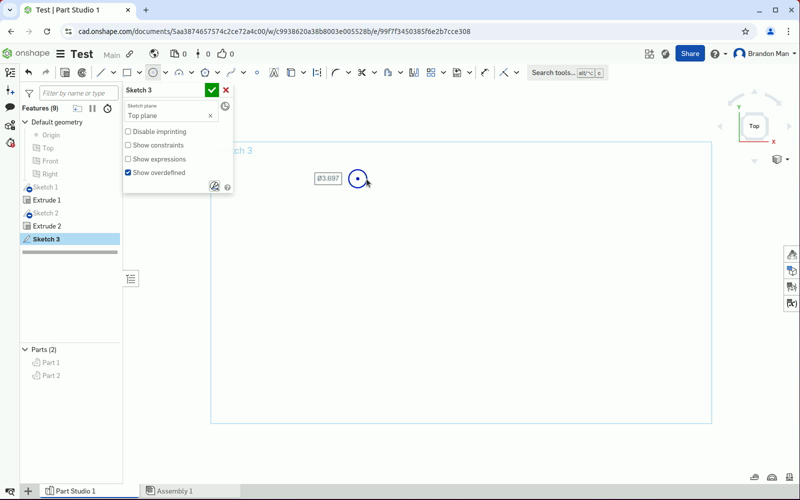
mouse_move(349, 181)
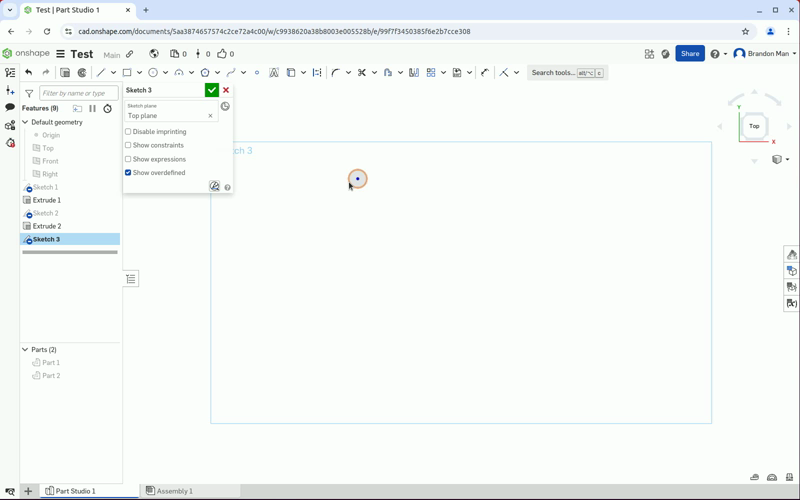
scroll(6)
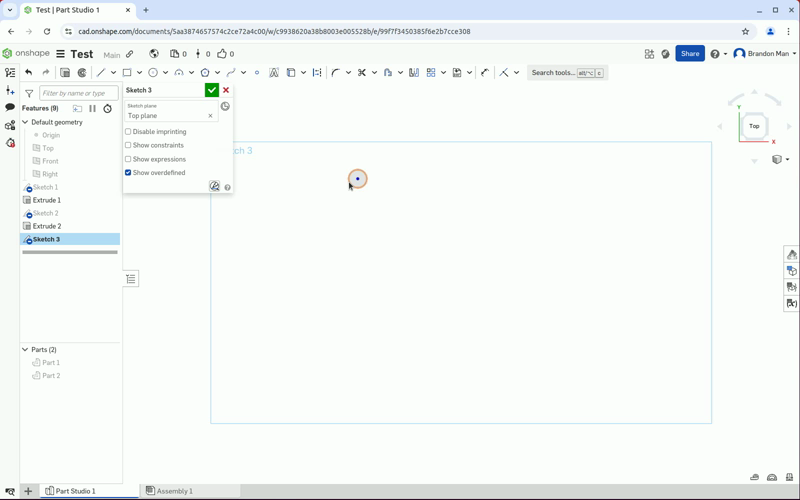
scroll(6)
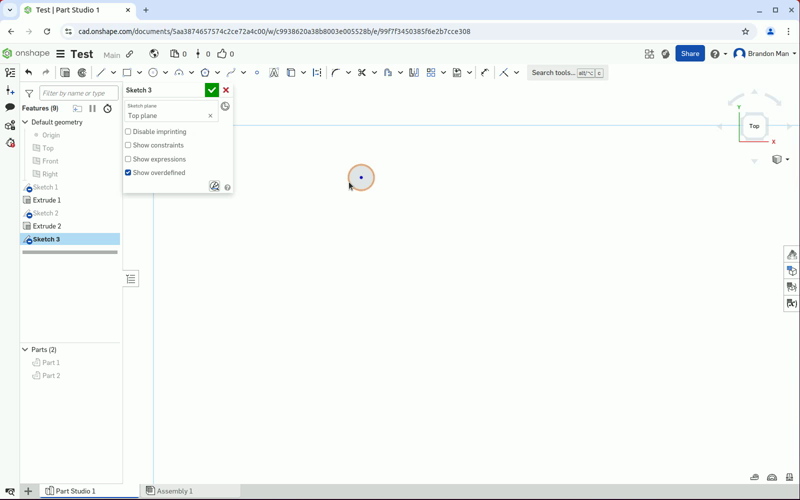
scroll(6)
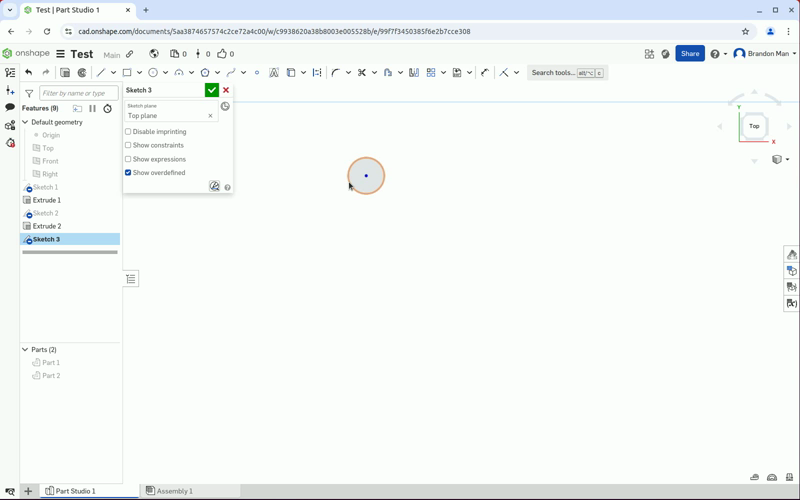
scroll(6)
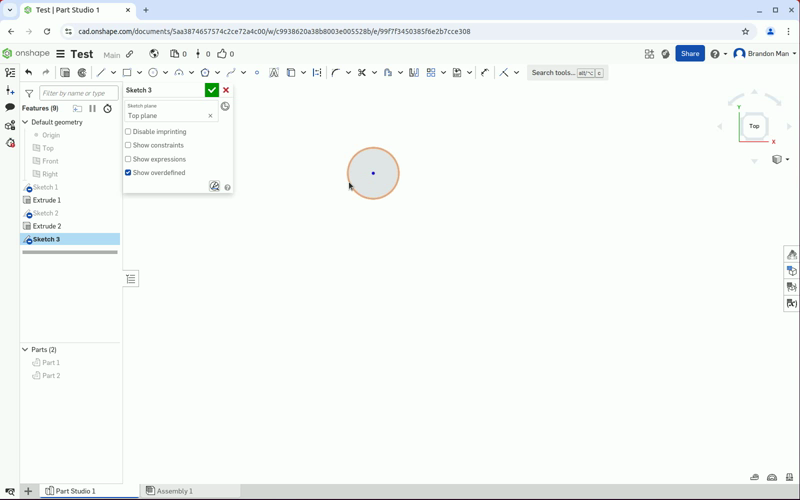
scroll(6)
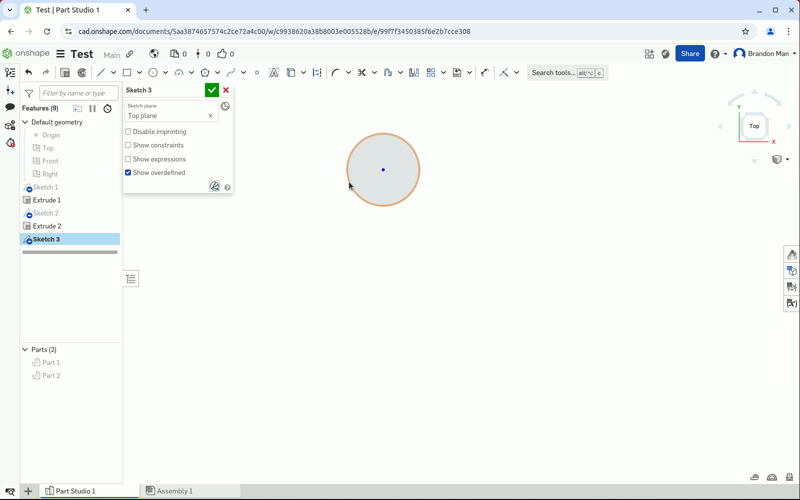
scroll(6)
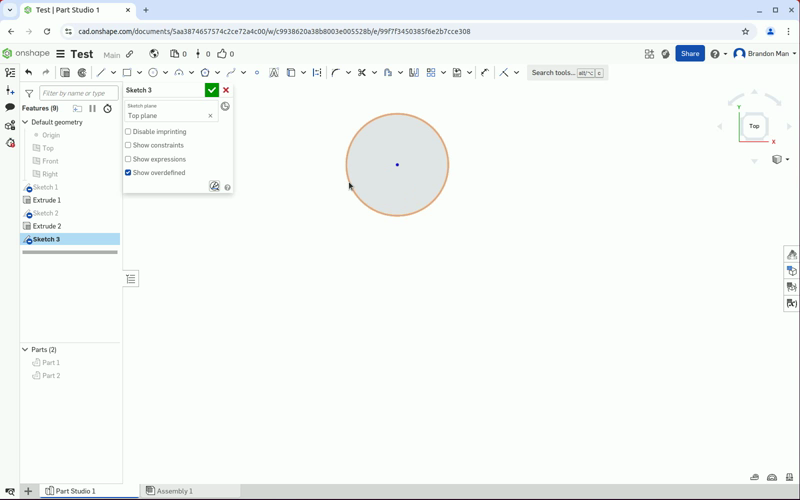
scroll(6)
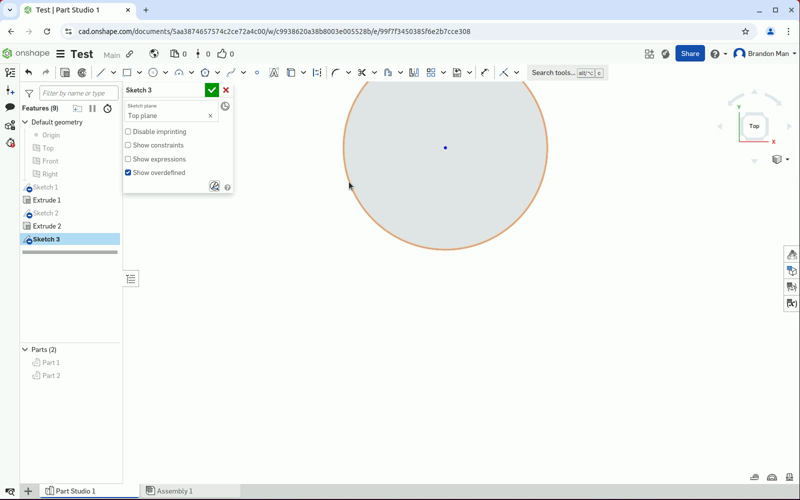
click(349, 181)
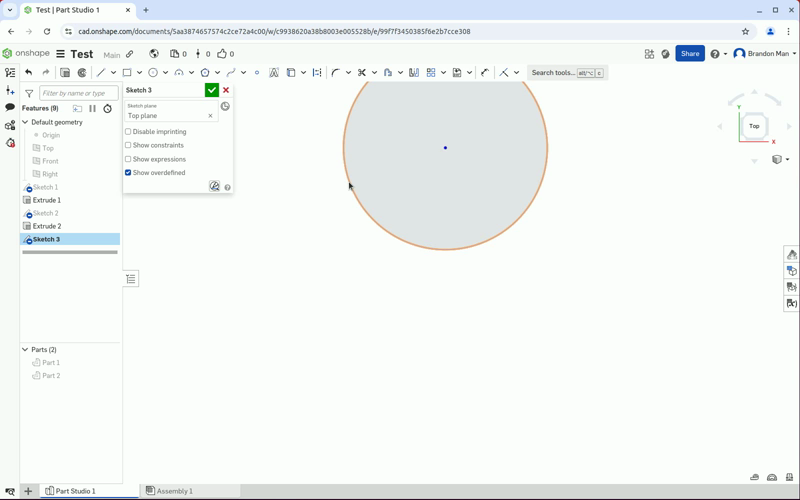
scroll(-6)
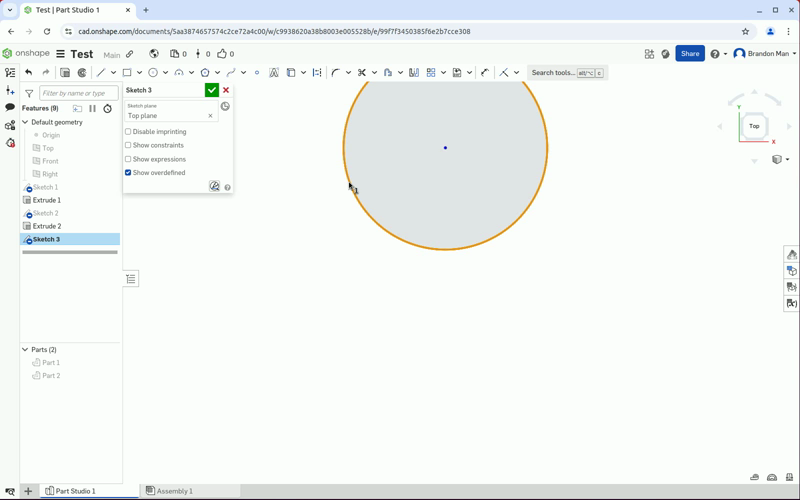
scroll(-6)
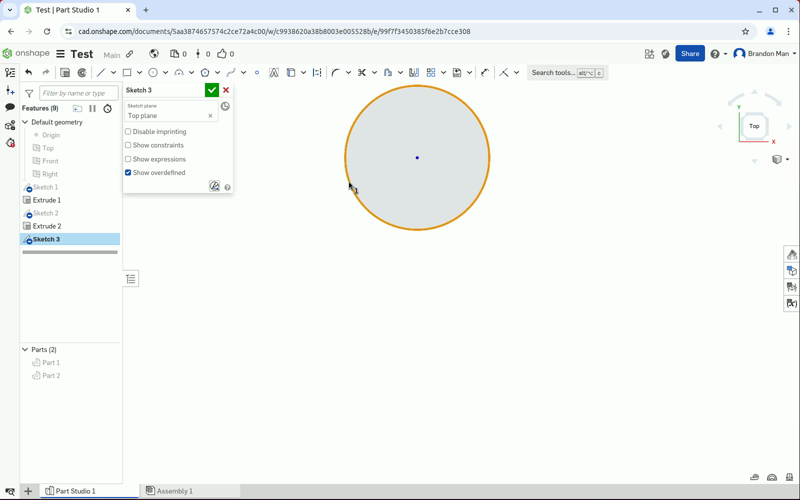
scroll(-6)
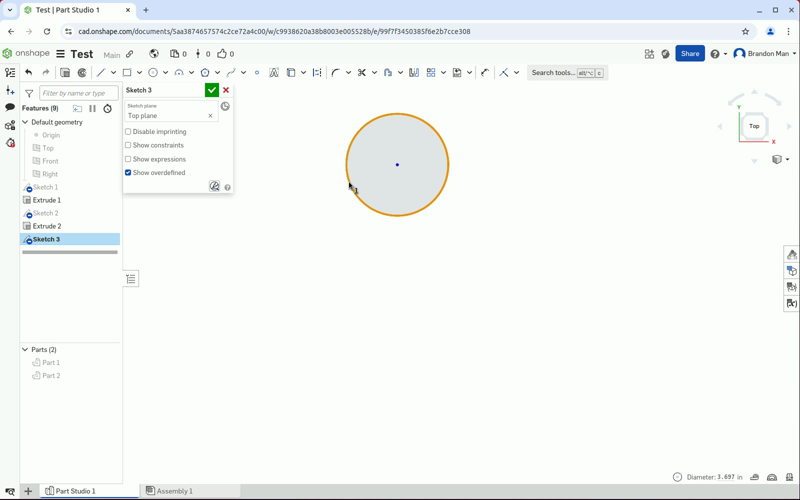
scroll(-6)
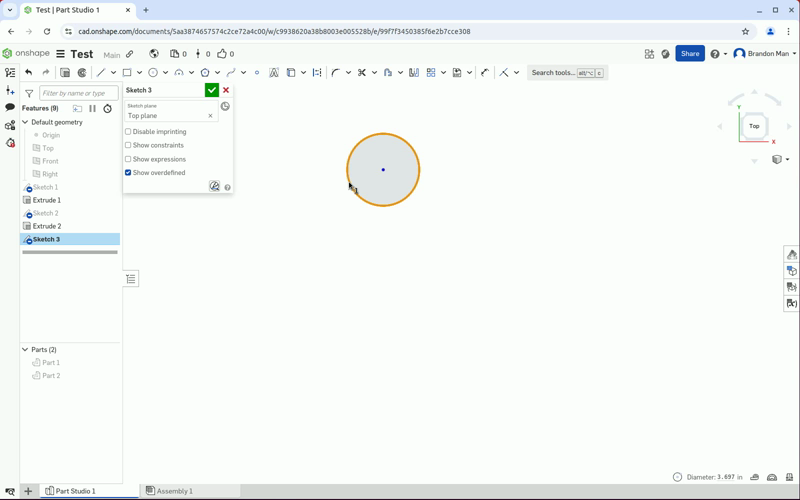
scroll(-6)
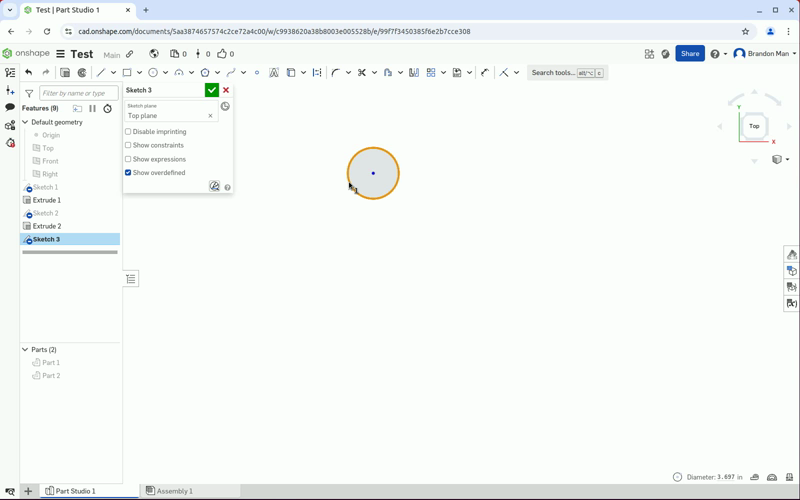
scroll(-6)
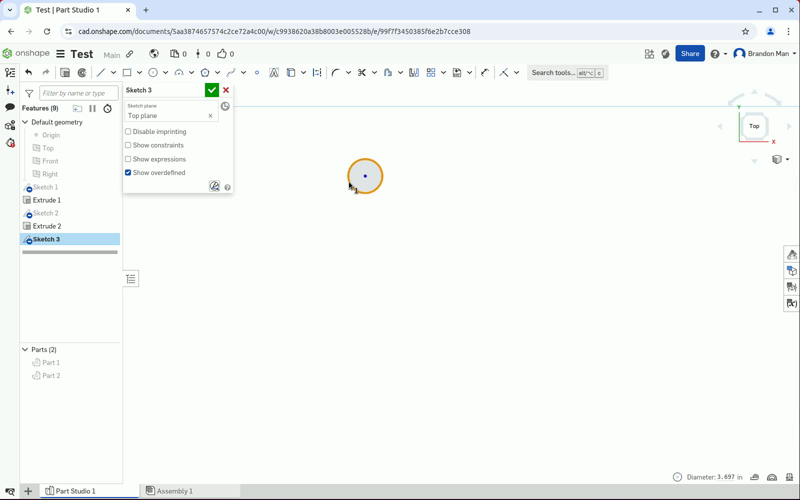
scroll(-6)
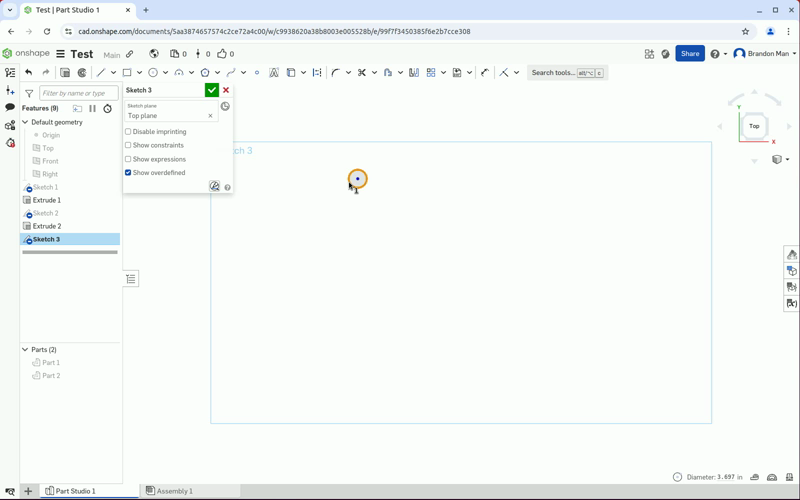
mouse_move(73, 352)
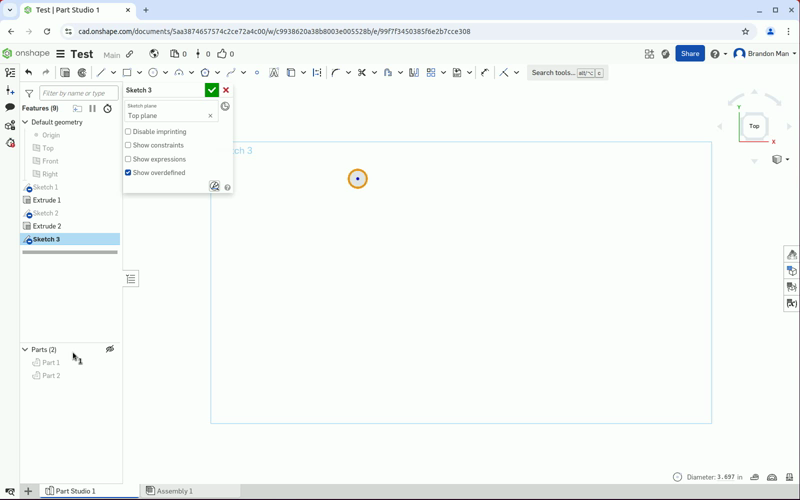
key(shift+y)
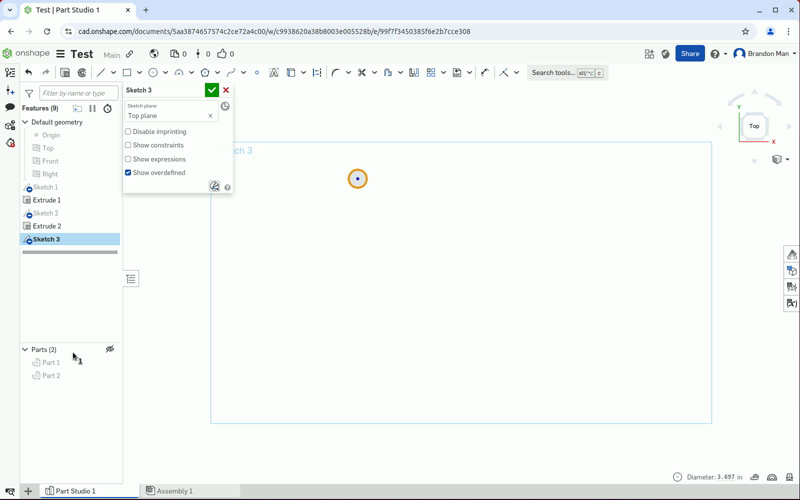
key(shift+e)
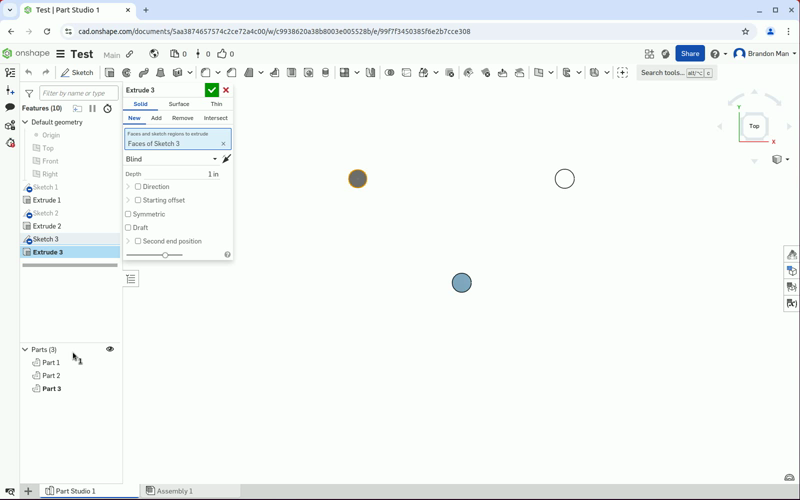
mouse_move(143, 106)
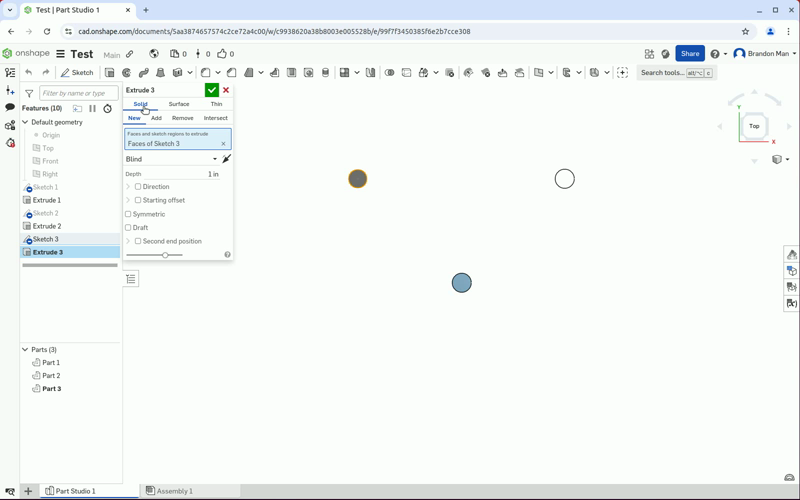
click(143, 106)
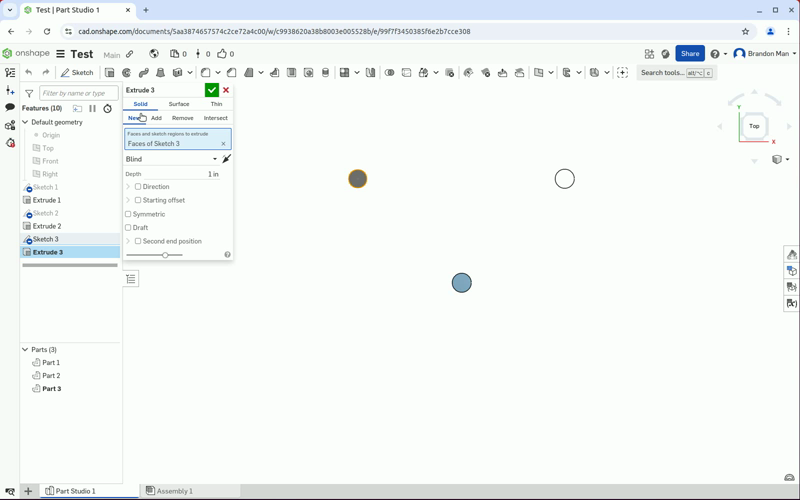
mouse_move(137, 120)
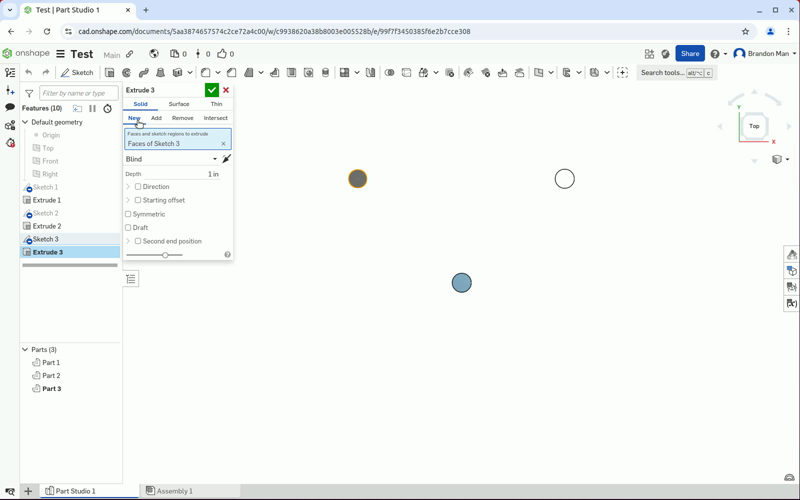
click(137, 120)
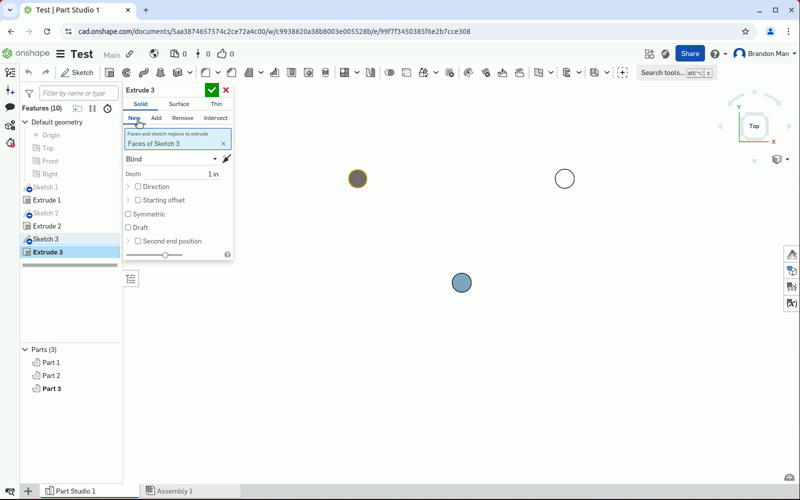
key(tab, 4)
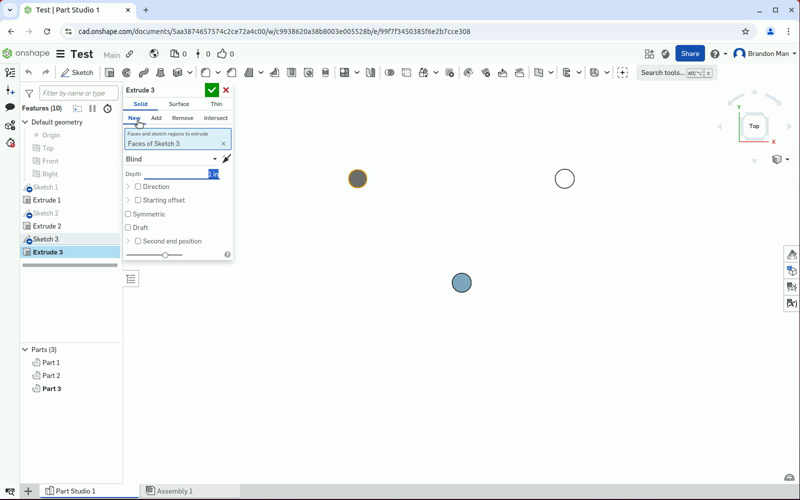
text(-17.813)
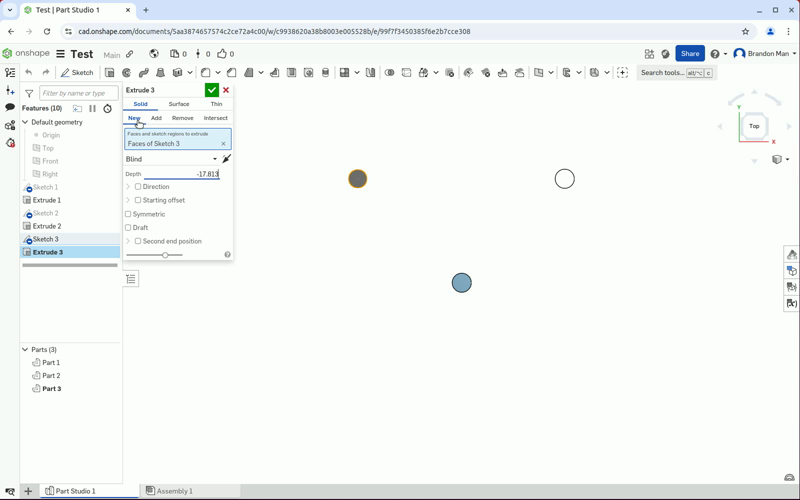
key(enter)
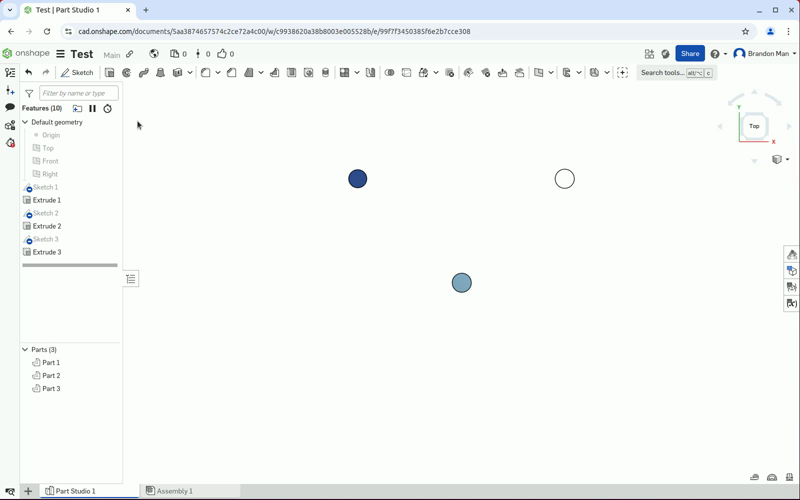
key(shift+h)
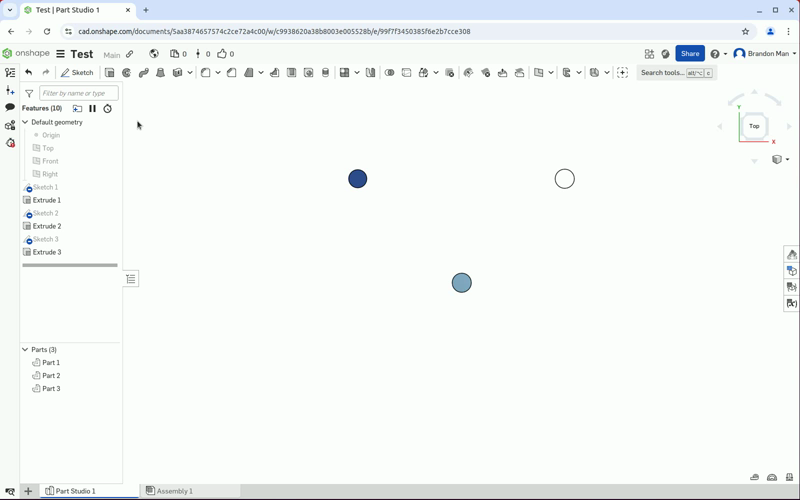
key(shift+h)
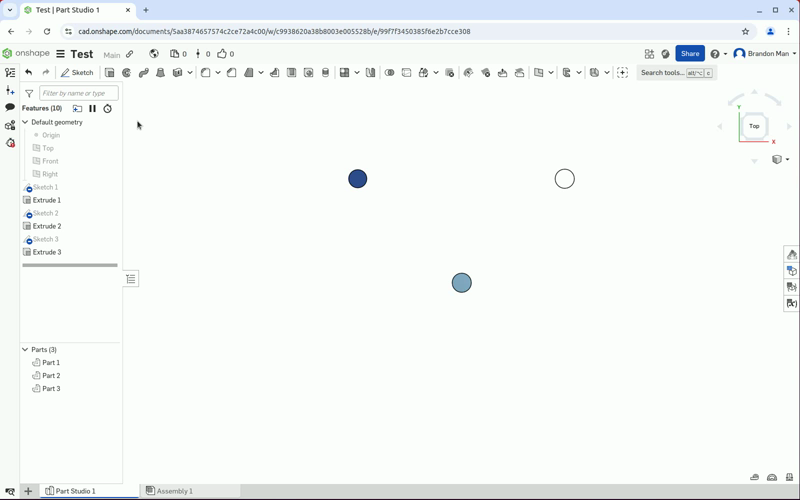
mouse_move(73, 189)
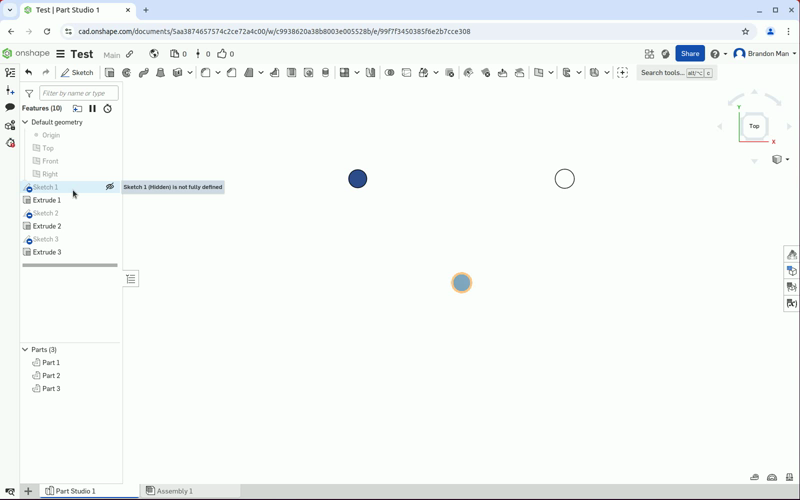
click(73, 189)
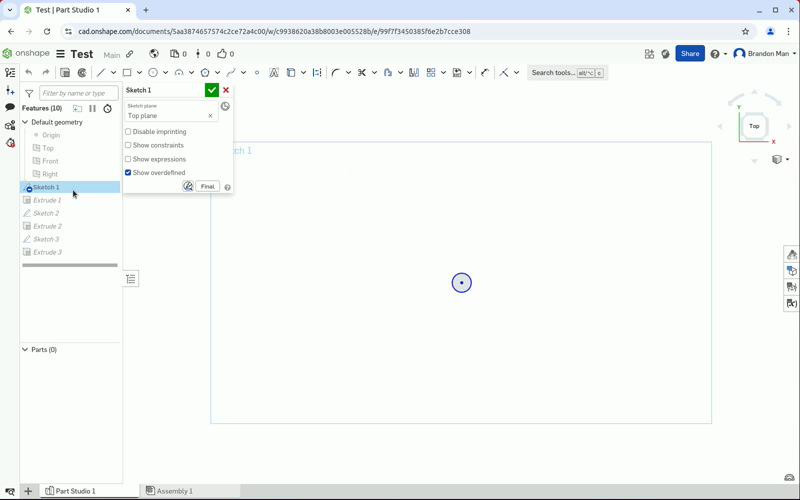
mouse_move(229, 92)
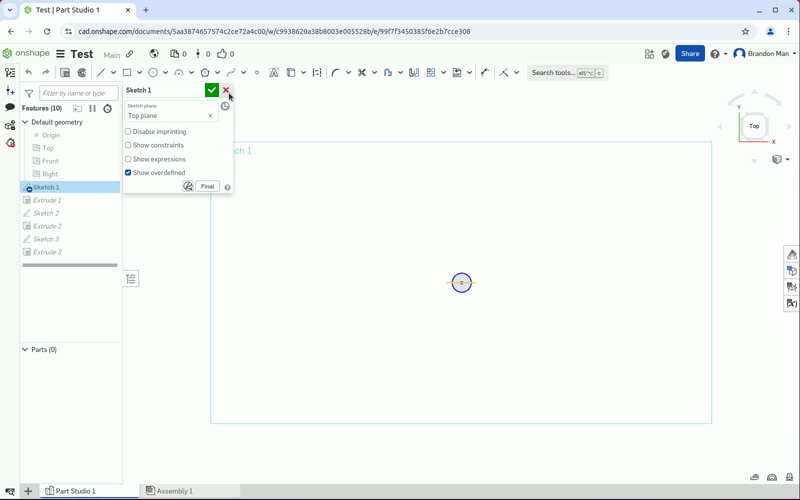
click(229, 92)
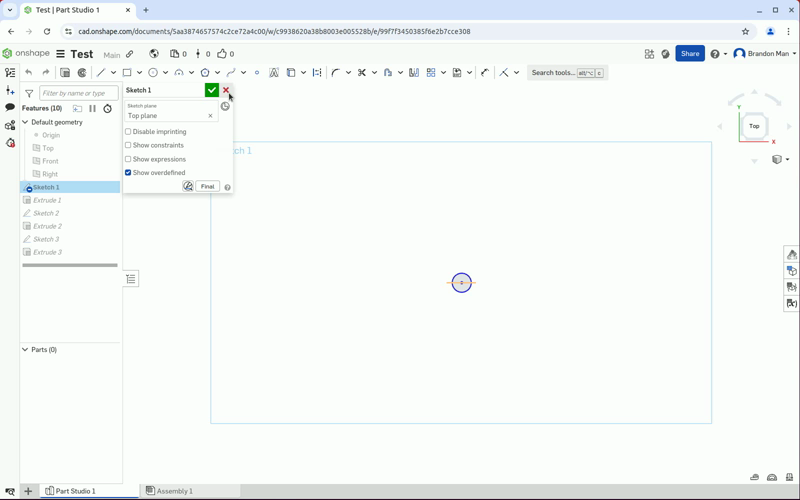
key(shift+s)
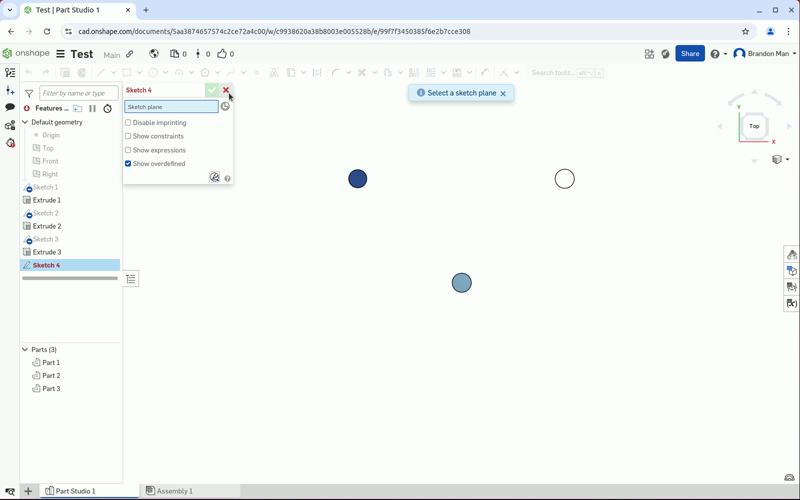
mouse_move(73, 150)
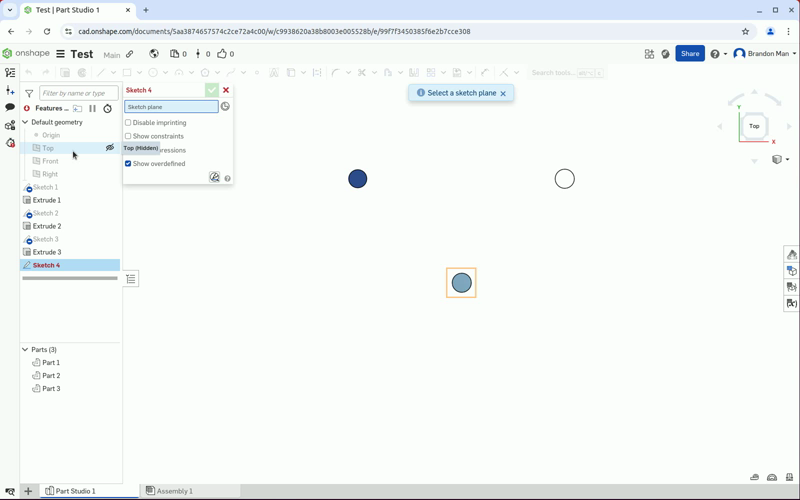
click(73, 150)
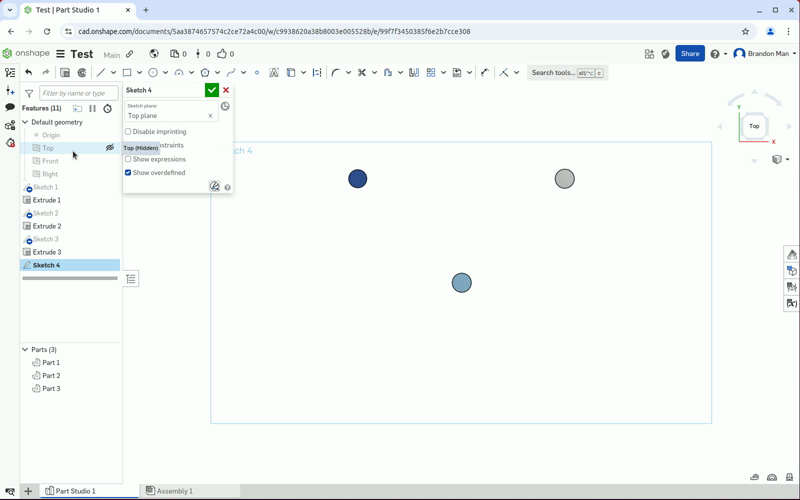
mouse_move(73, 352)
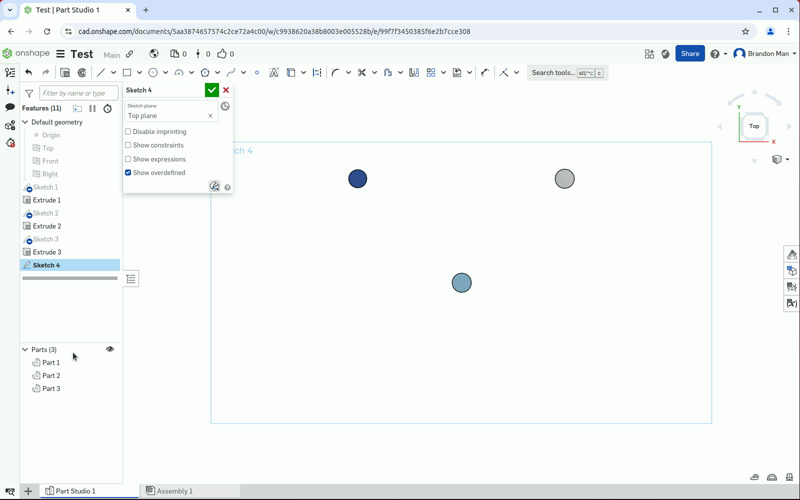
key(y)
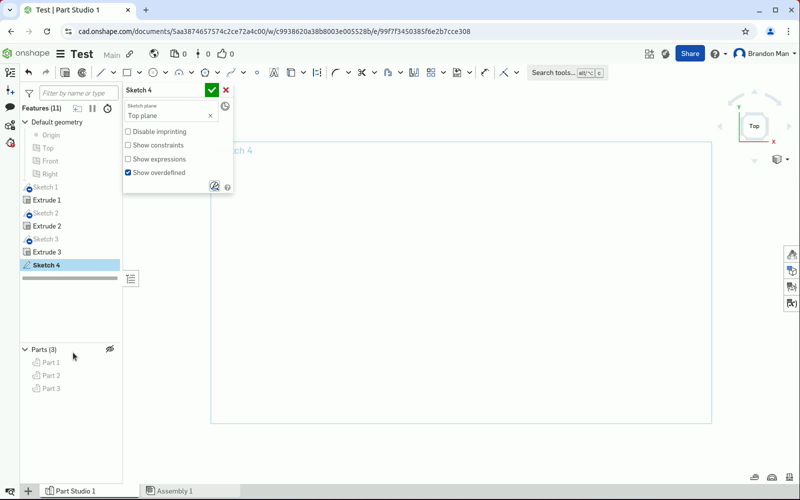
key(c)
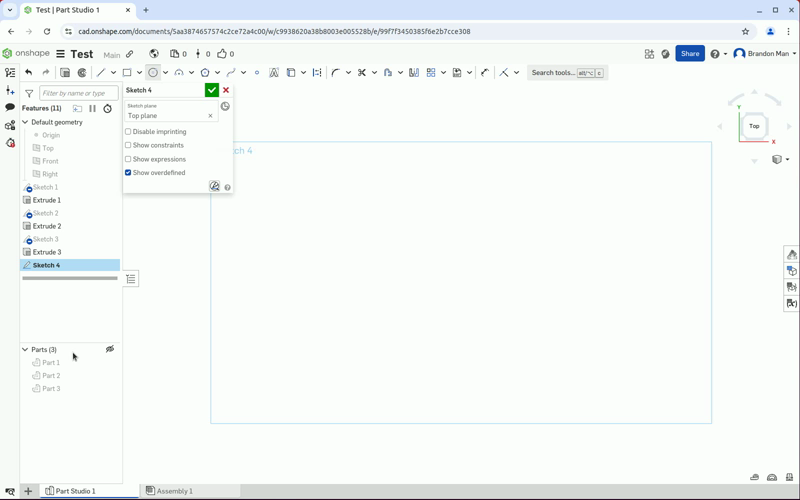
key_down(shift)
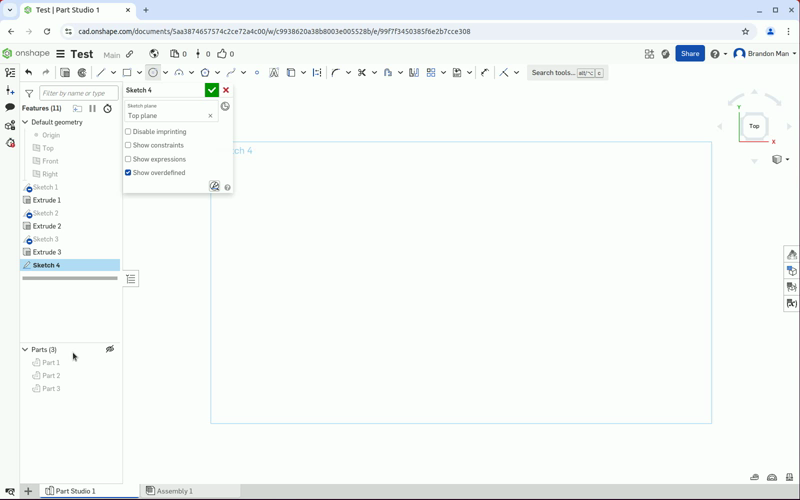
mouse_move(357, 387)
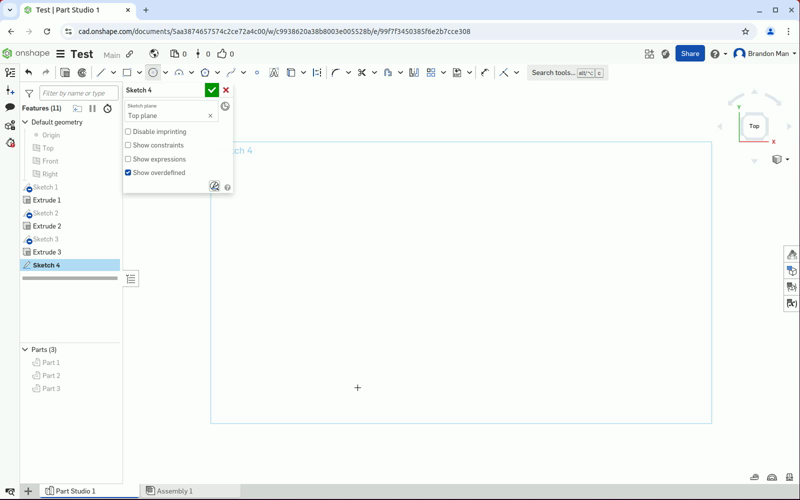
click(357, 387)
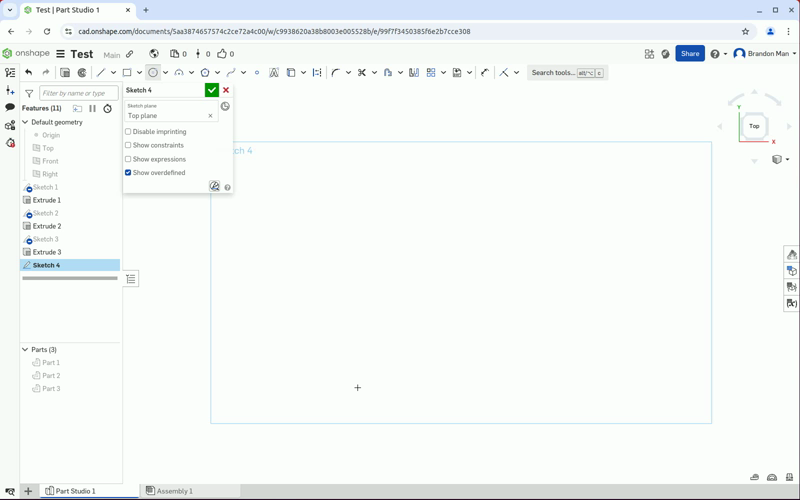
key_up(shift)
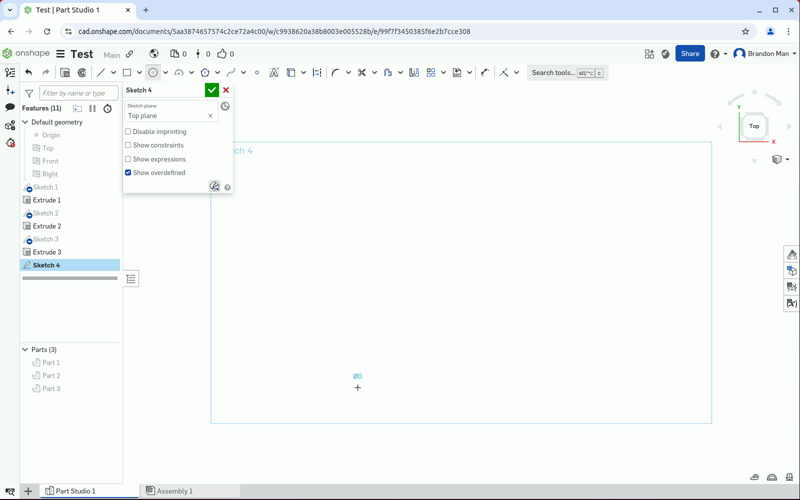
mouse_move(366, 387)
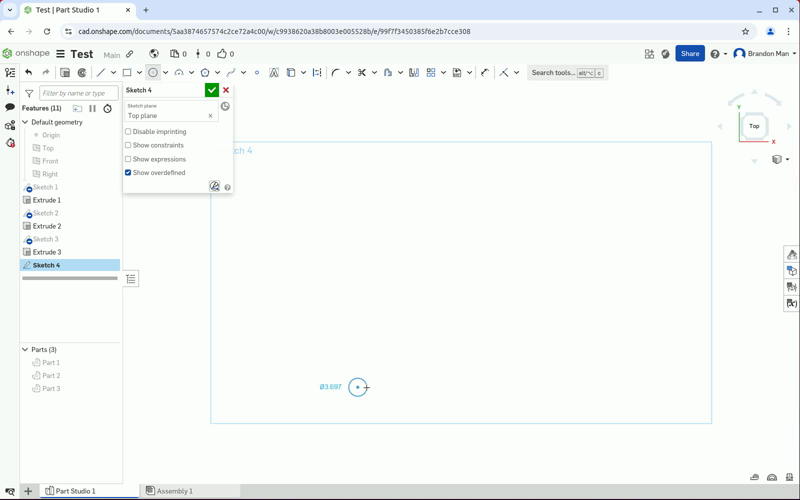
click(366, 387)
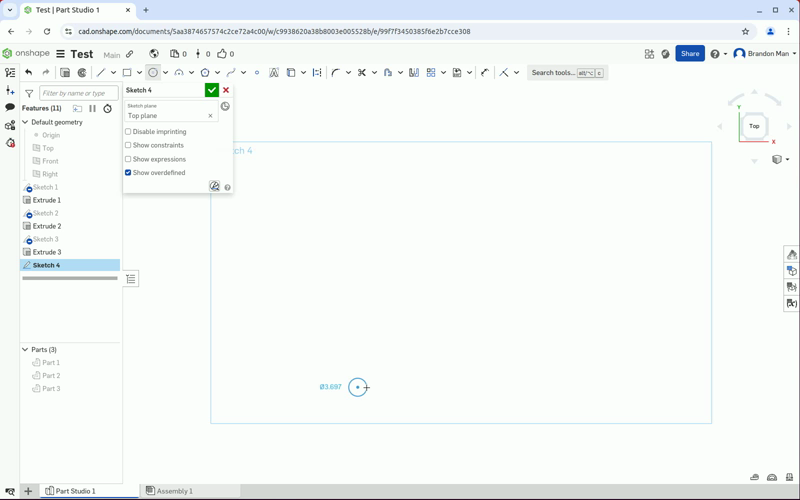
key(esc)
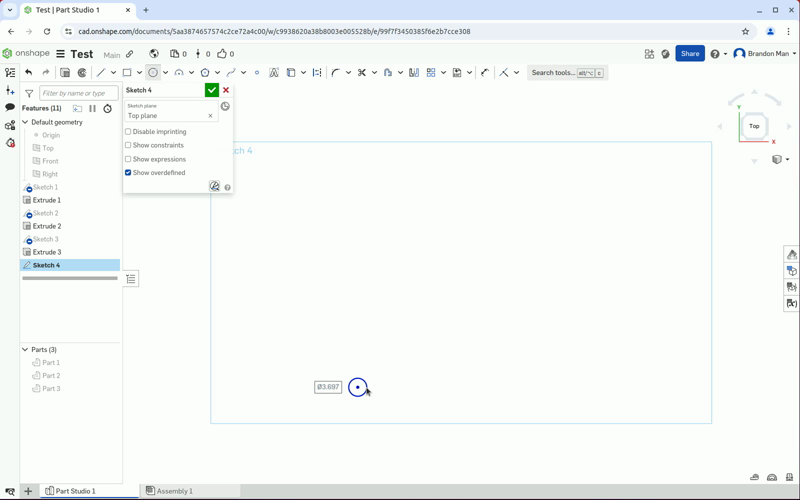
mouse_move(360, 394)
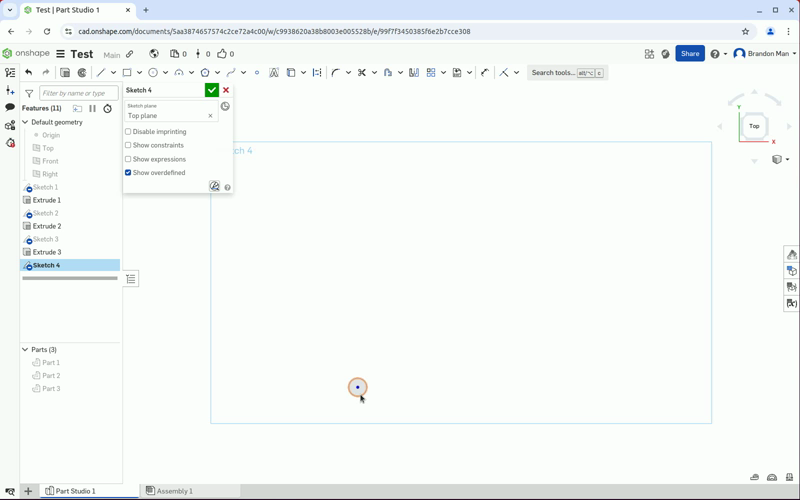
scroll(6)
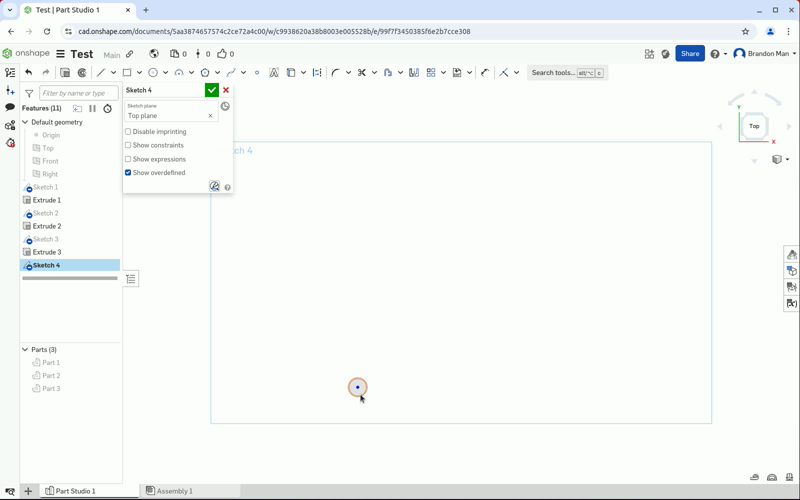
scroll(6)
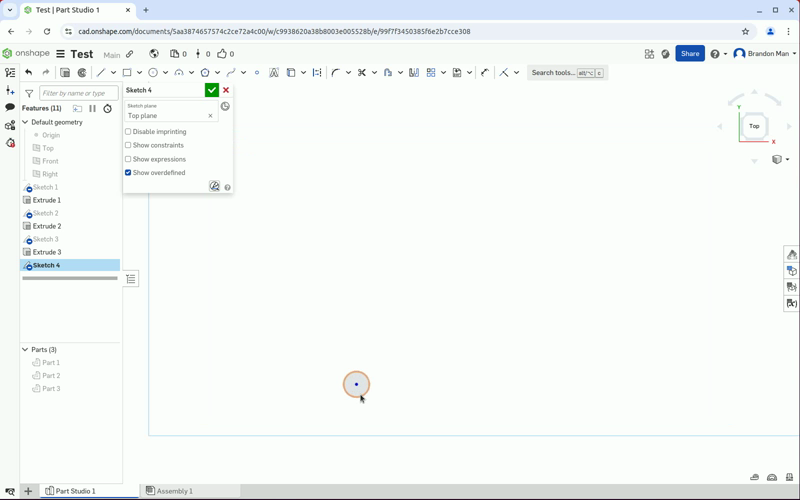
scroll(6)
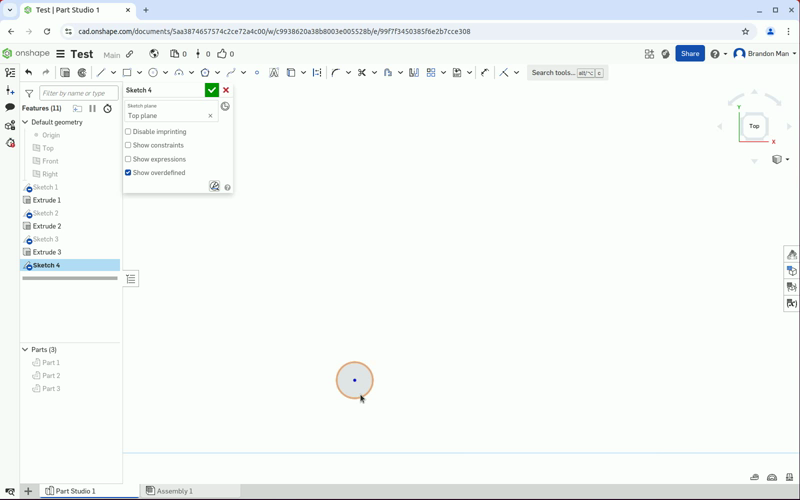
scroll(6)
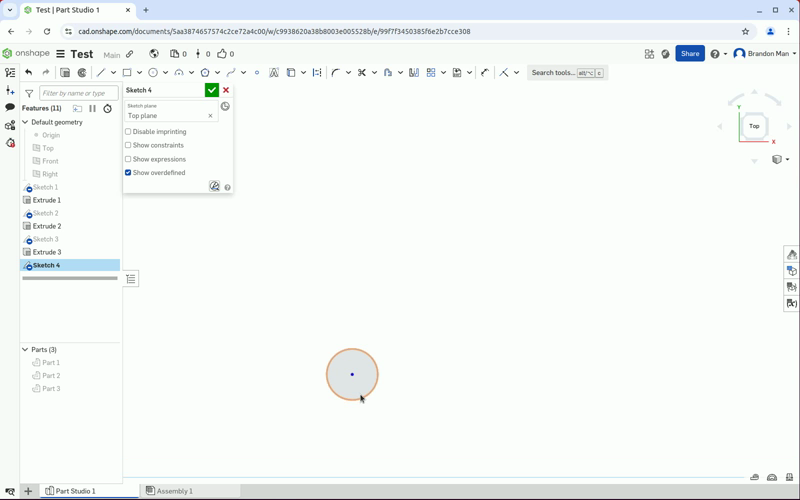
scroll(6)
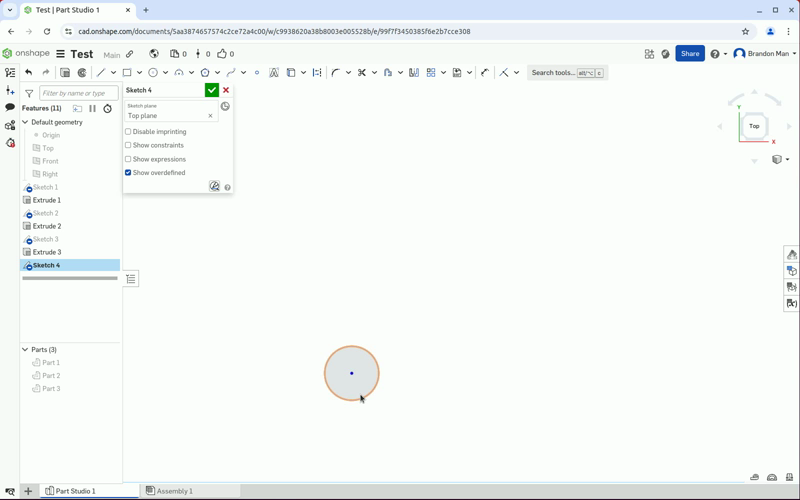
scroll(6)
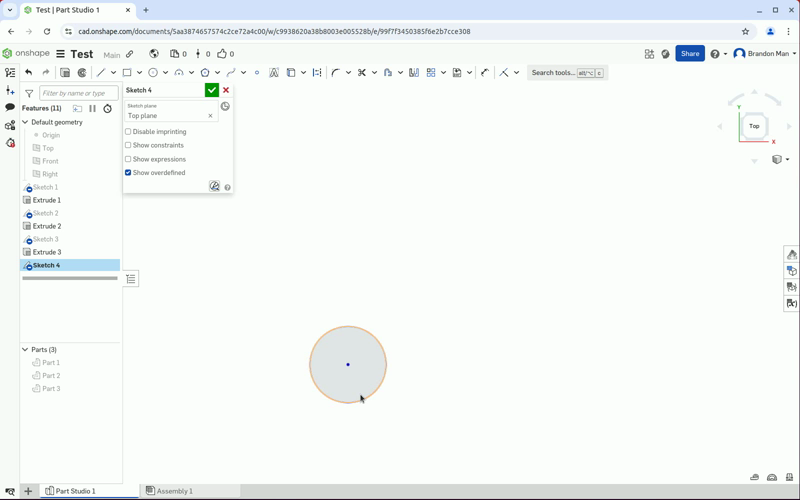
scroll(6)
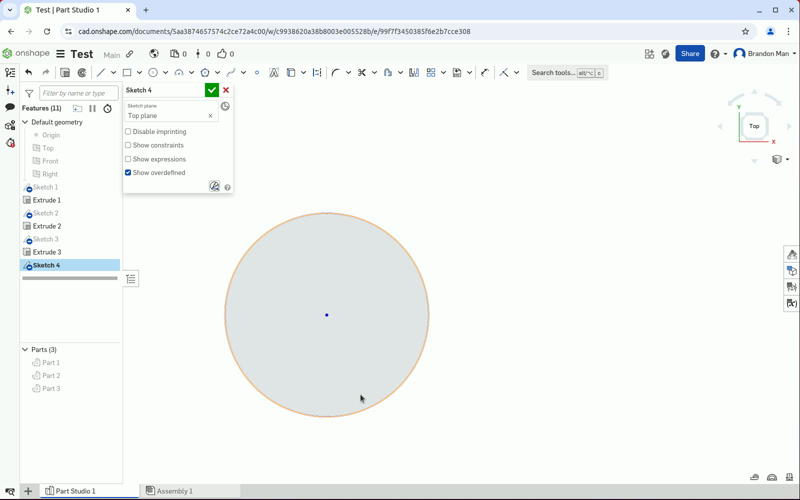
click(360, 394)
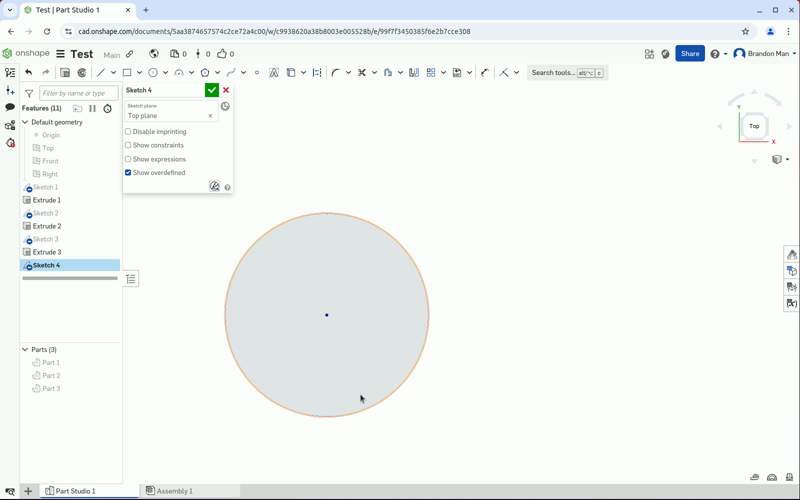
scroll(-6)
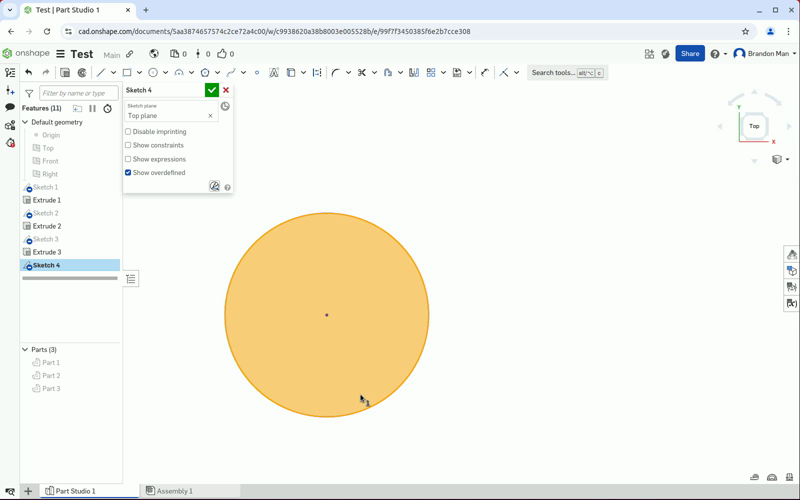
scroll(-6)
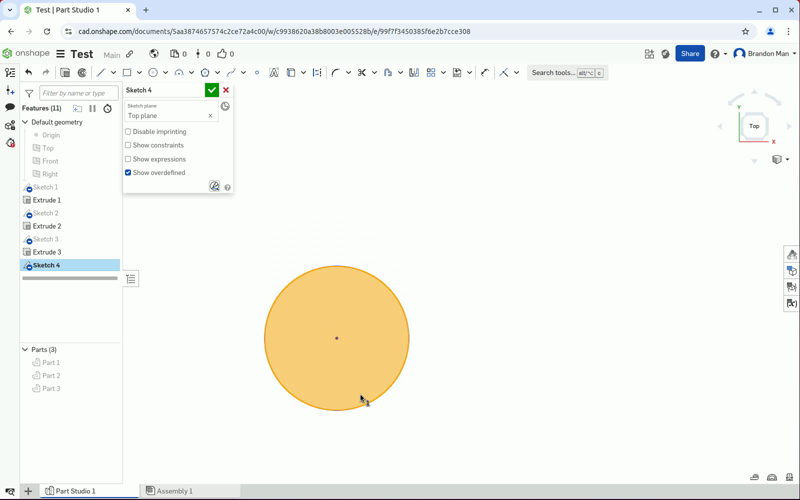
scroll(-6)
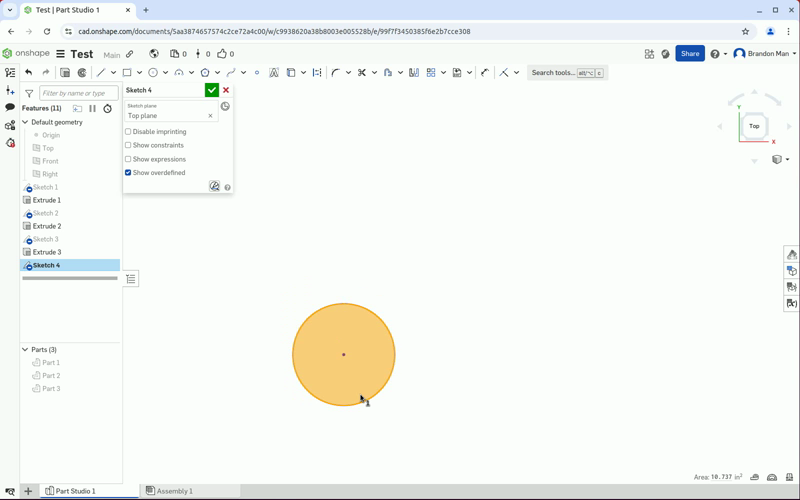
scroll(-6)
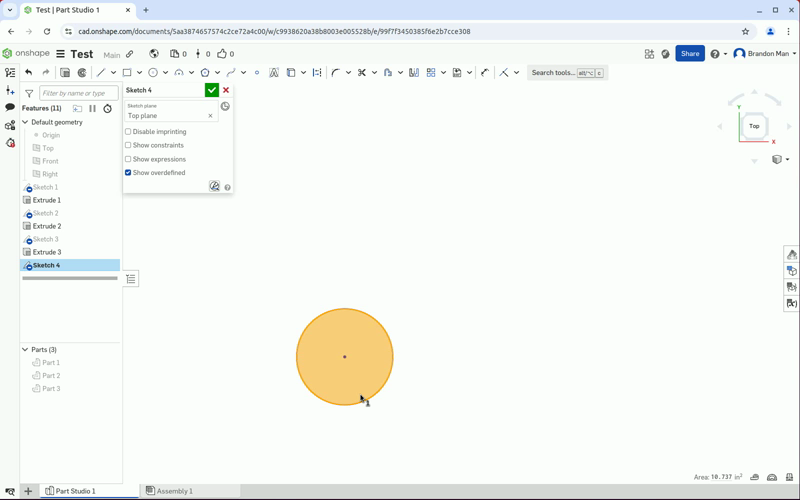
scroll(-6)
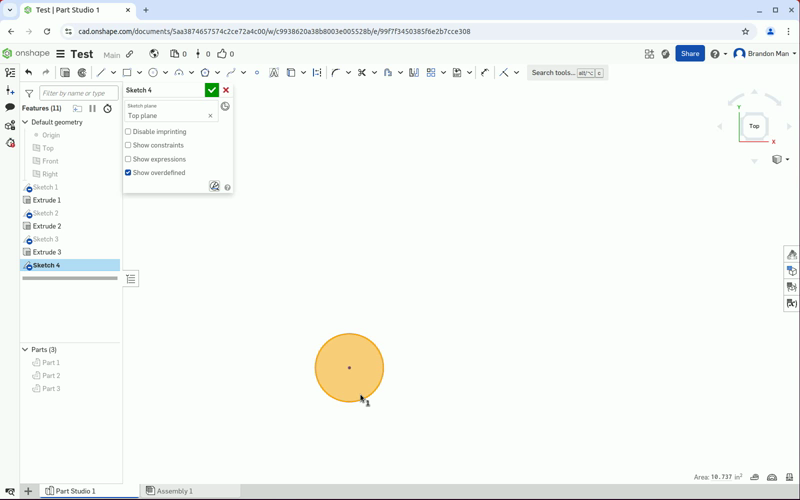
scroll(-6)
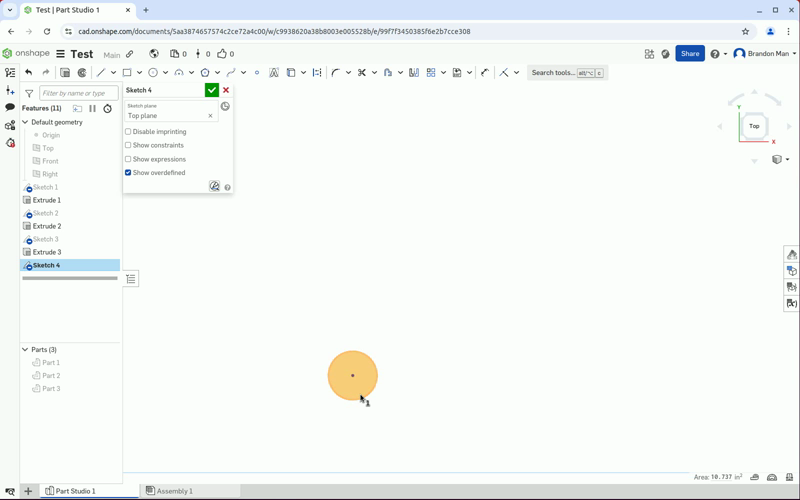
scroll(-6)
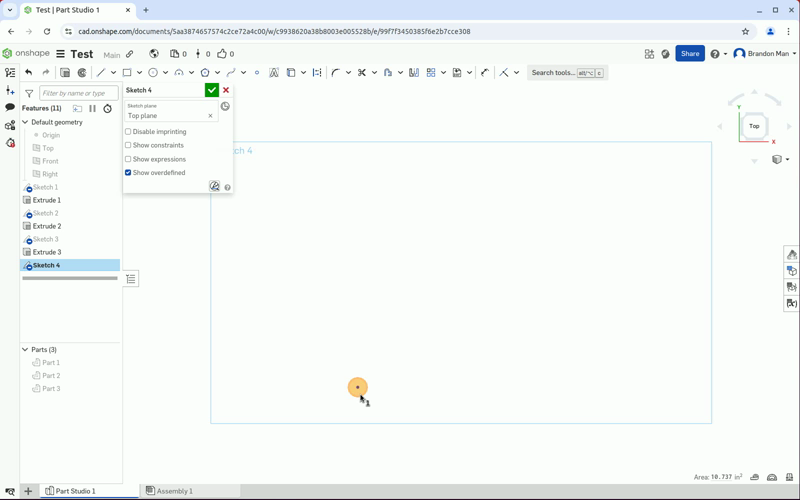
mouse_move(73, 352)
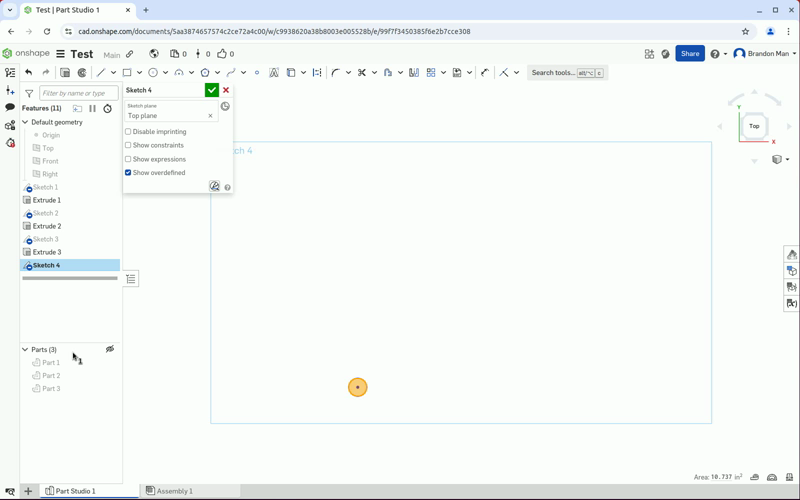
key(shift+y)
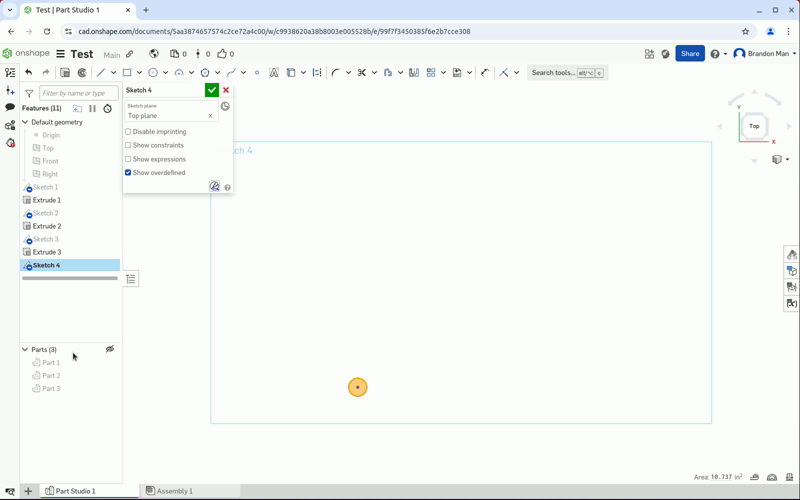
key(shift+e)
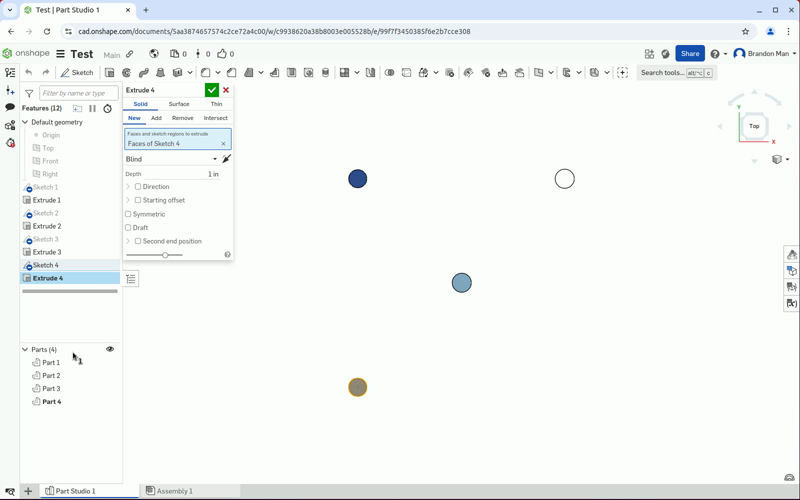
mouse_move(143, 106)
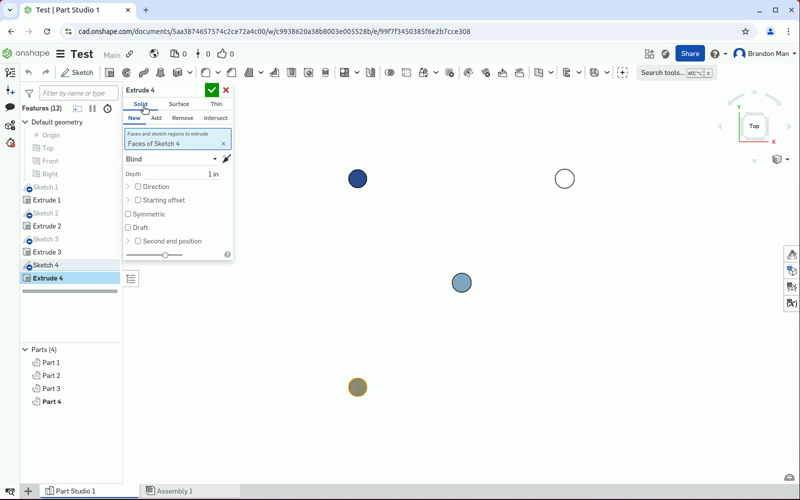
click(143, 106)
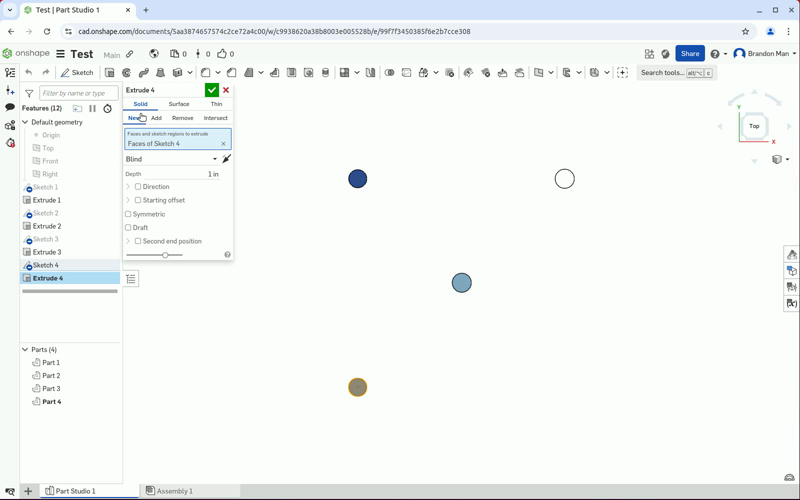
mouse_move(137, 120)
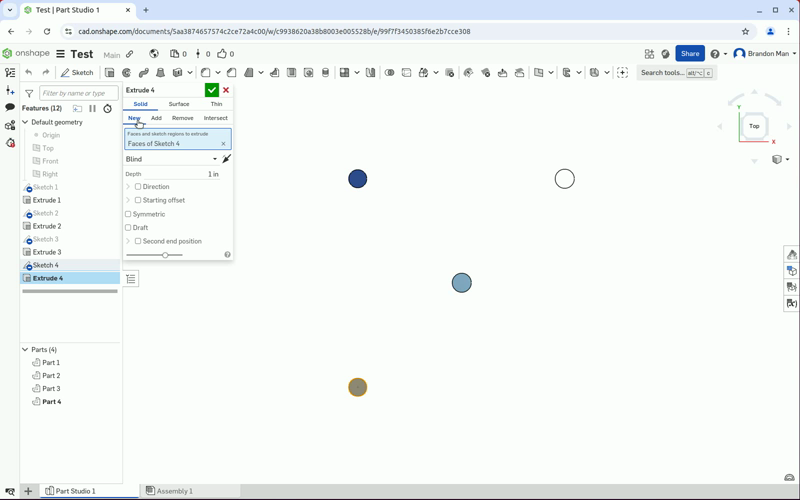
click(137, 120)
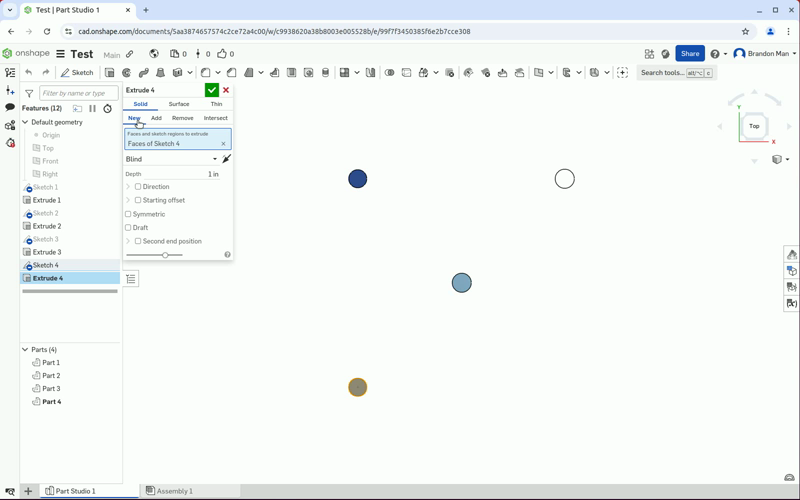
key(tab, 4)
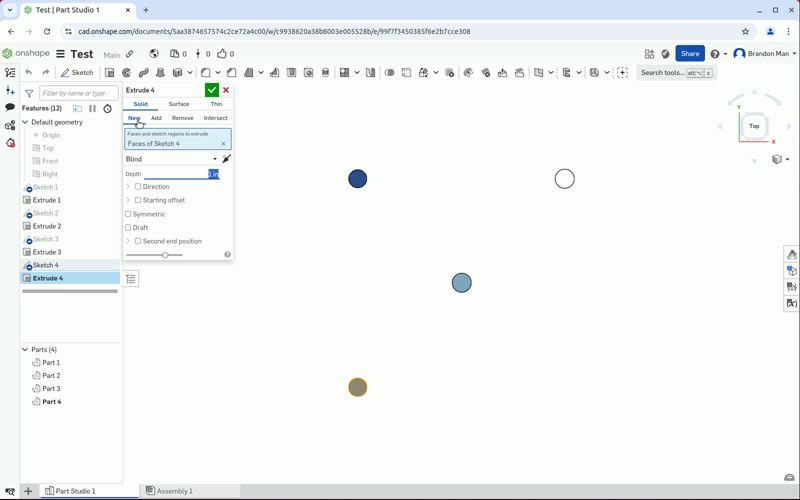
text(-17.813)
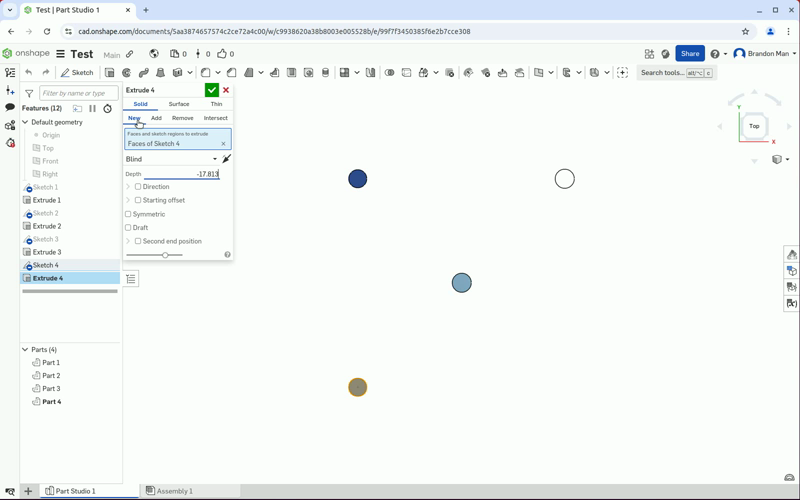
key(enter)
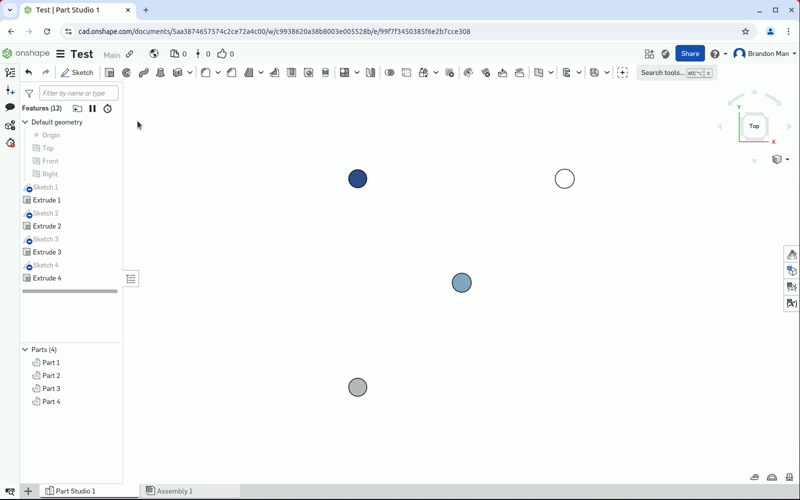
key(shift+h)
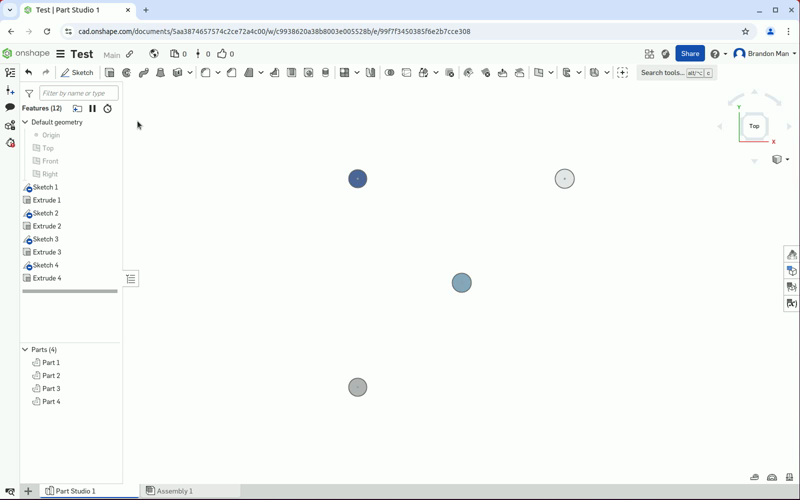
key(shift+h)
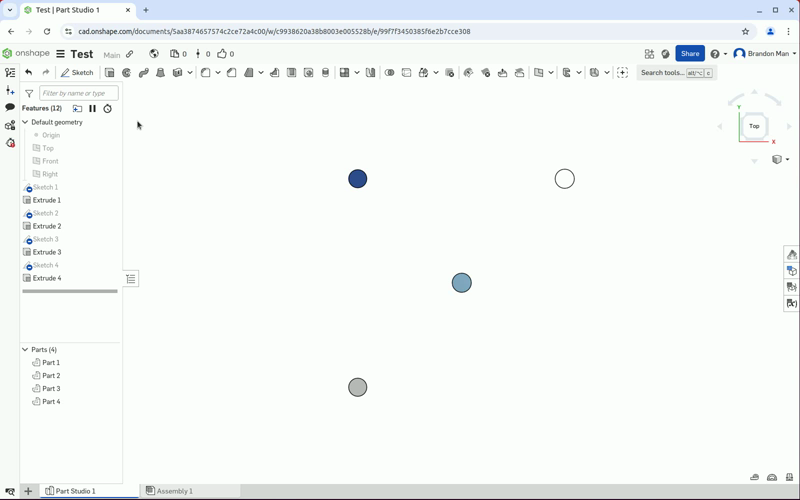
mouse_move(73, 189)
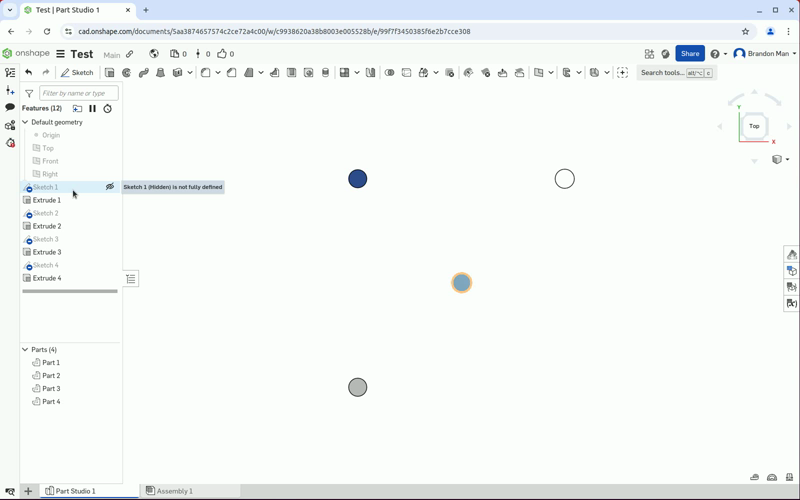
click(73, 189)
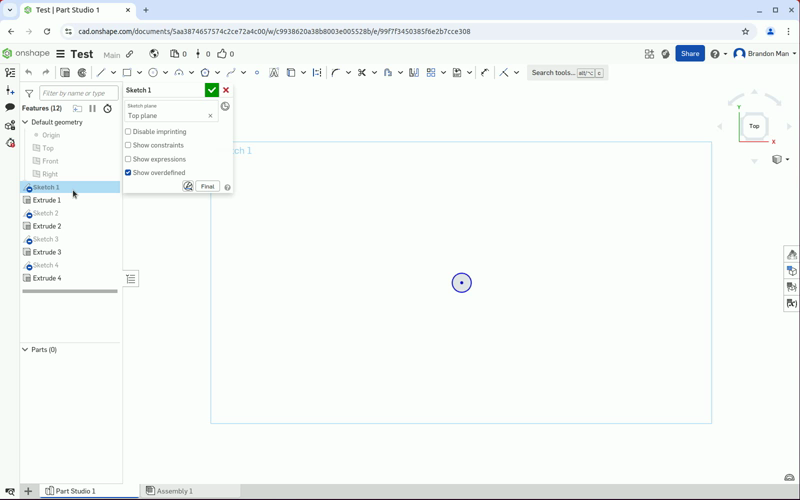
mouse_move(229, 92)
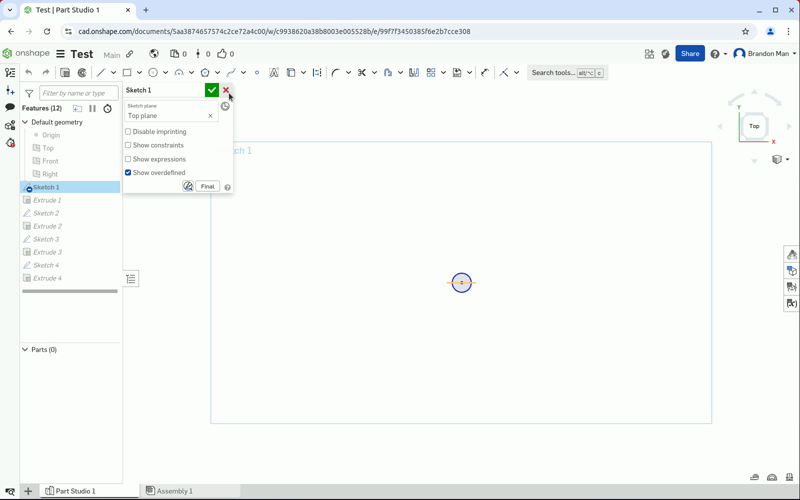
click(229, 92)
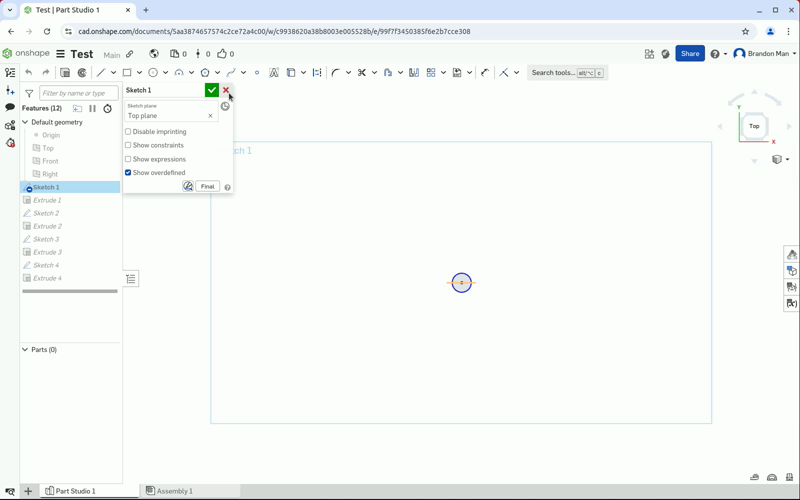
key(shift+s)
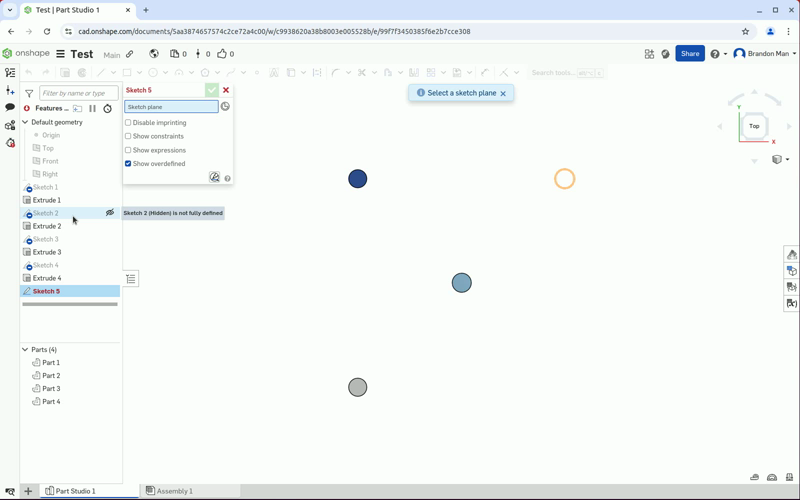
scroll(3)
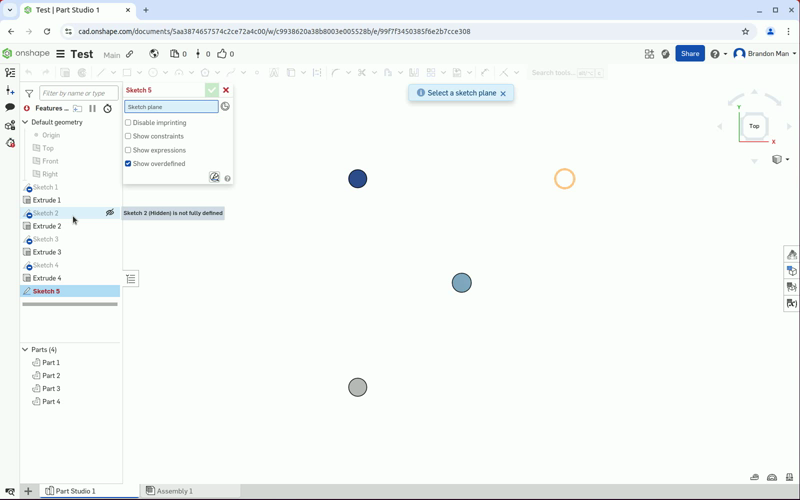
mouse_move(73, 150)
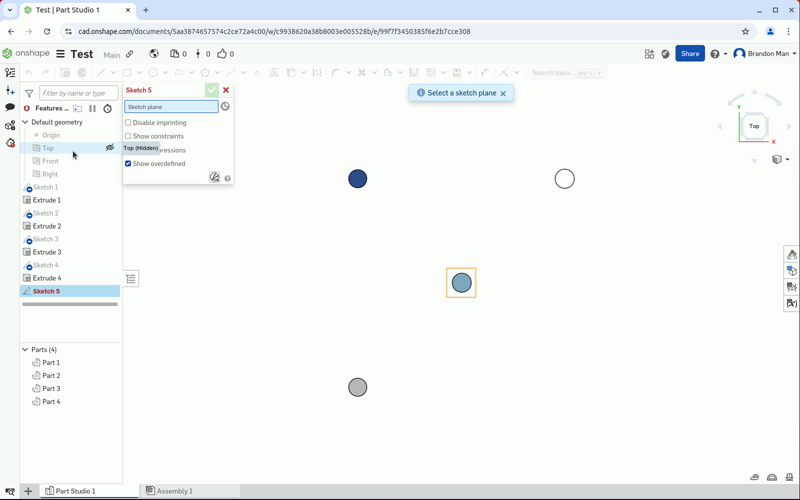
click(73, 150)
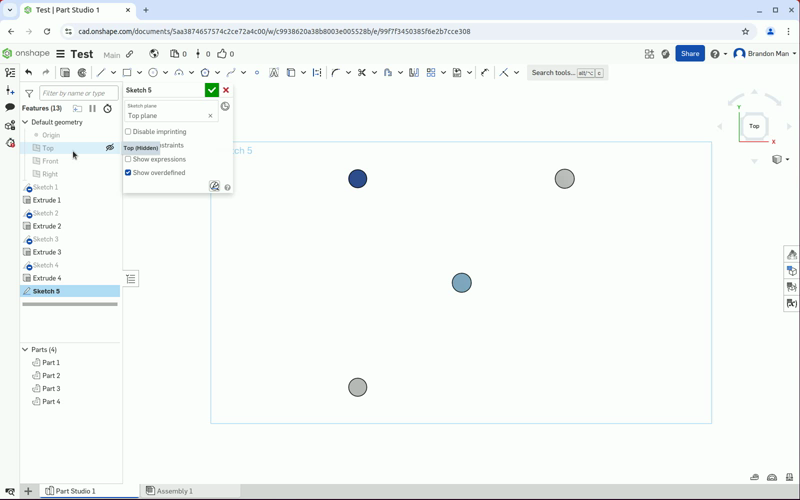
mouse_move(73, 352)
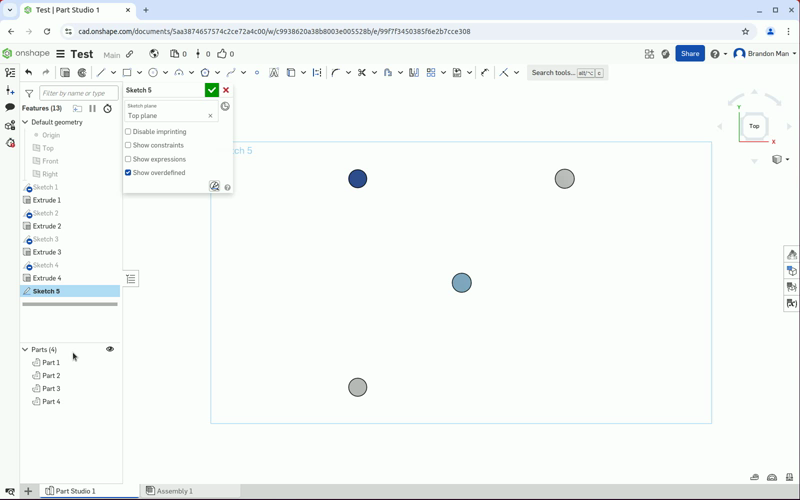
key(y)
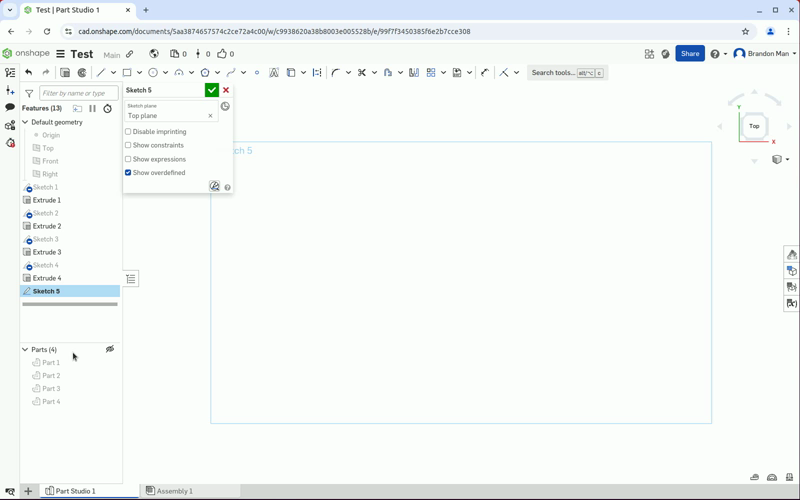
key(c)
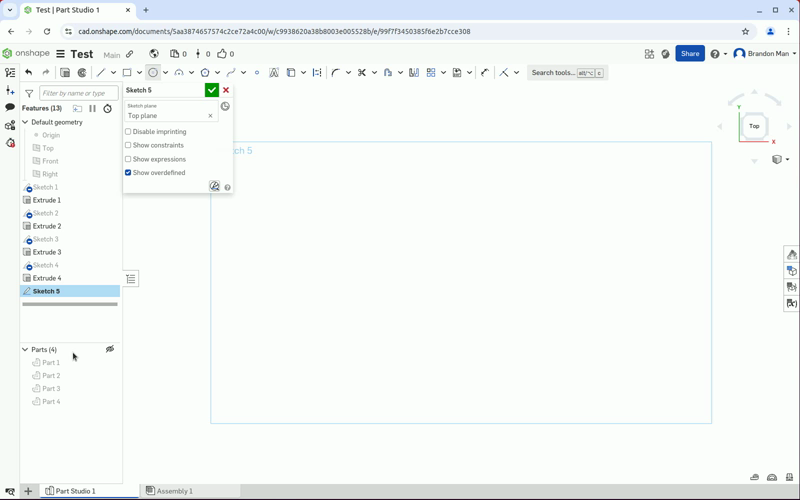
key_down(shift)
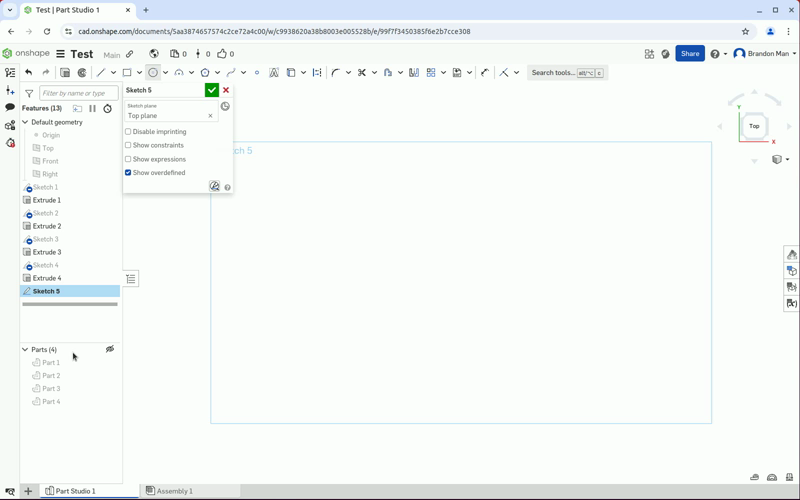
mouse_move(564, 387)
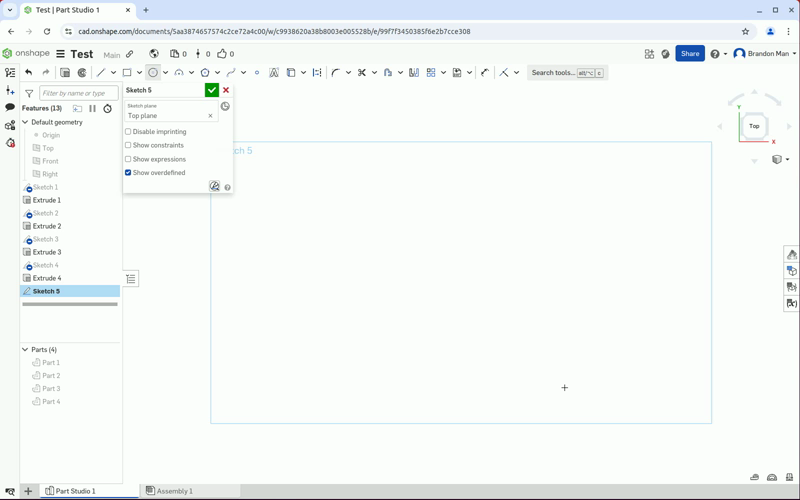
click(564, 387)
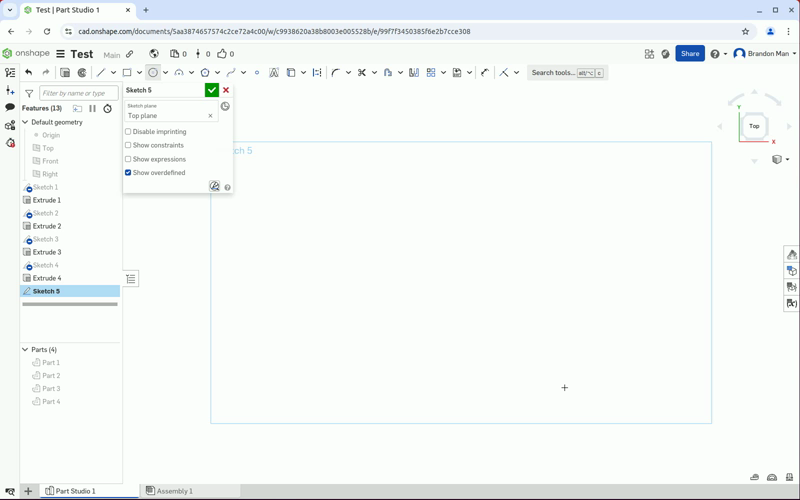
key_up(shift)
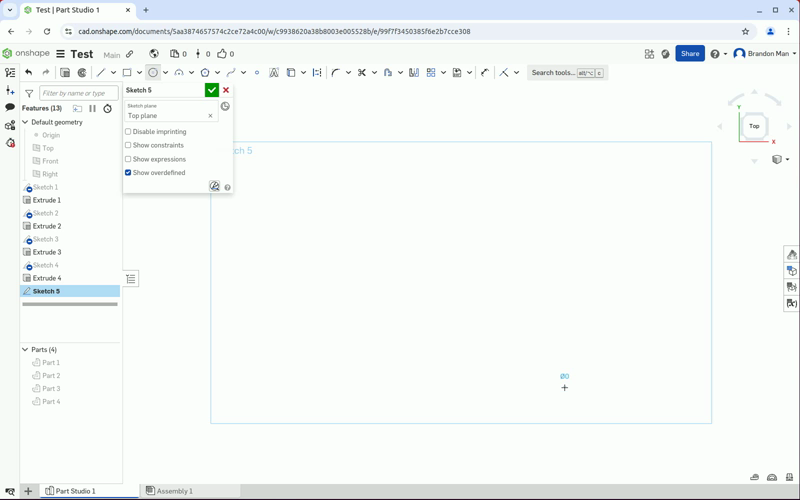
mouse_move(574, 387)
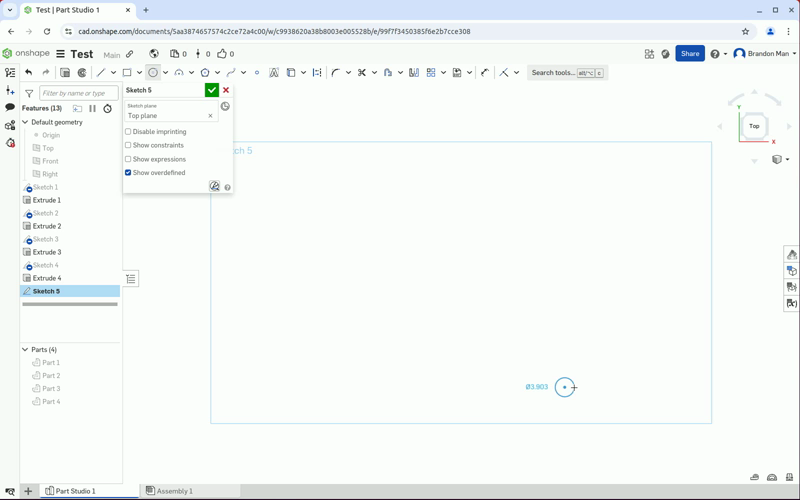
click(574, 387)
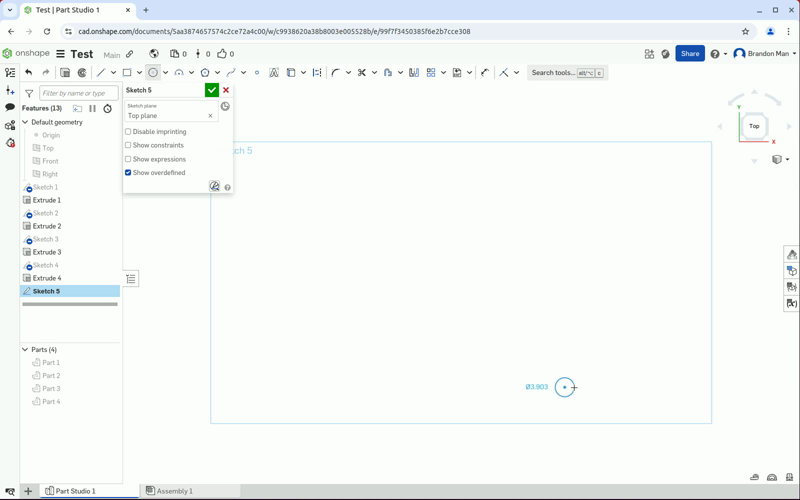
key(esc)
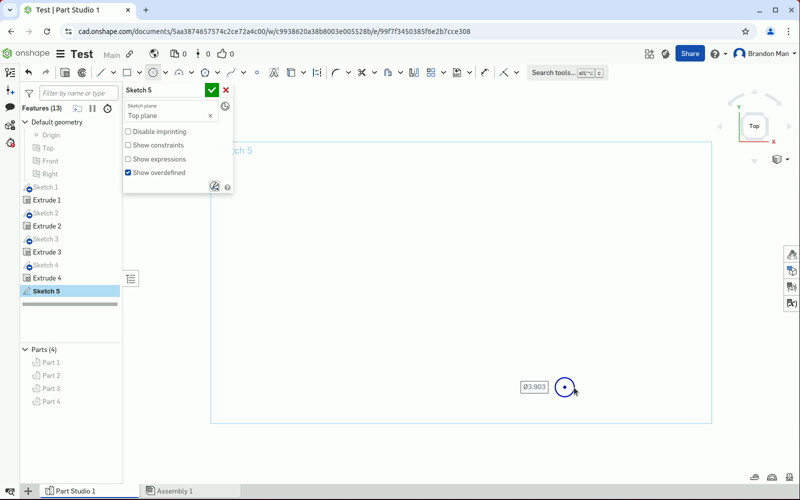
mouse_move(558, 388)
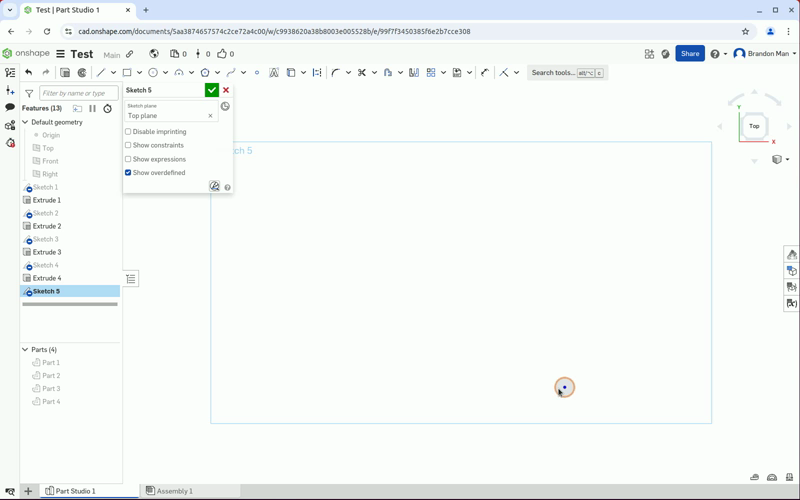
scroll(6)
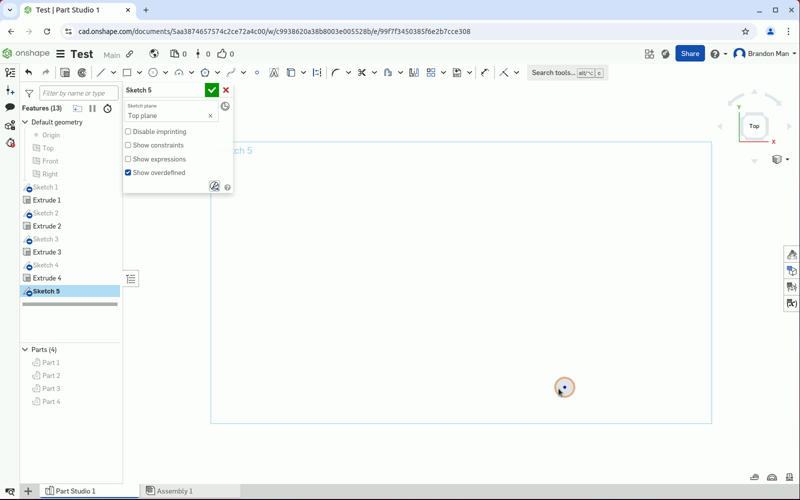
scroll(6)
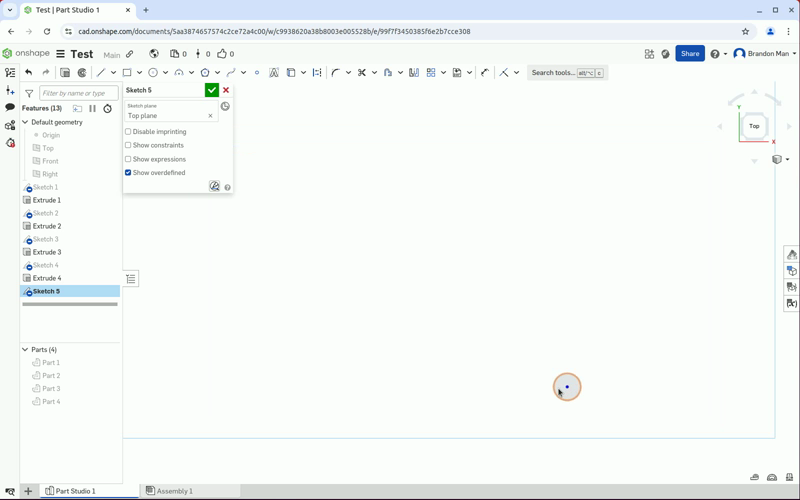
scroll(6)
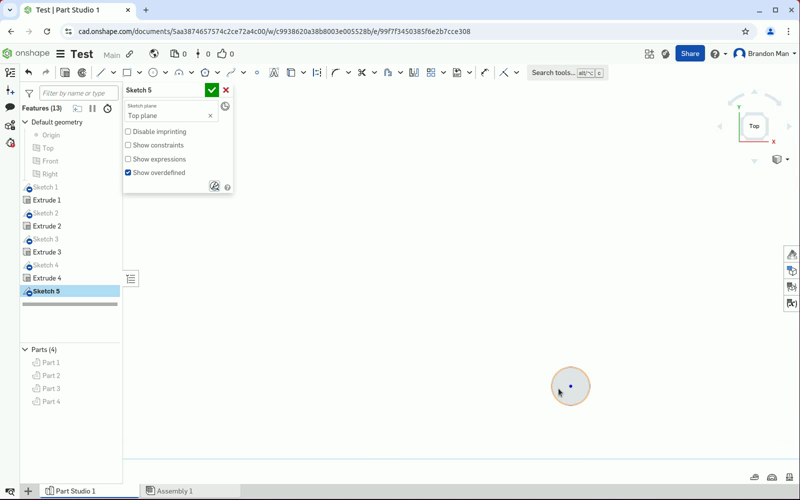
scroll(6)
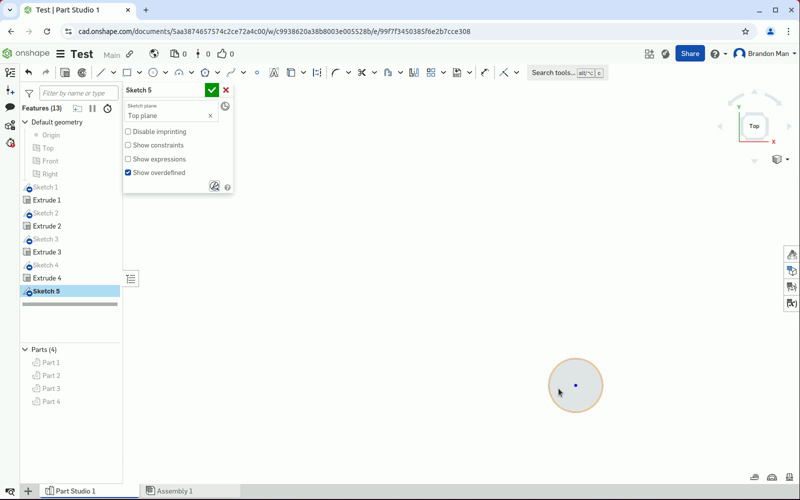
scroll(6)
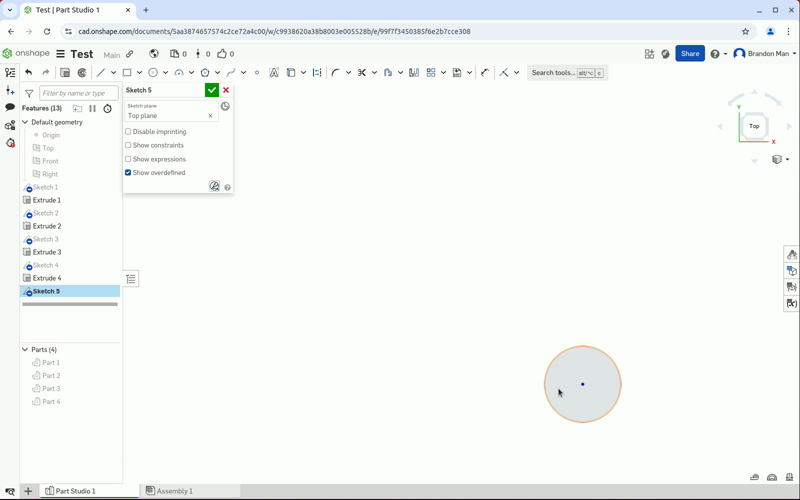
scroll(6)
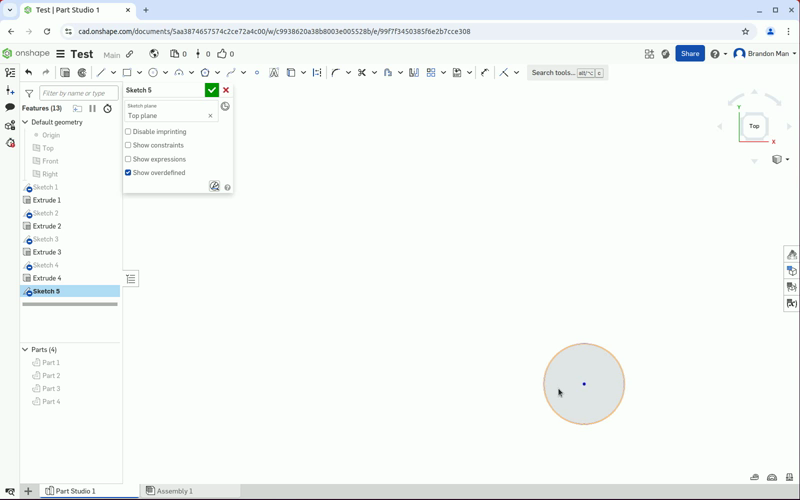
scroll(6)
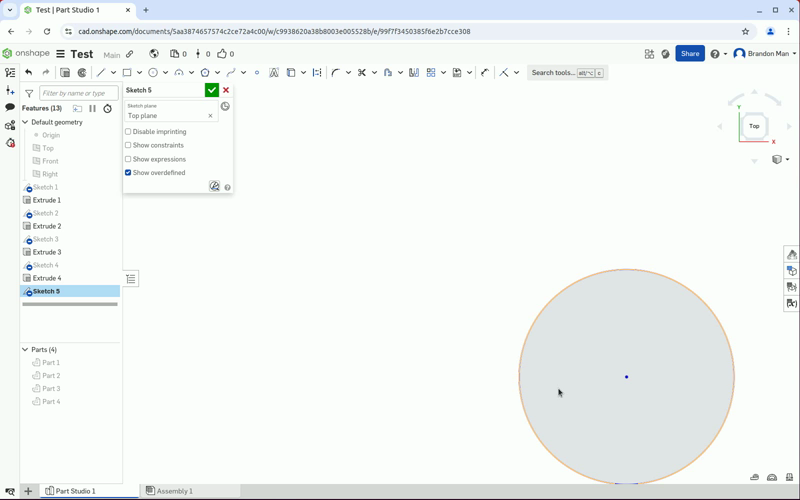
click(558, 388)
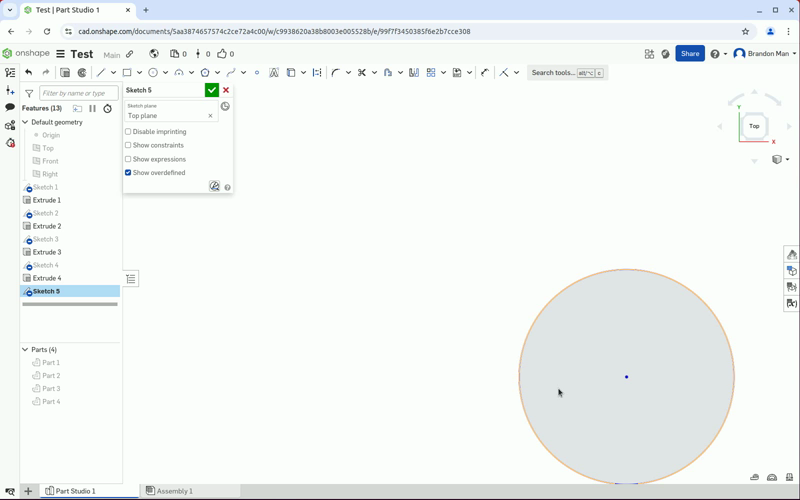
scroll(-6)
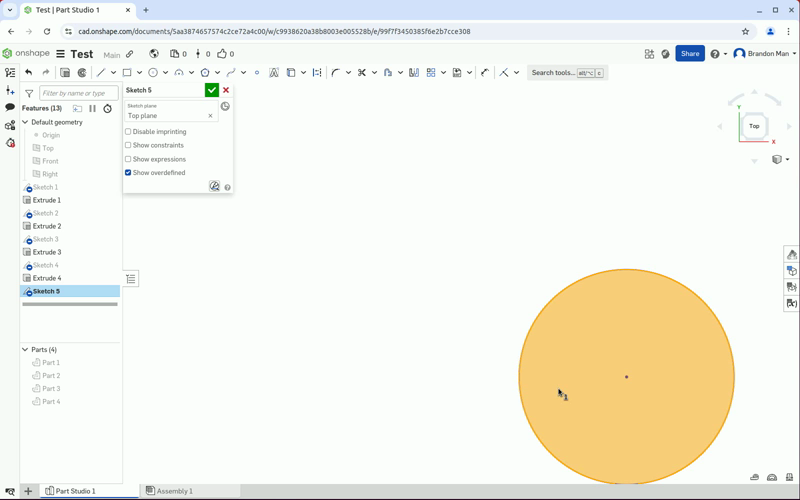
scroll(-6)
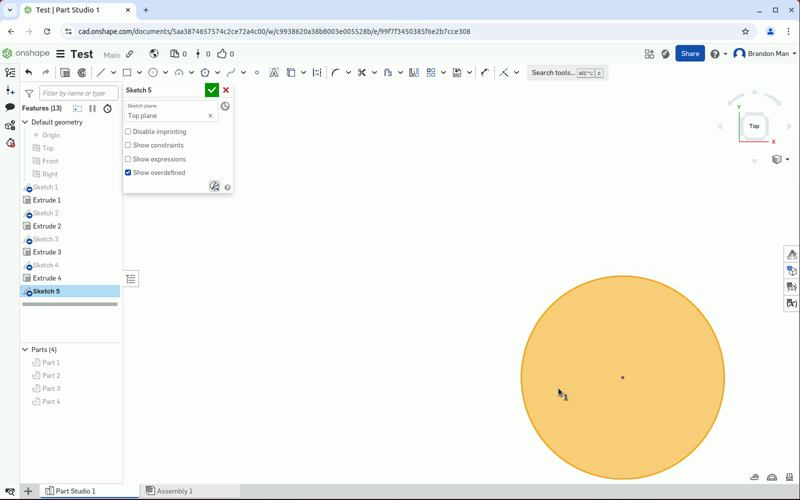
scroll(-6)
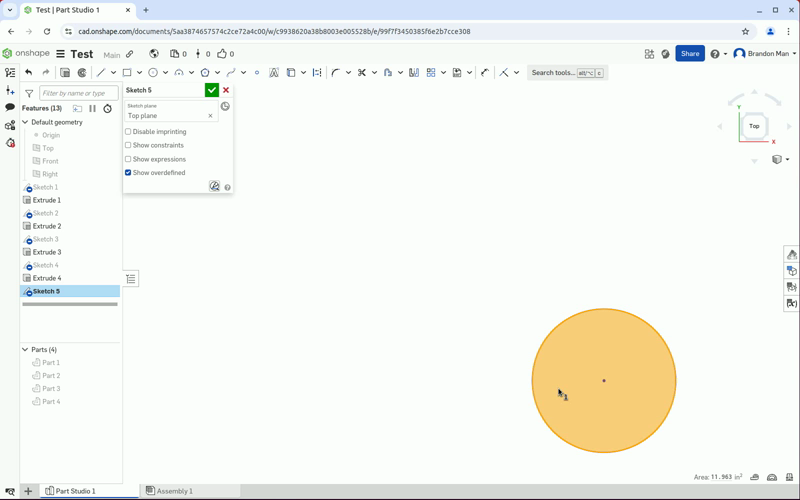
scroll(-6)
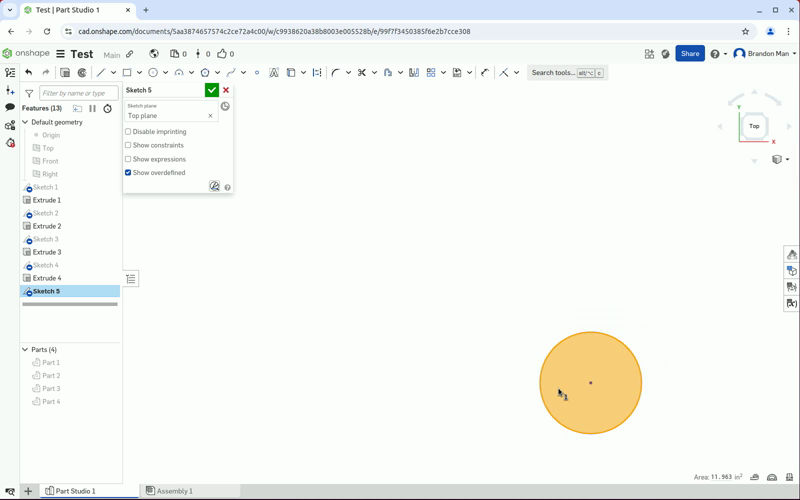
scroll(-6)
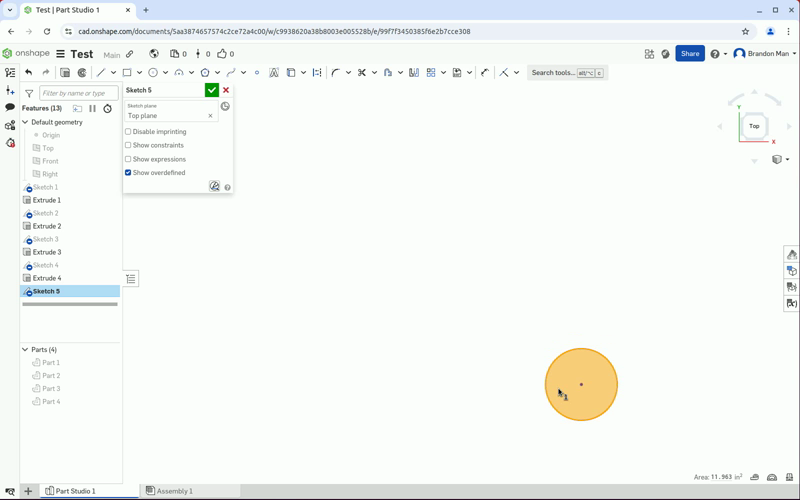
scroll(-6)
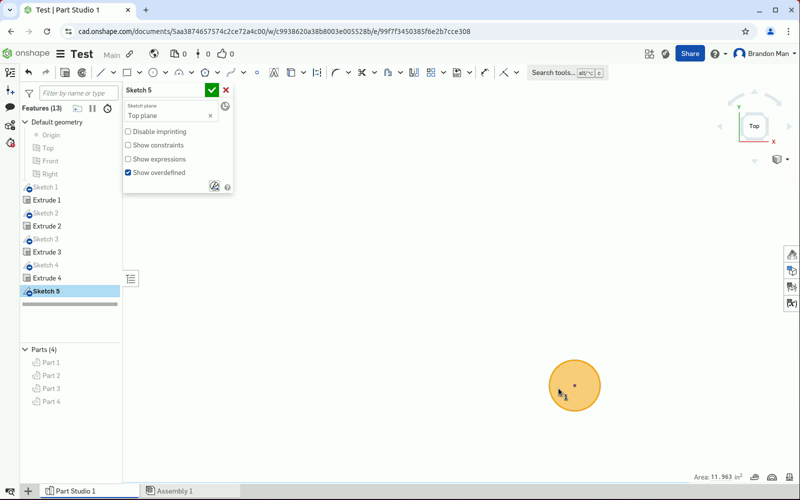
scroll(-6)
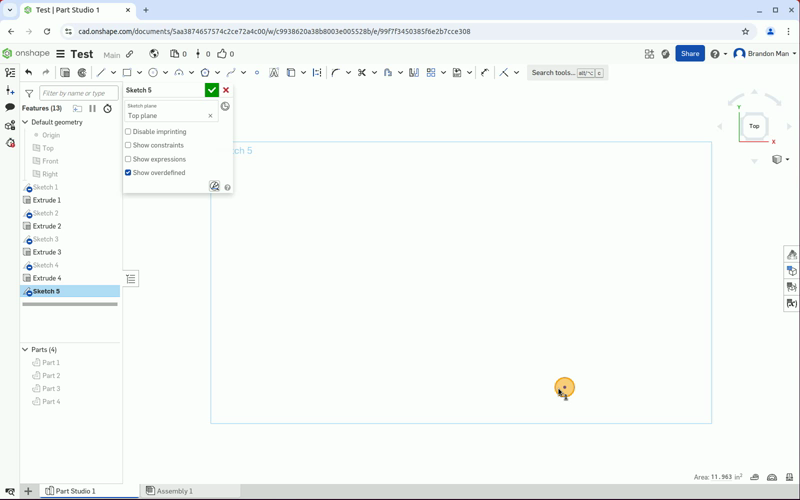
mouse_move(73, 352)
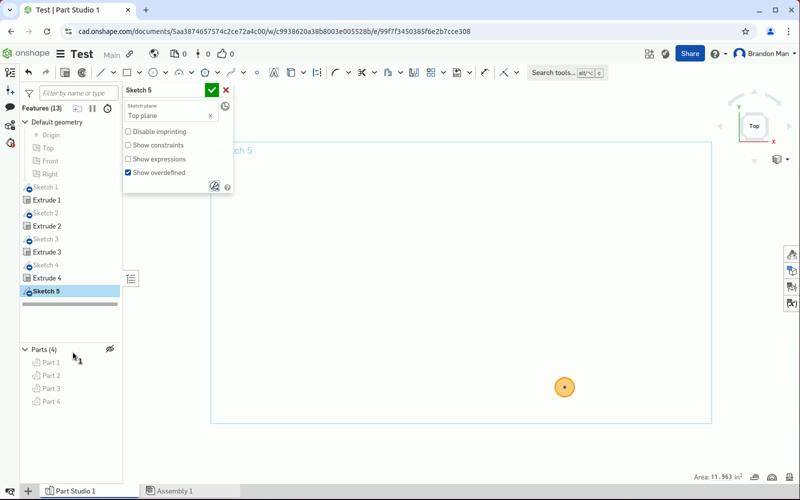
key(shift+y)
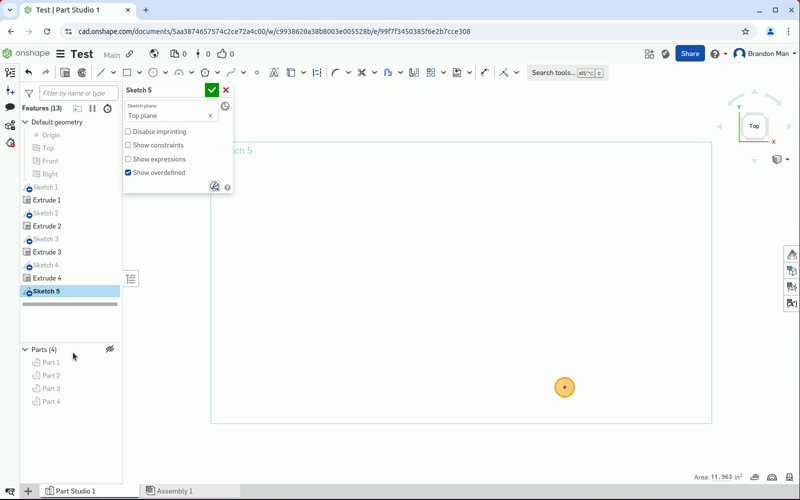
key(shift+e)
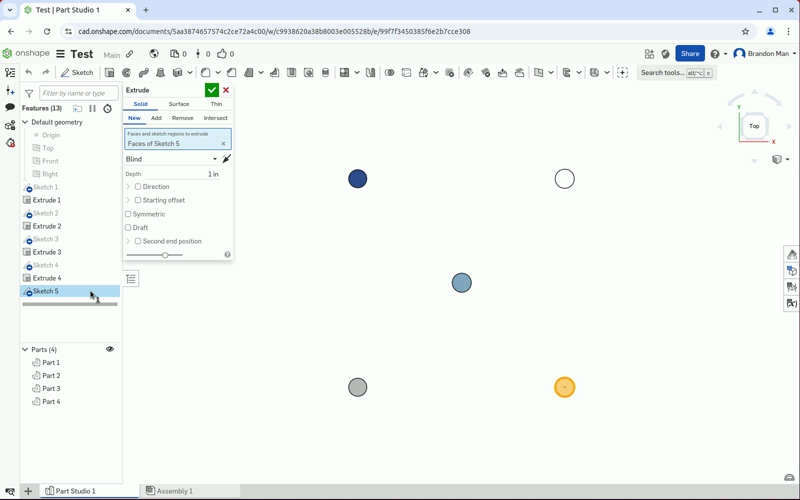
mouse_move(143, 106)
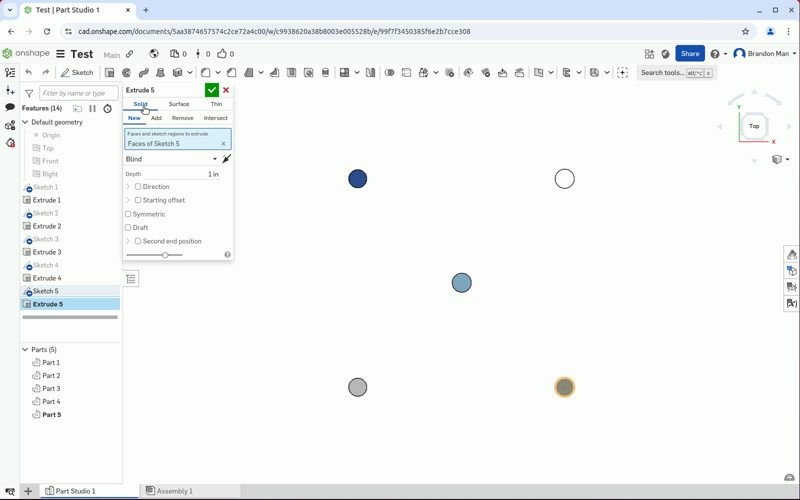
click(143, 106)
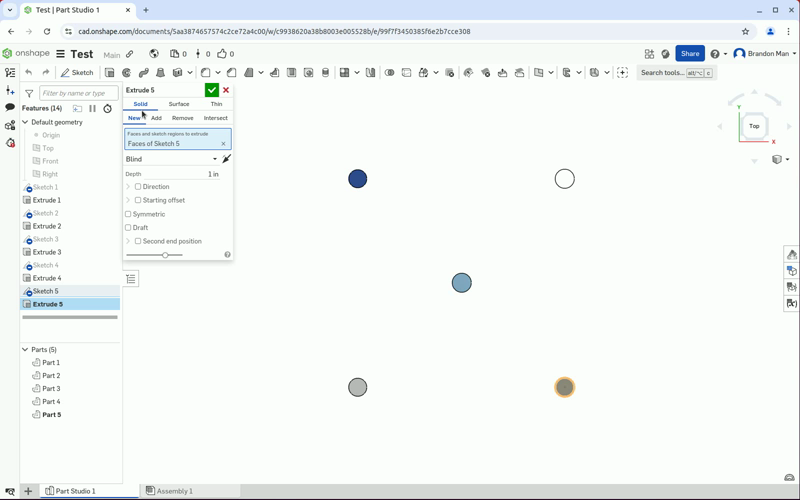
mouse_move(137, 120)
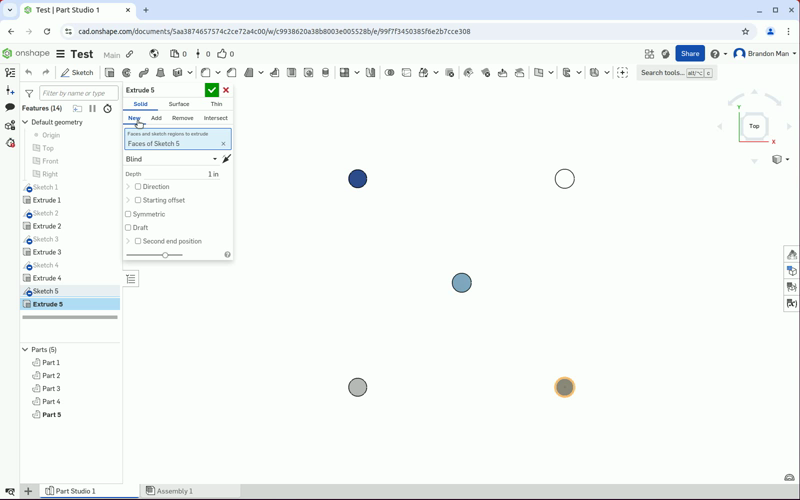
click(137, 120)
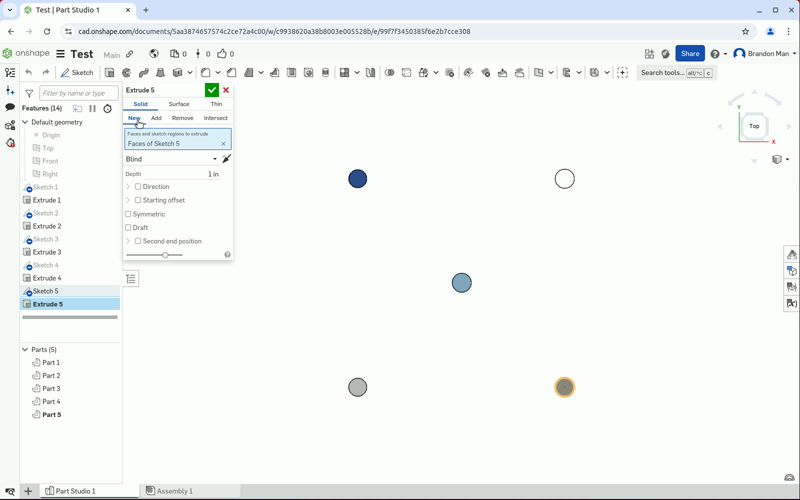
key(tab, 4)
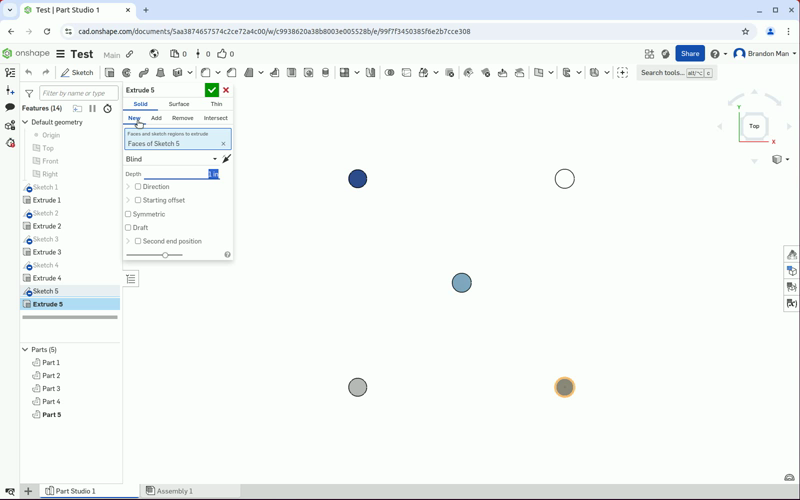
text(-17.813)
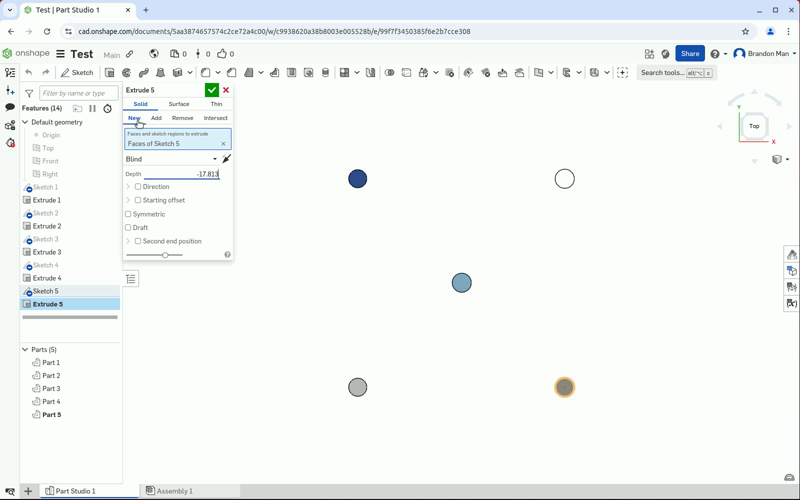
key(enter)
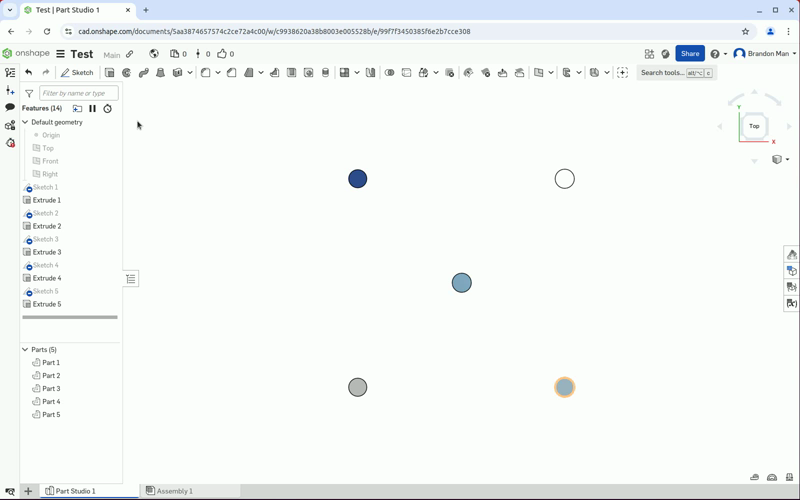
key(shift+h)
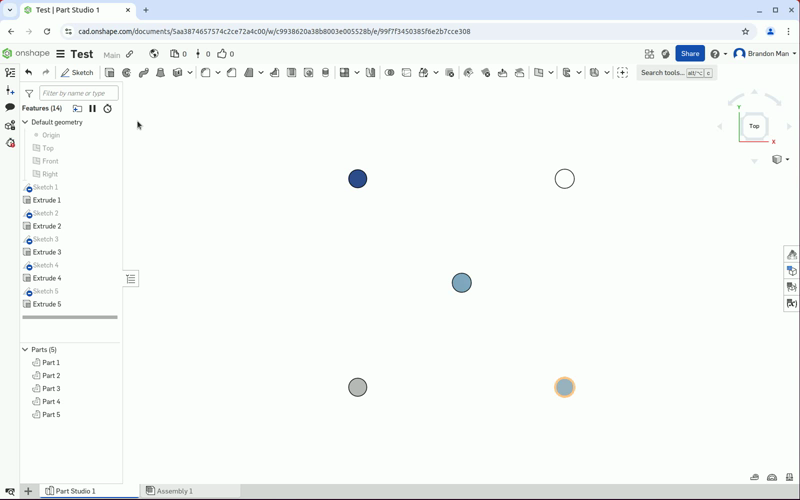
key(shift+h)
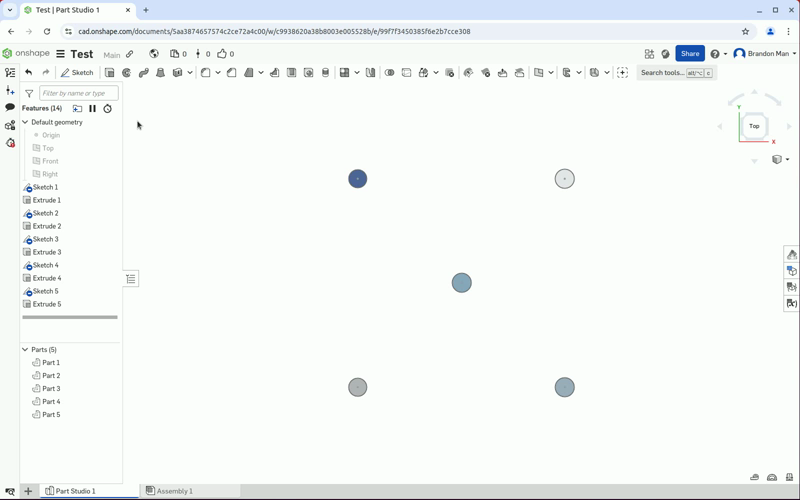
key(shift+7)
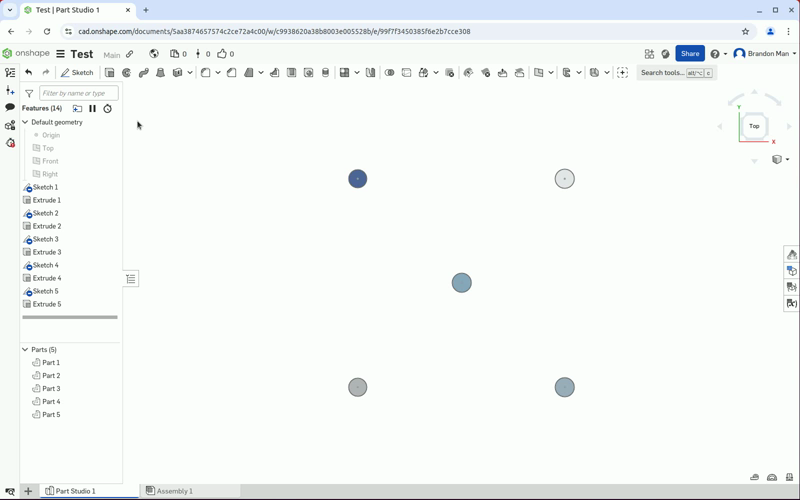
key(up, 3)
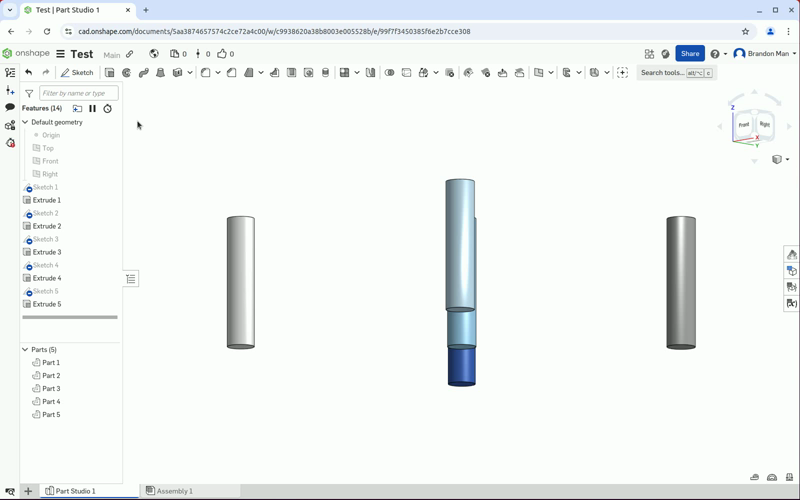
key(left, 3)
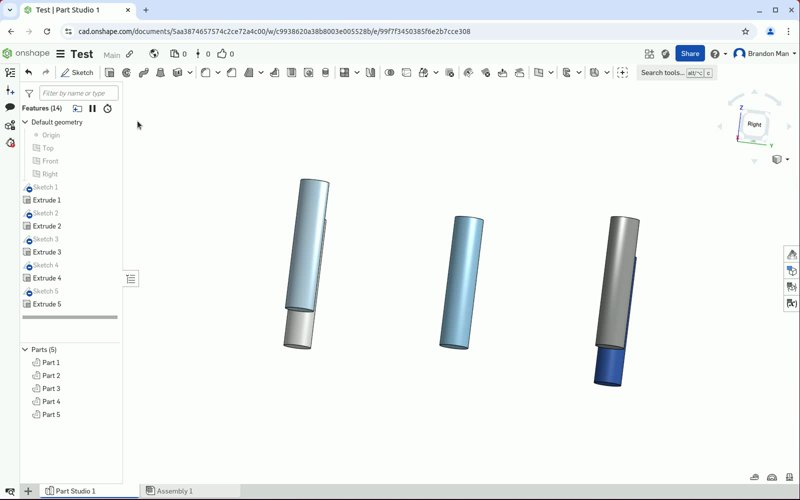
key(right, 3)
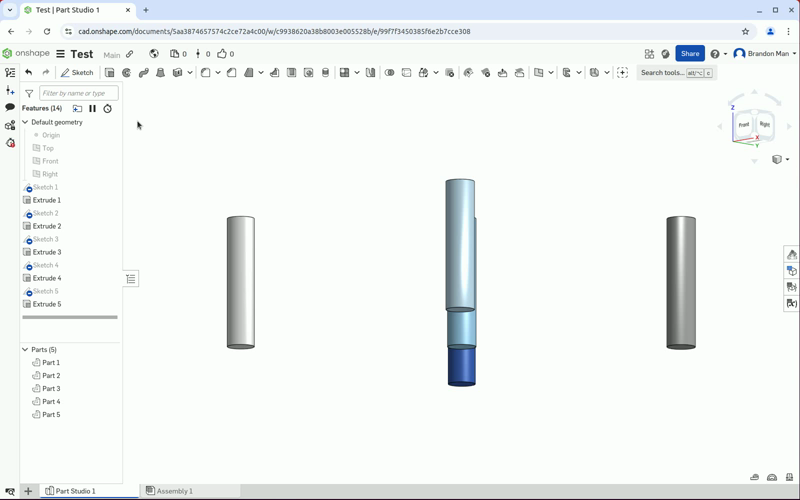
key(down, 3)
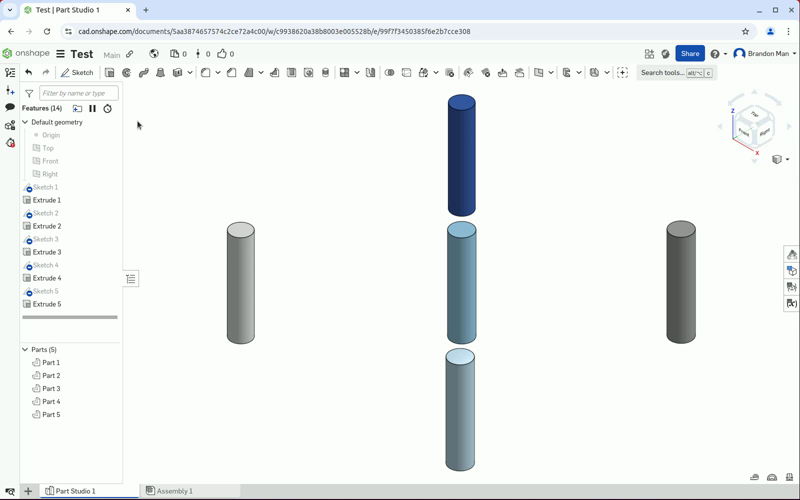
mouse_move(73, 189)
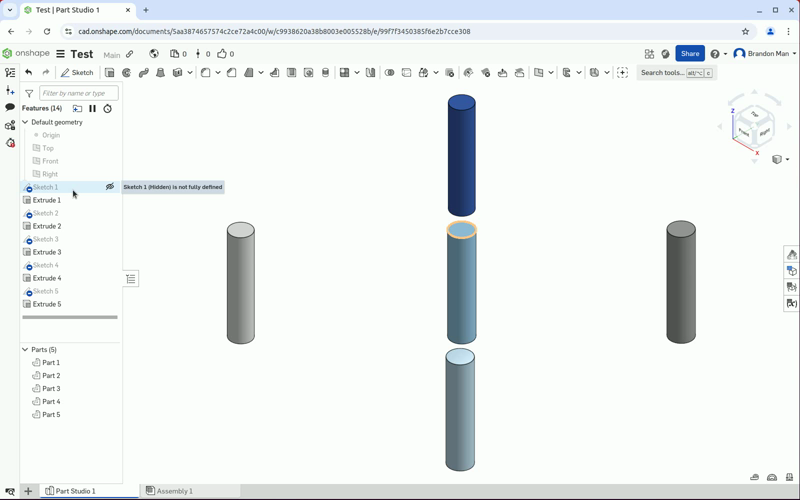
click(73, 189)